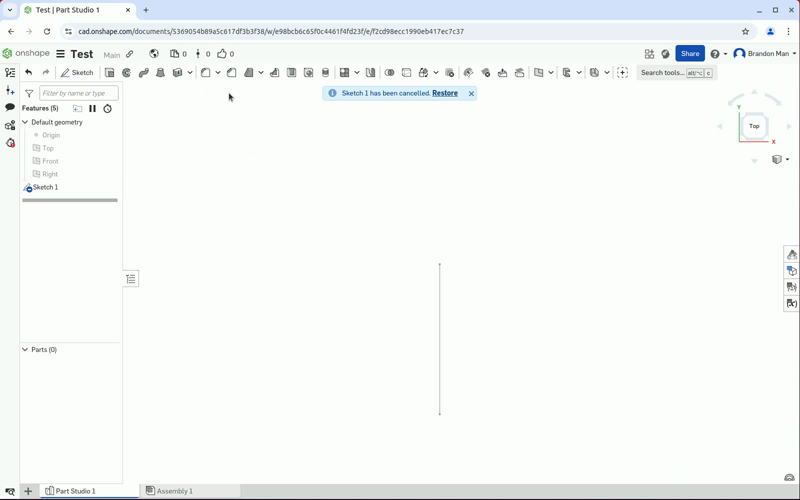
key(shift+h)
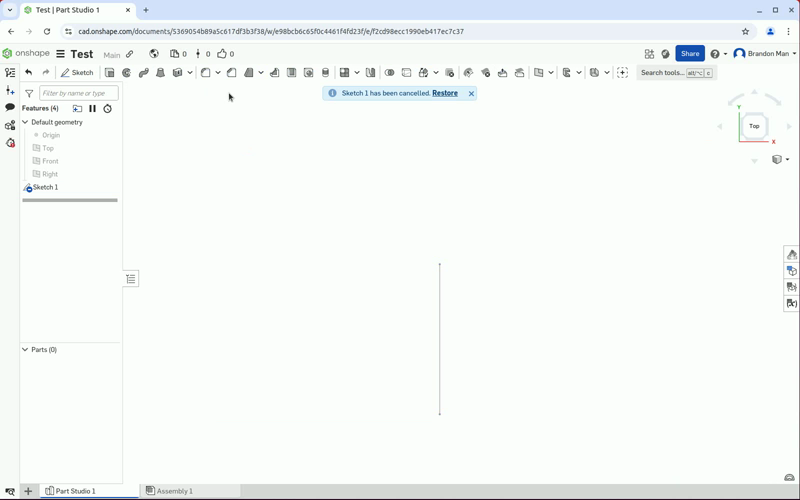
key(shift+s)
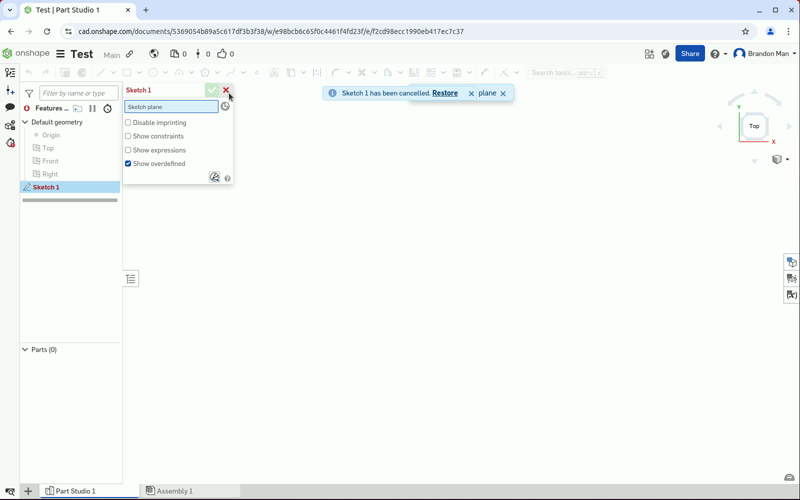
mouse_move(73, 150)
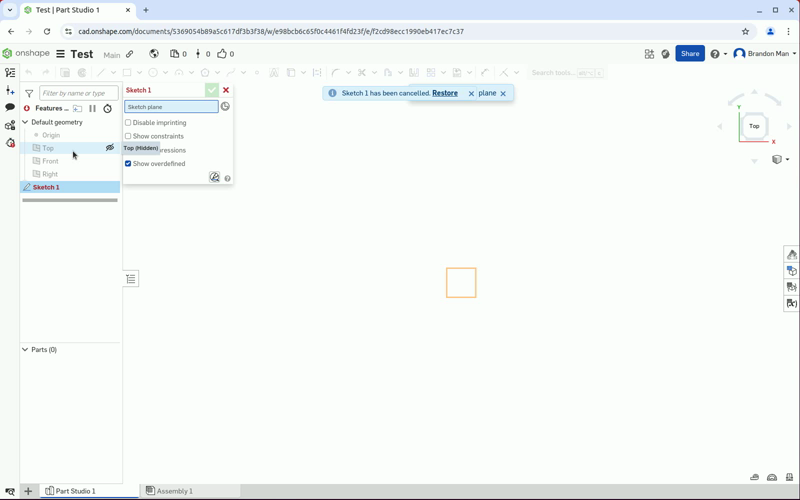
click(73, 150)
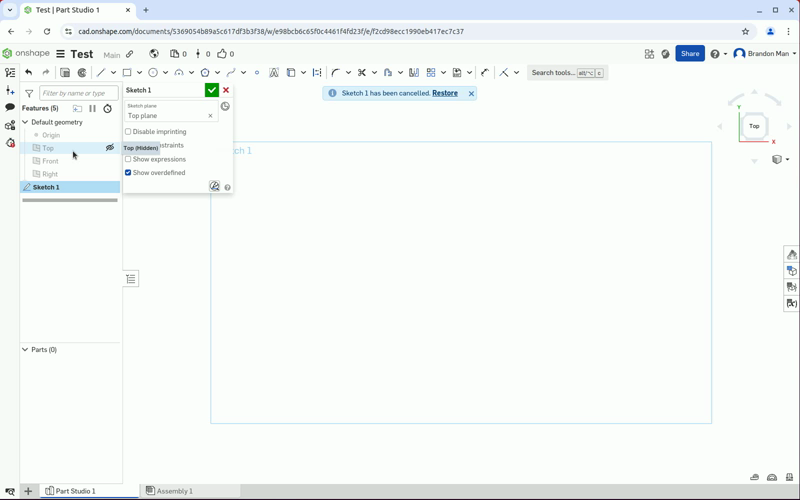
mouse_move(73, 352)
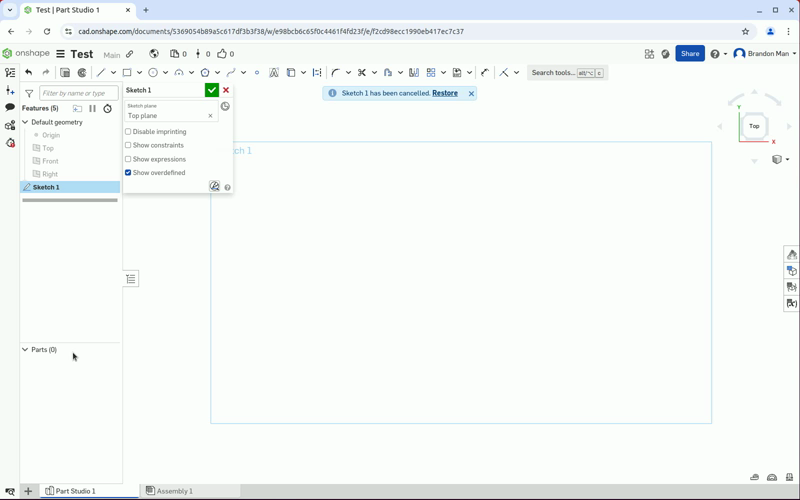
key(y)
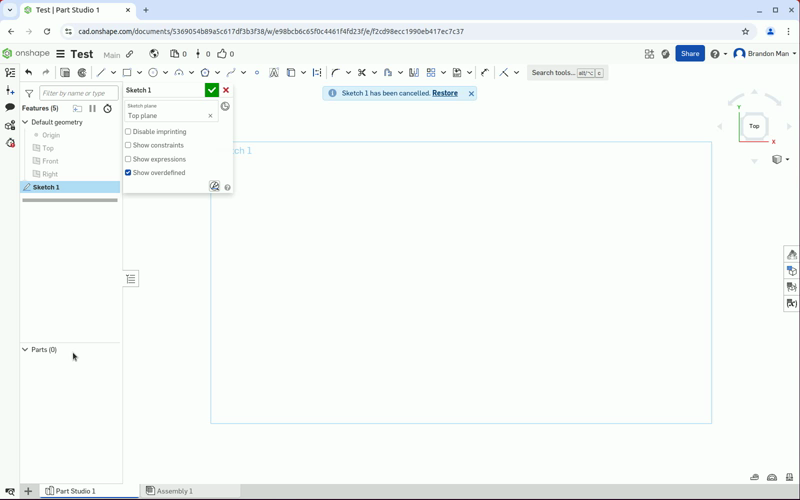
key(l)
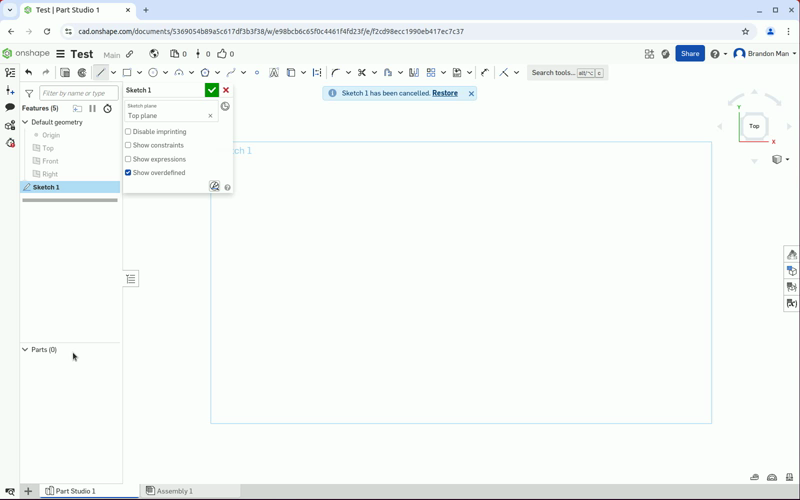
key_down(shift)
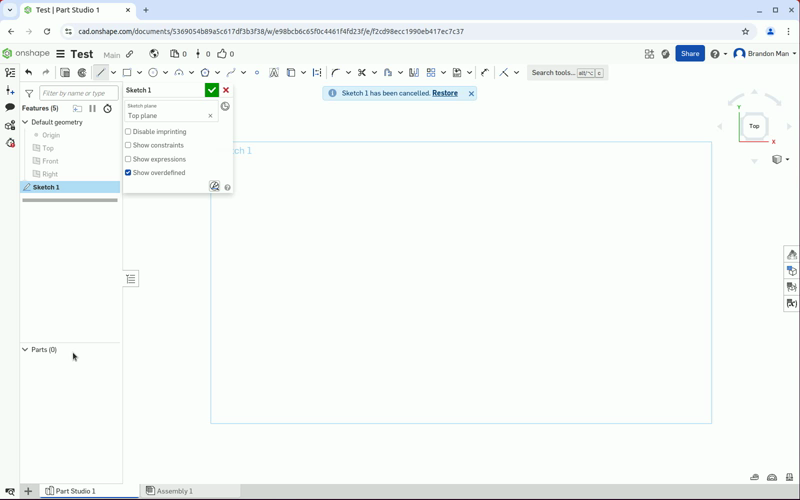
mouse_move(386, 301)
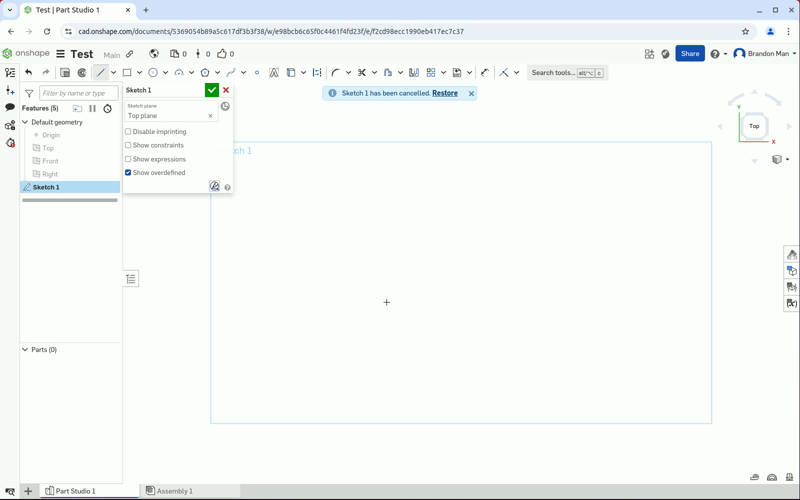
click(386, 301)
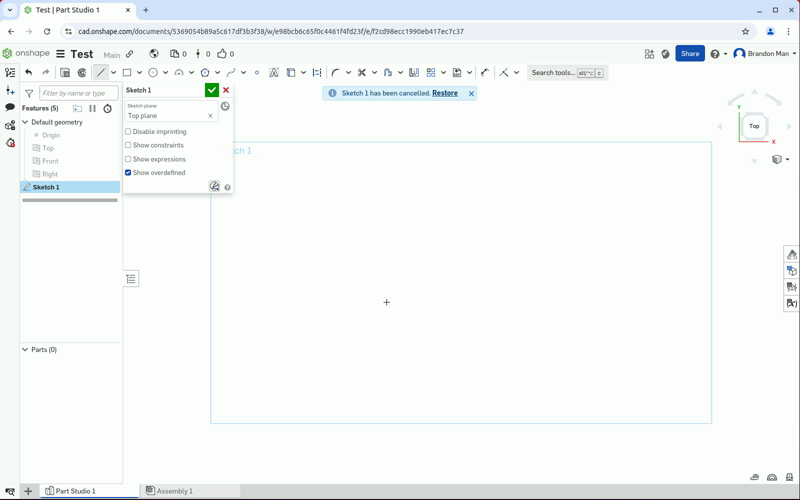
key_up(shift)
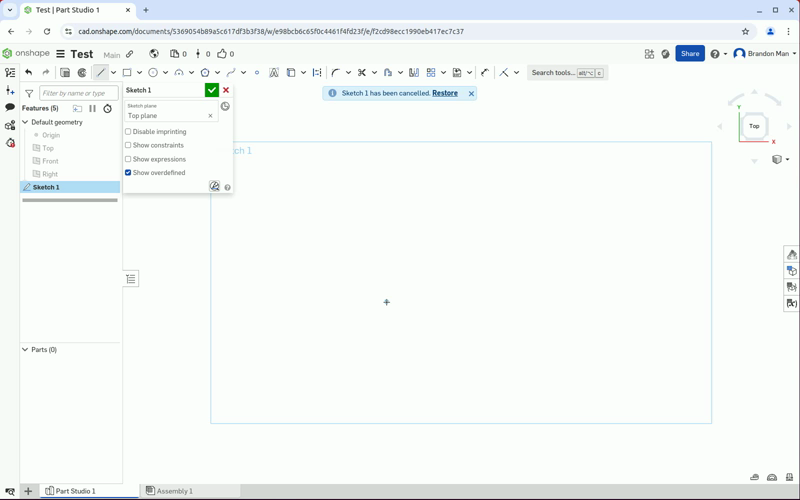
key_down(shift)
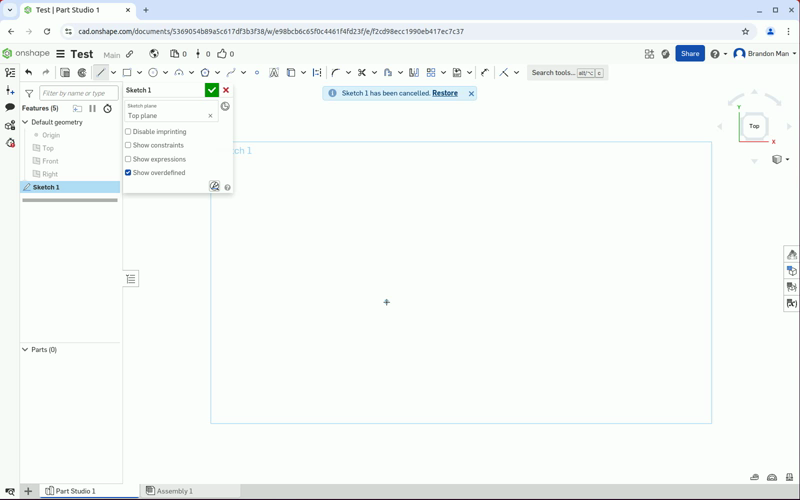
mouse_move(417, 301)
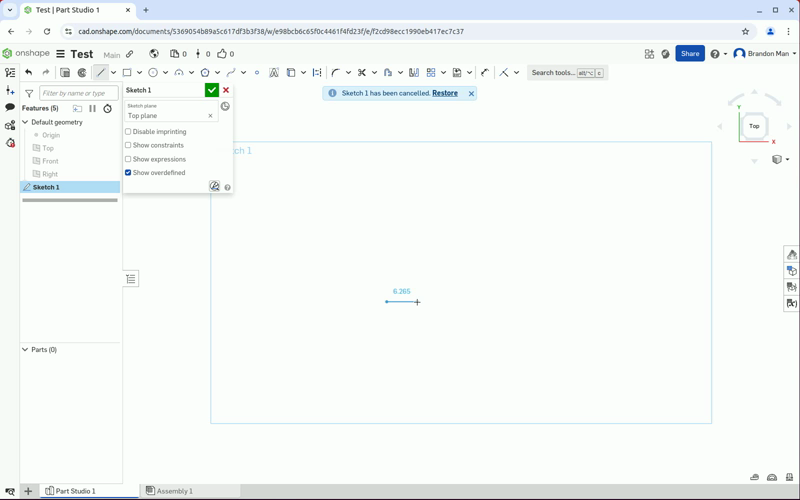
mouse_move(389, 301)
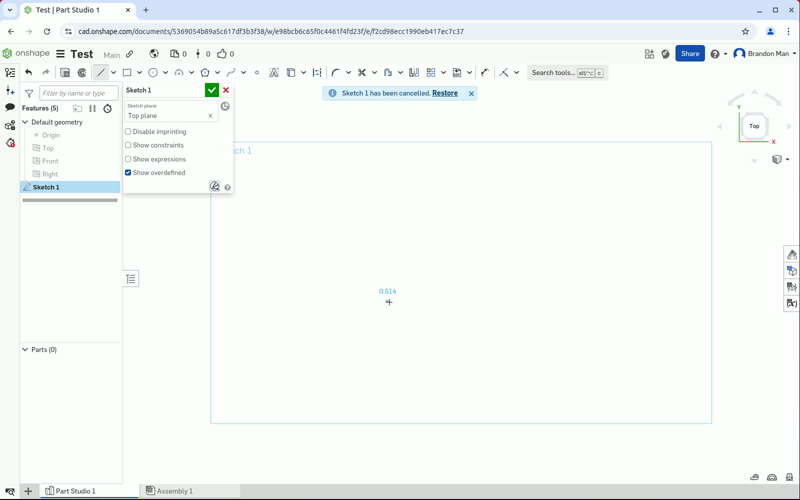
scroll(6)
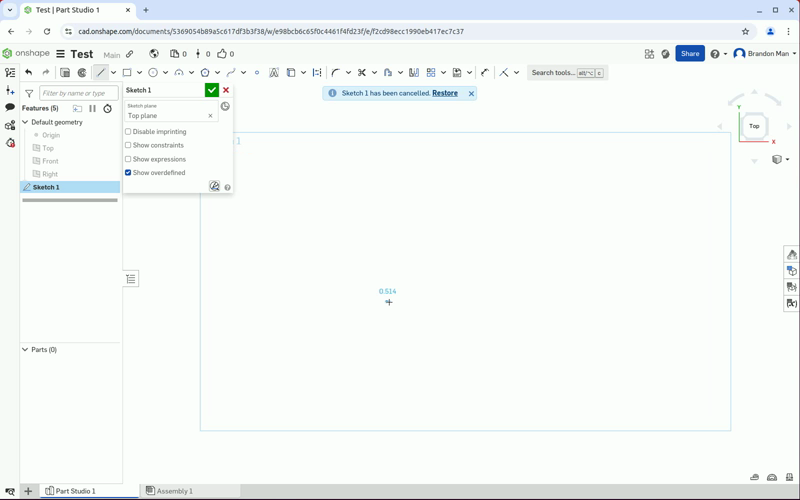
scroll(6)
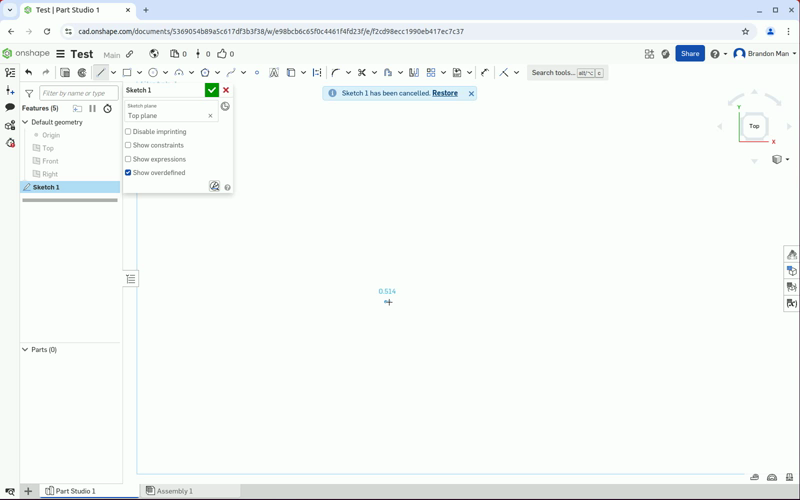
scroll(6)
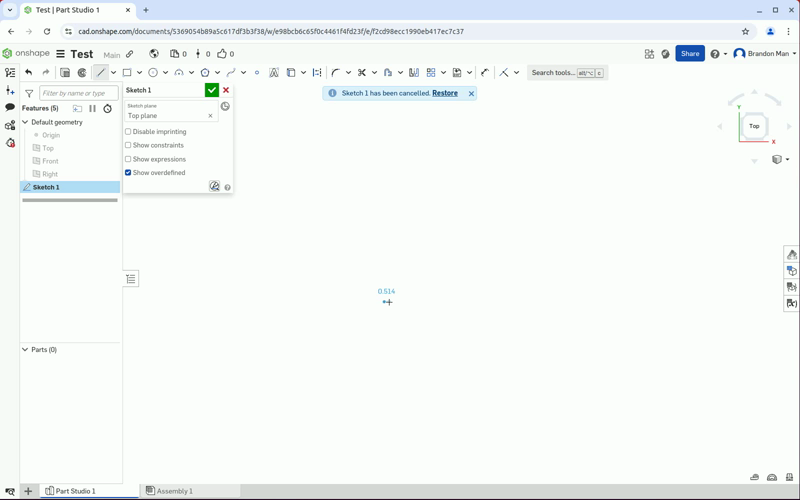
scroll(6)
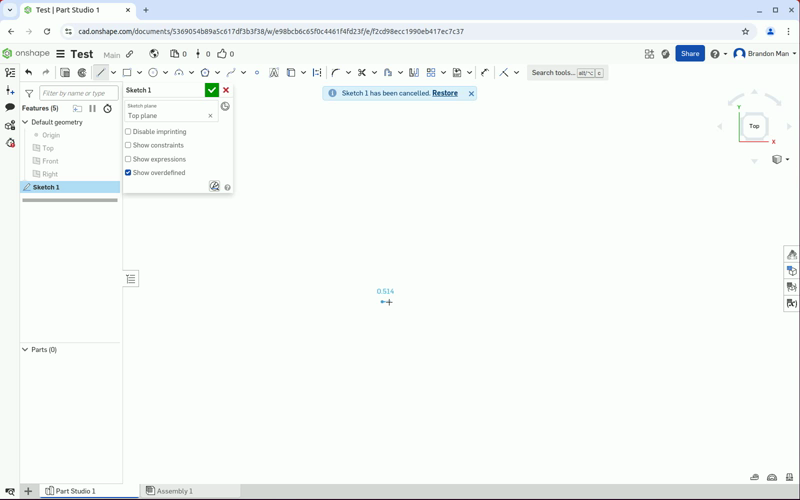
scroll(6)
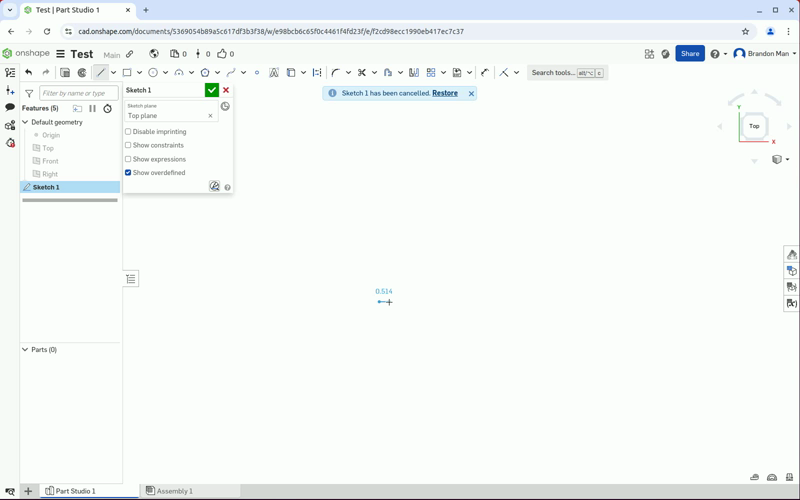
scroll(6)
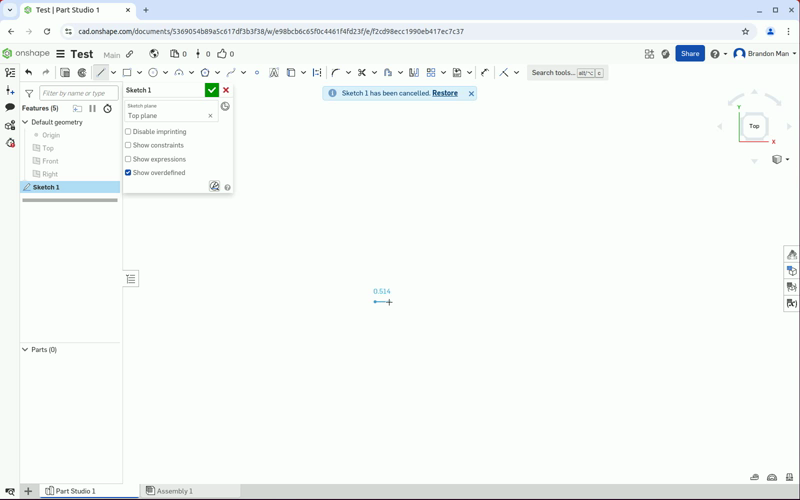
scroll(6)
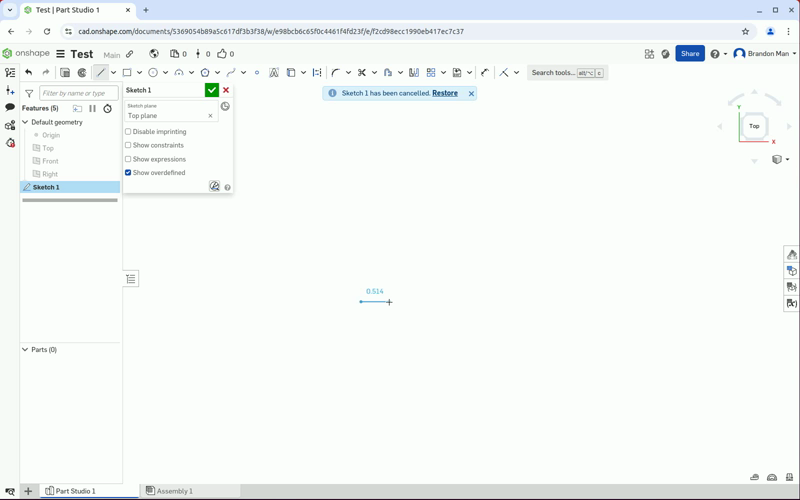
click(389, 301)
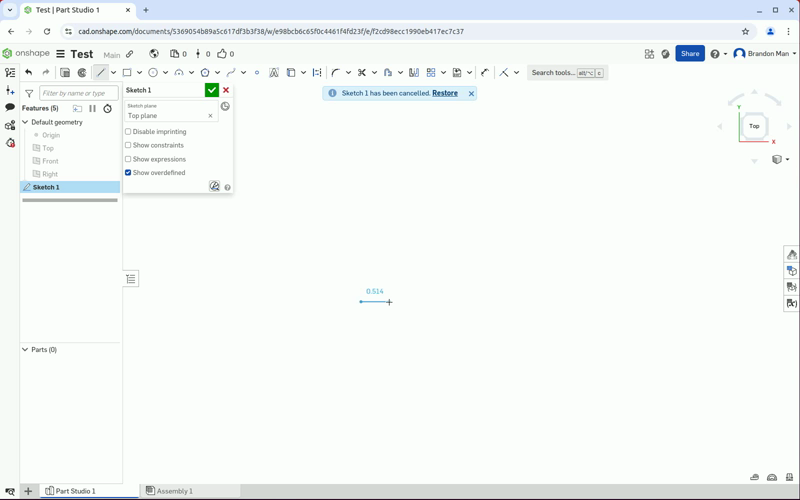
scroll(-6)
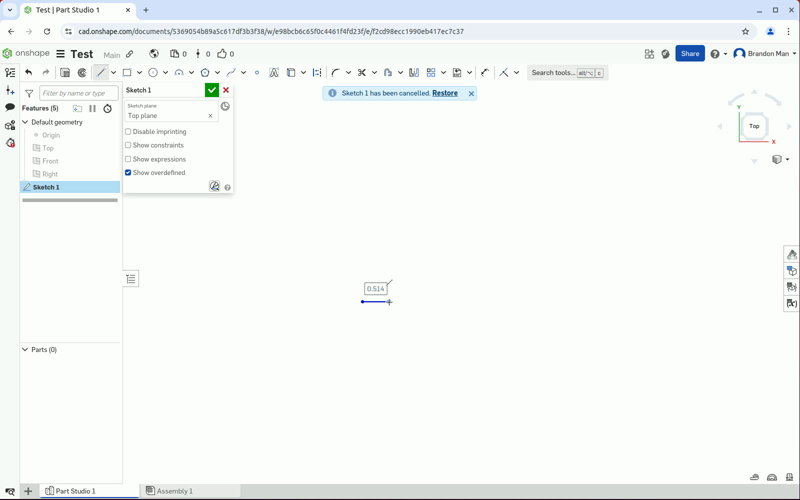
scroll(-6)
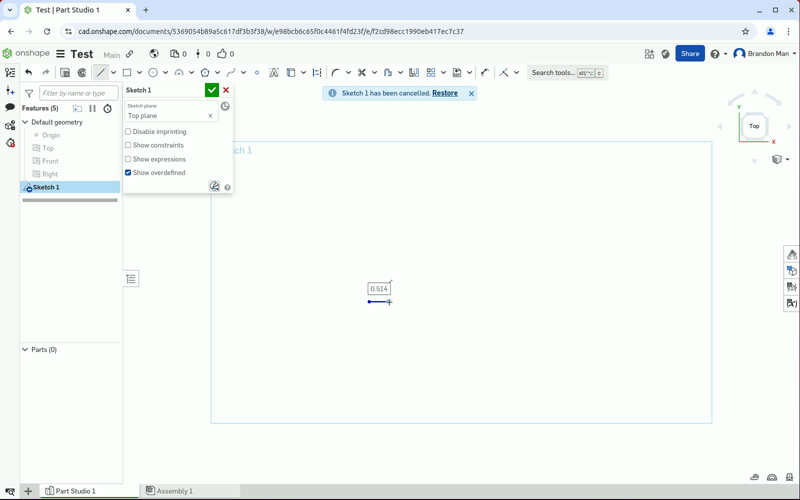
scroll(-6)
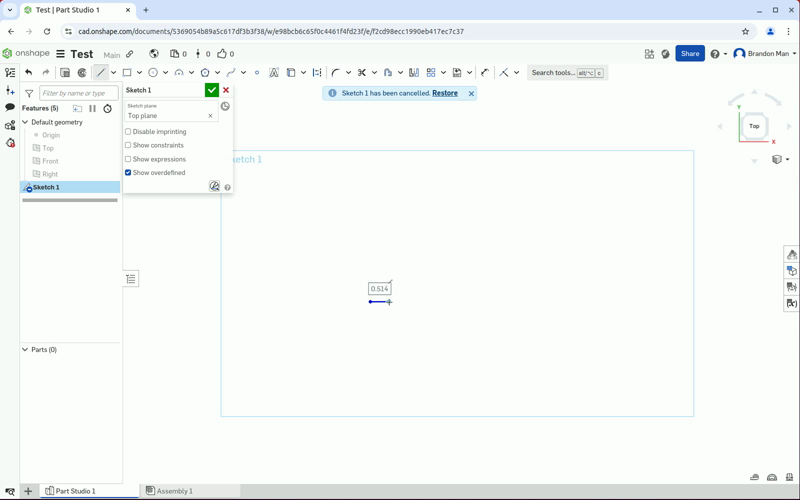
scroll(-6)
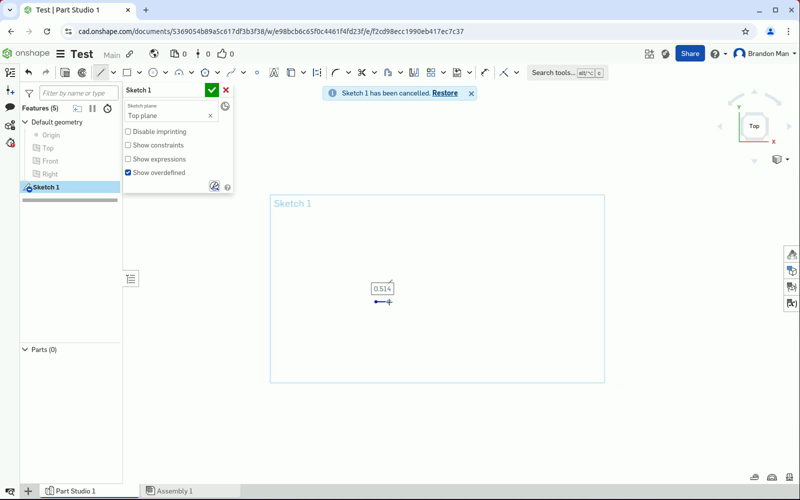
scroll(-6)
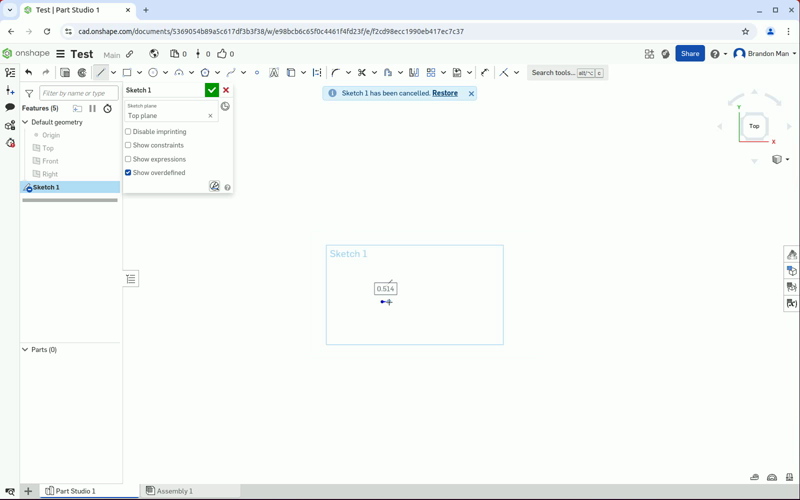
scroll(-6)
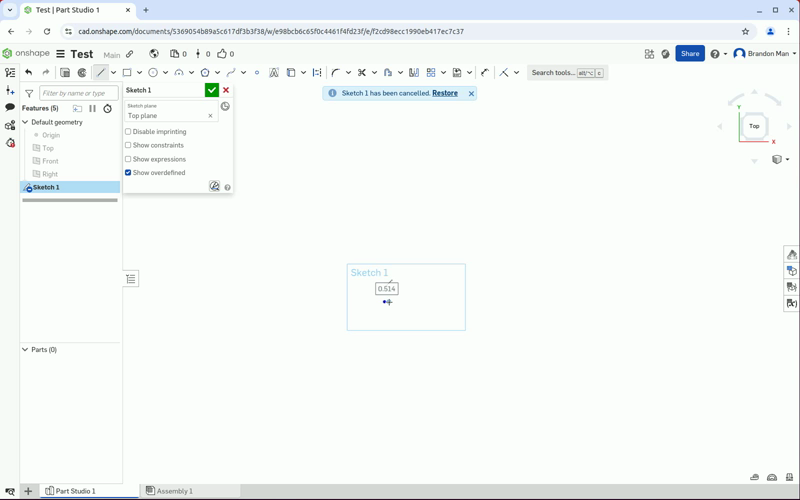
scroll(-6)
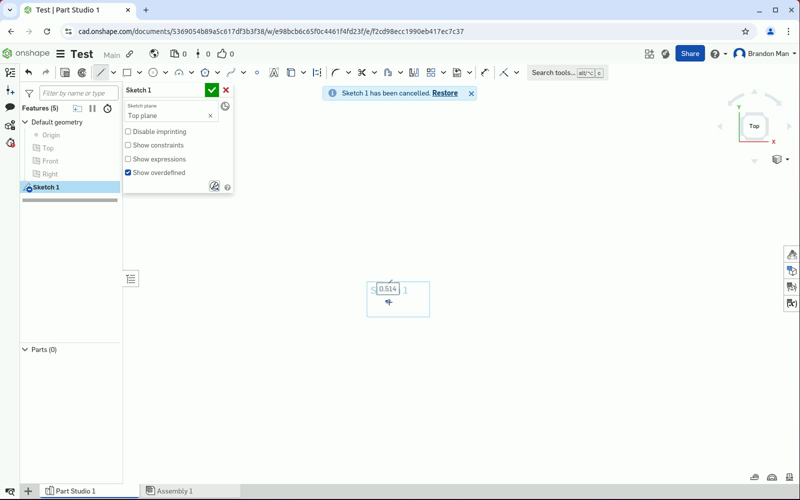
key_up(shift)
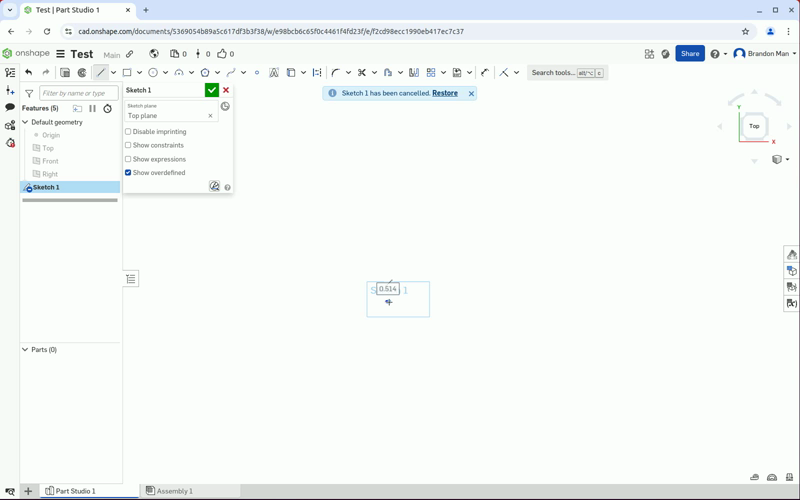
key_down(shift)
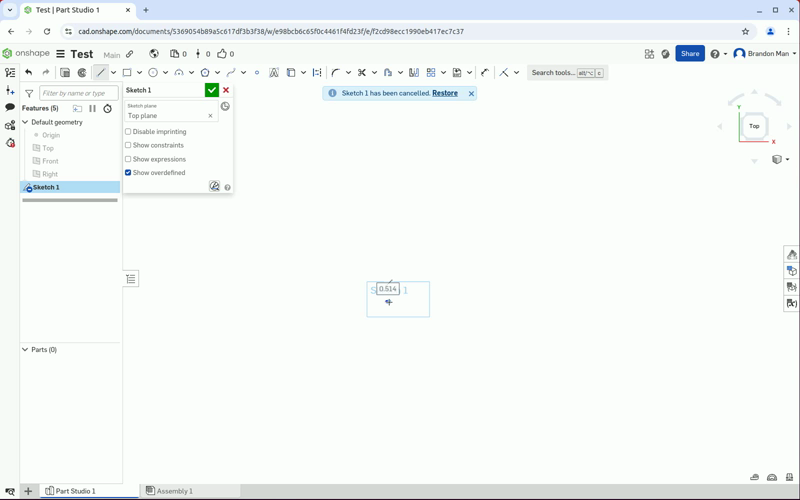
mouse_move(419, 301)
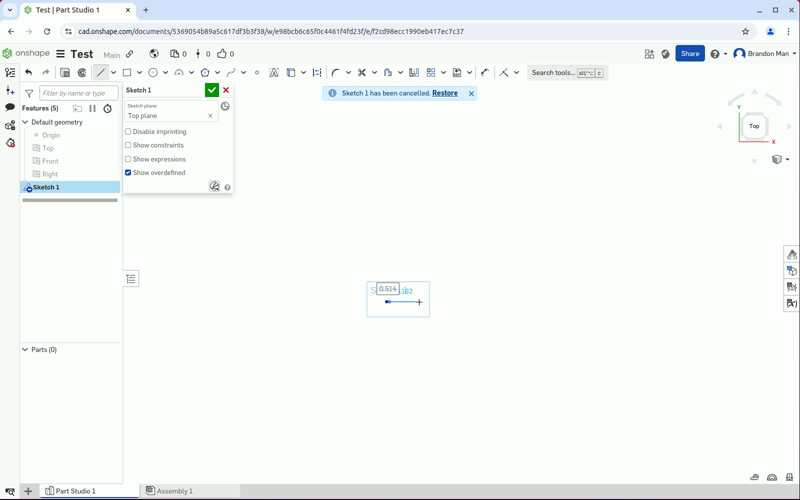
mouse_move(389, 264)
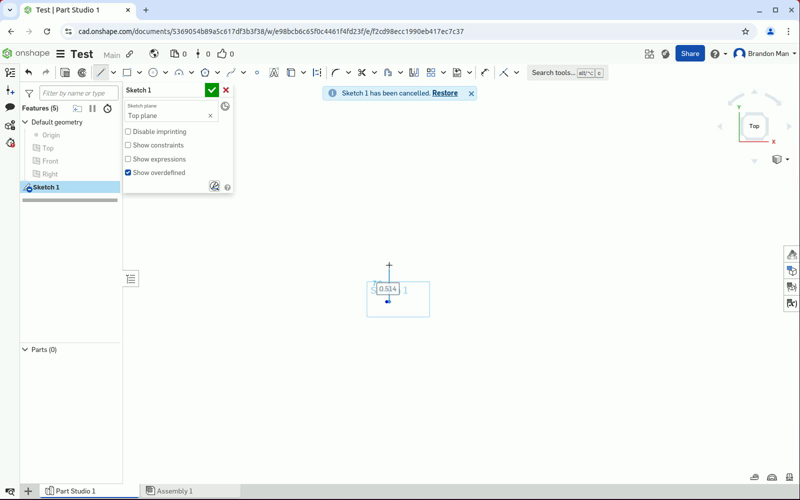
click(389, 264)
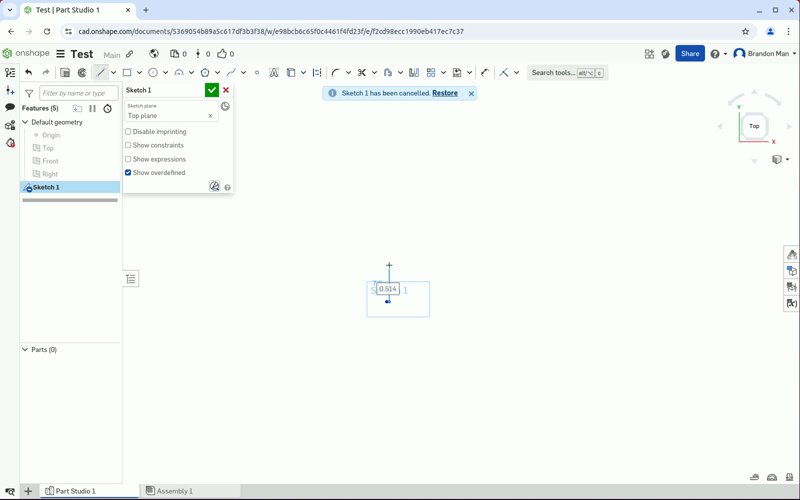
key_up(shift)
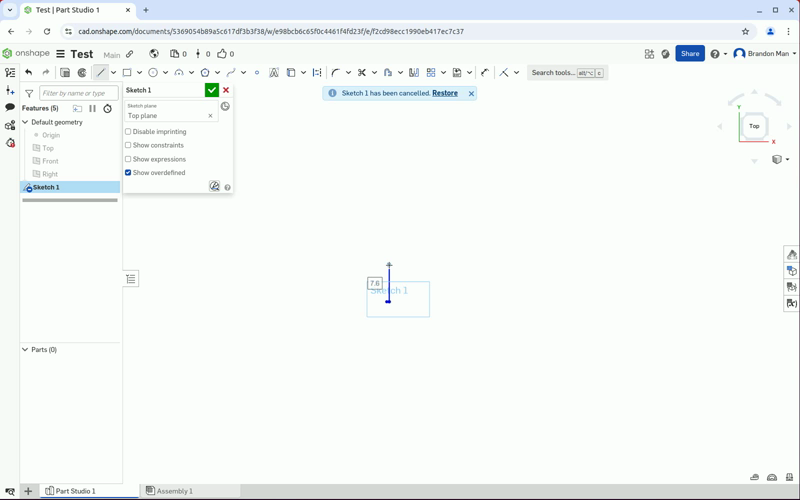
key_down(shift)
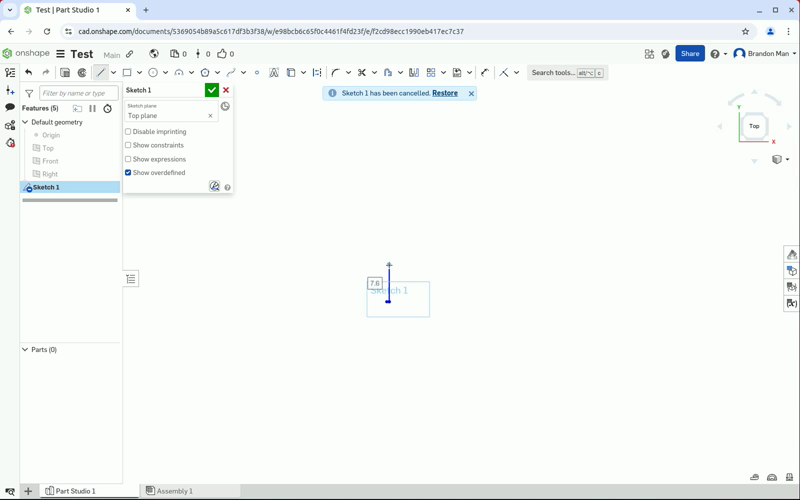
mouse_move(500, 264)
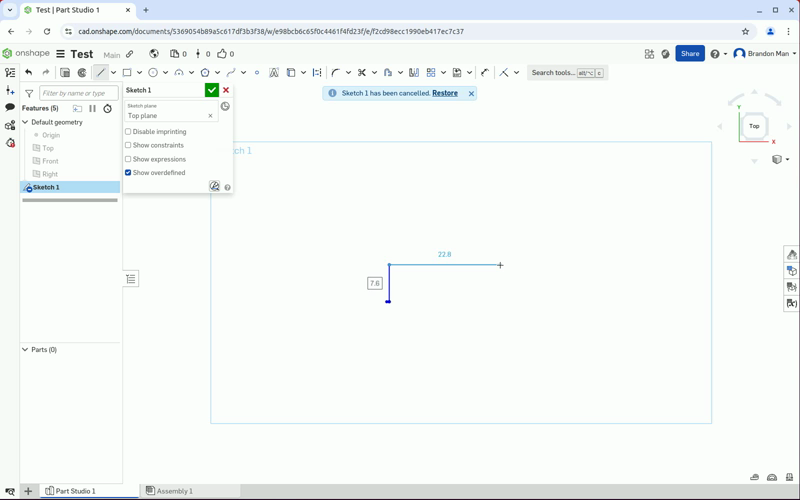
click(500, 264)
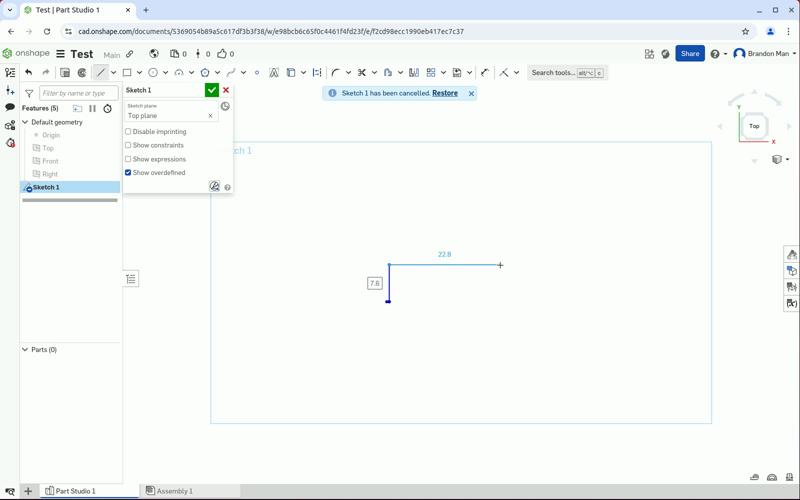
key_up(shift)
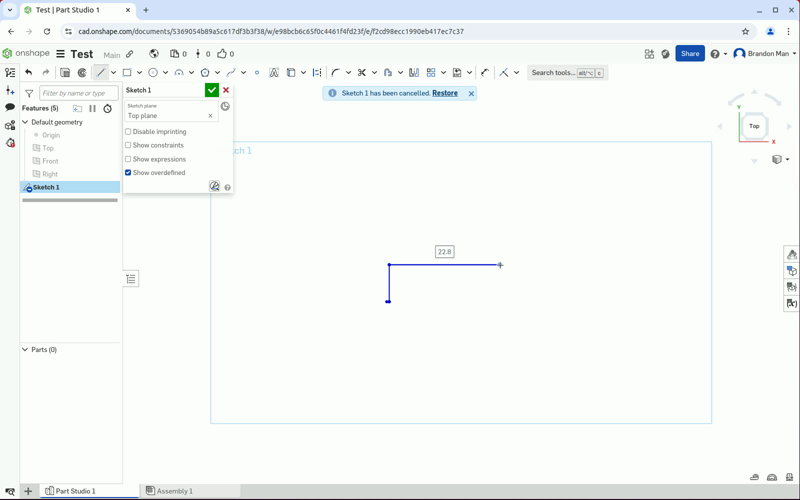
key_down(shift)
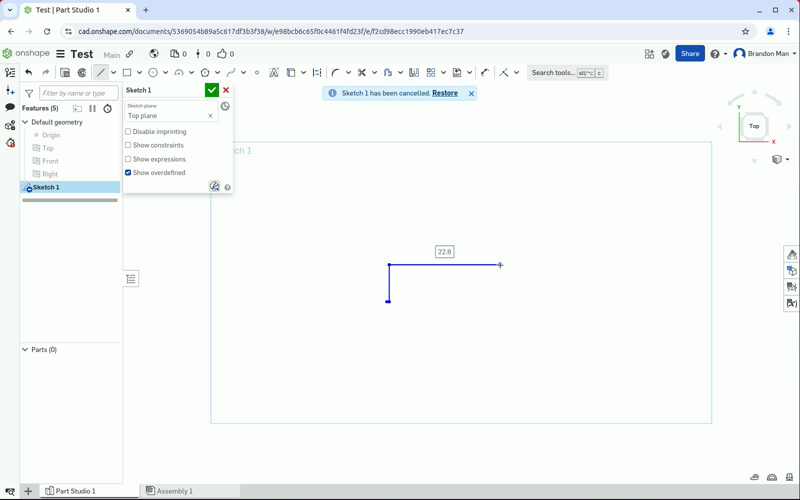
mouse_move(530, 264)
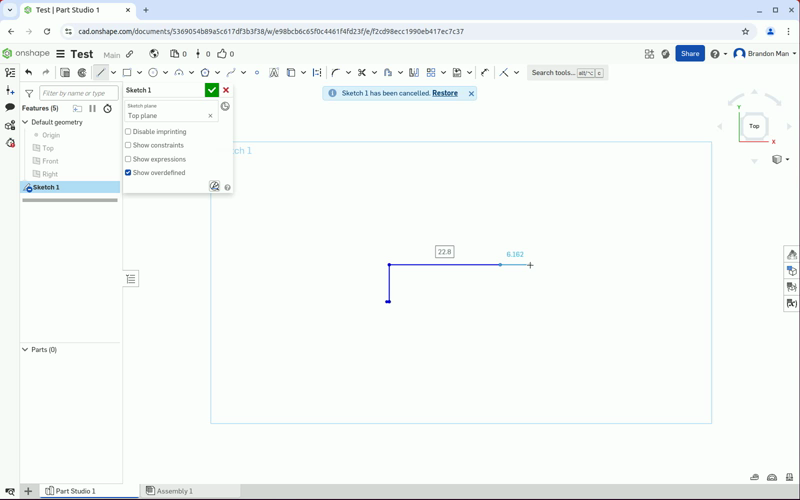
mouse_move(500, 291)
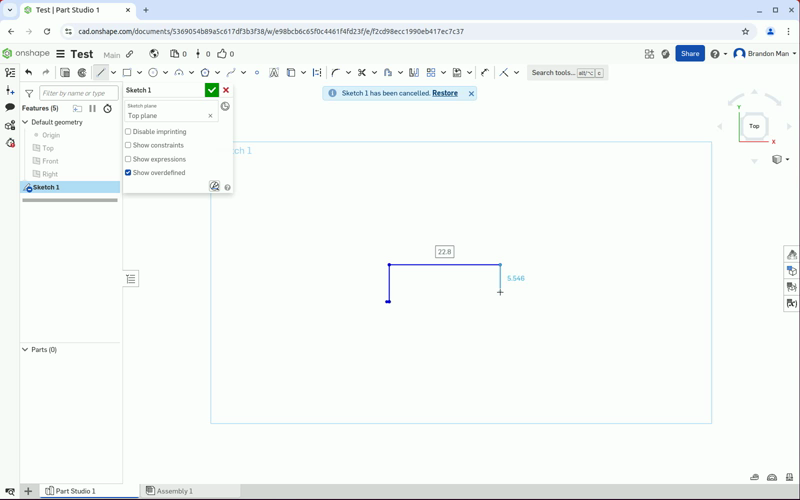
click(500, 291)
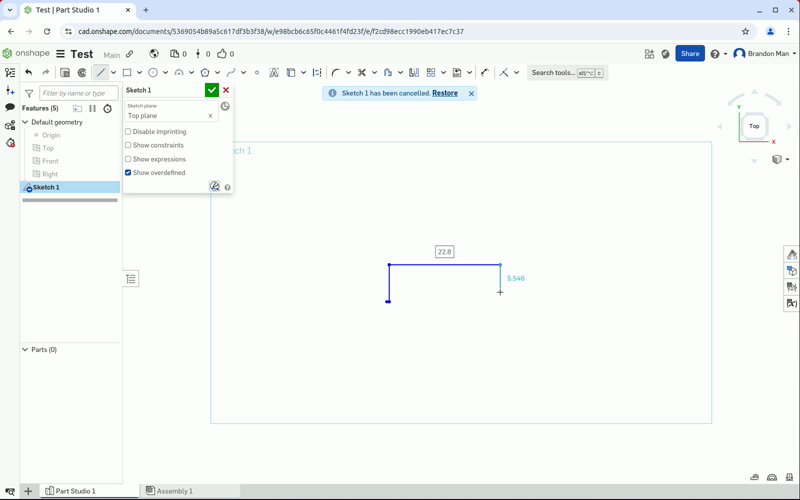
key_up(shift)
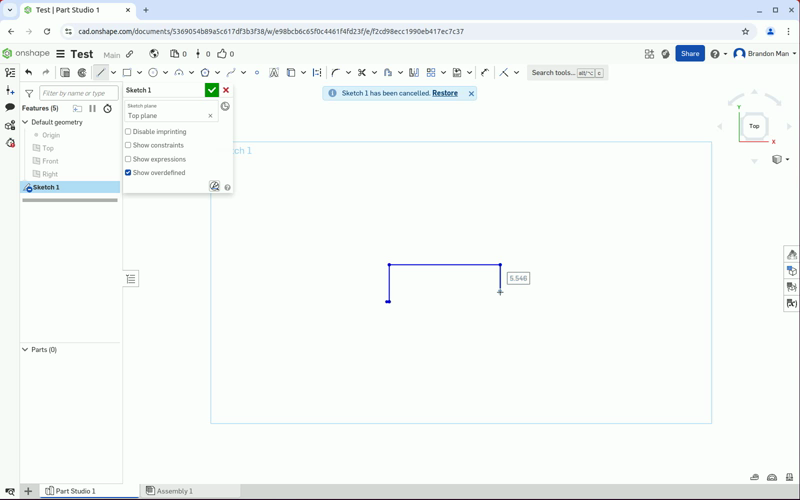
key_down(shift)
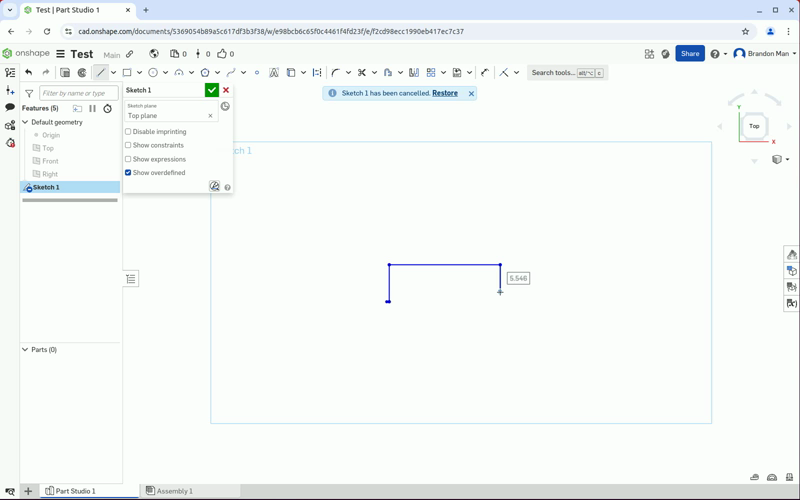
mouse_move(530, 291)
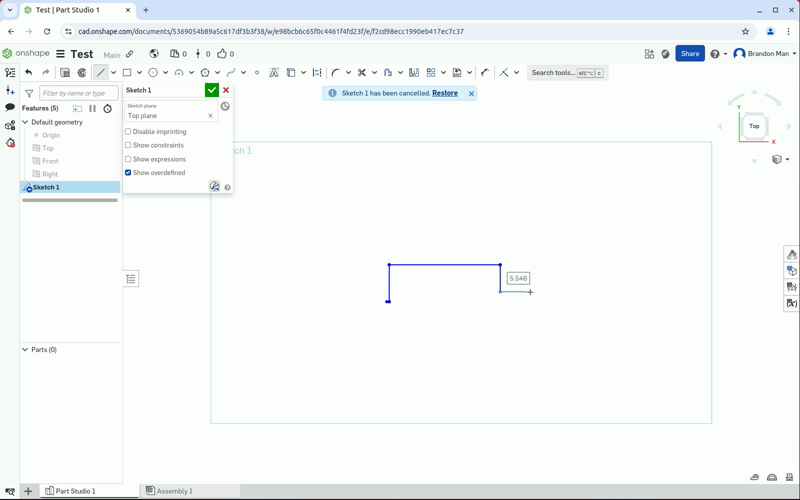
mouse_move(503, 291)
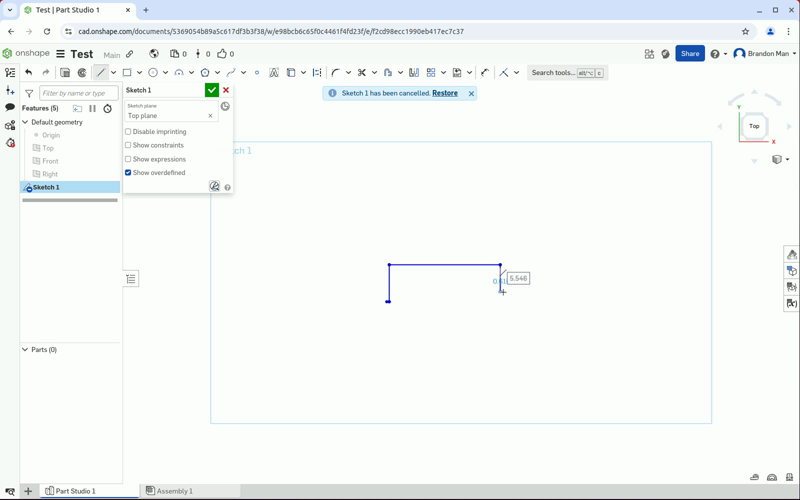
scroll(6)
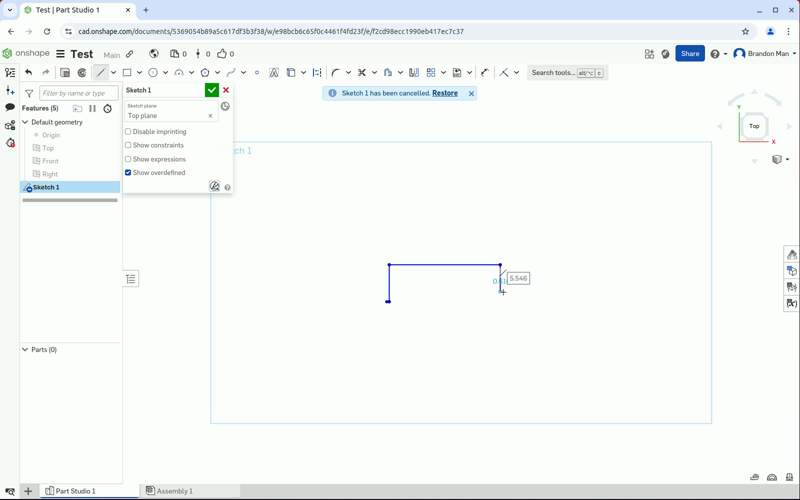
scroll(6)
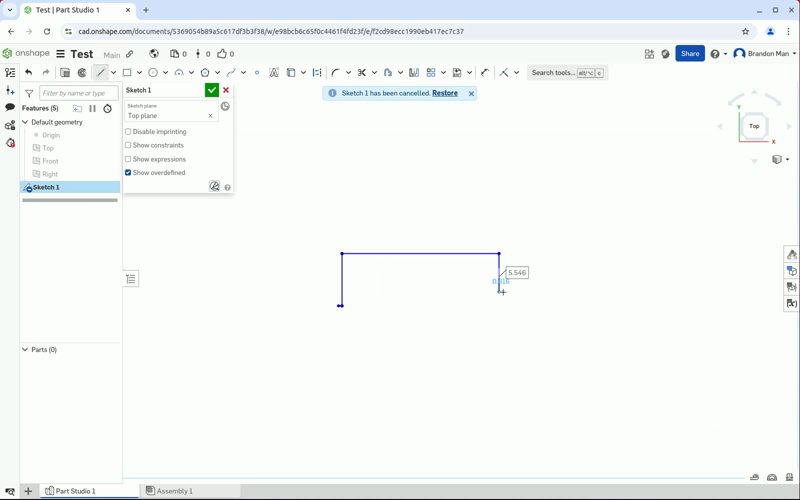
scroll(6)
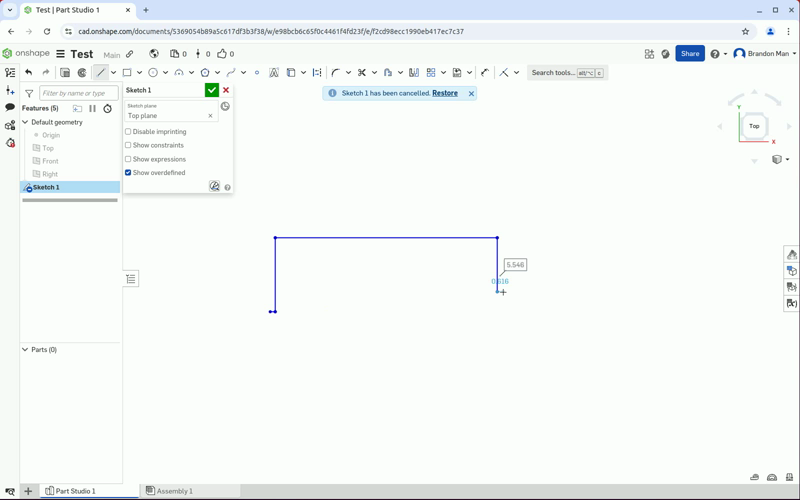
scroll(6)
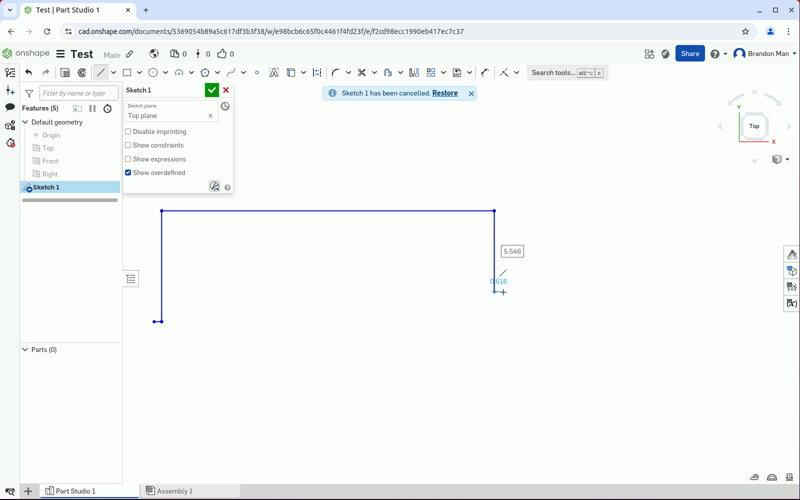
scroll(6)
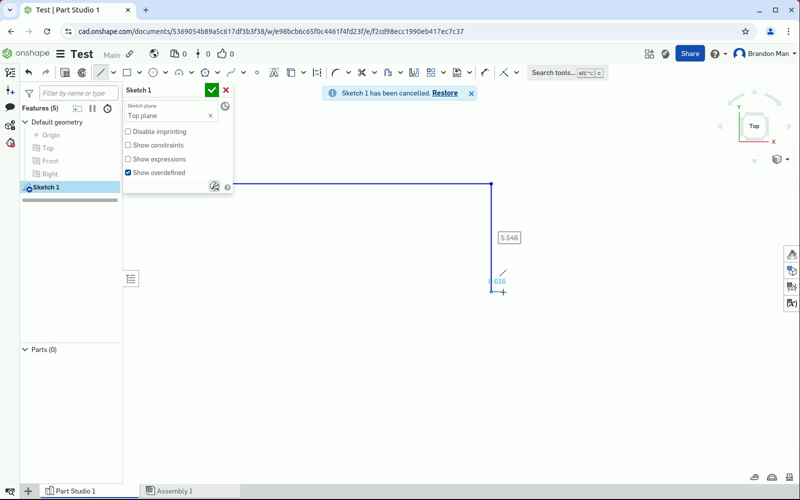
scroll(6)
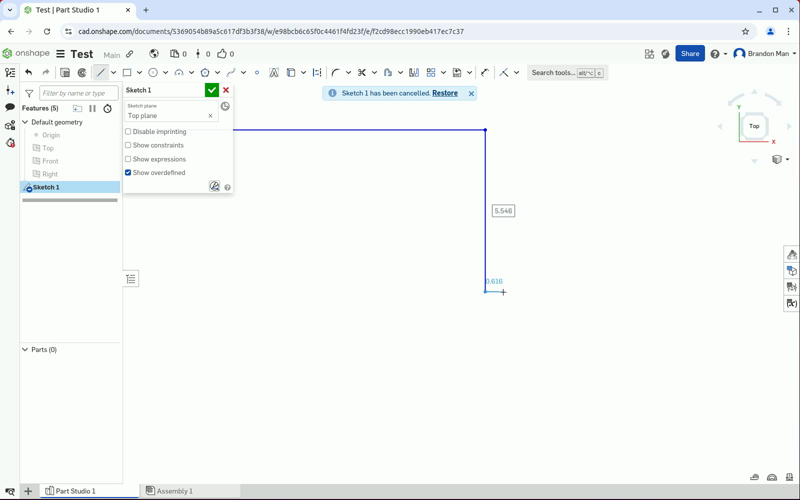
scroll(6)
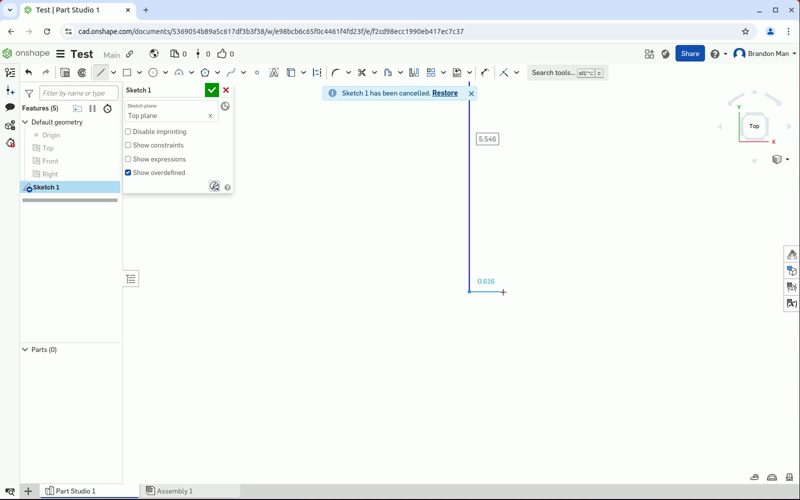
click(503, 291)
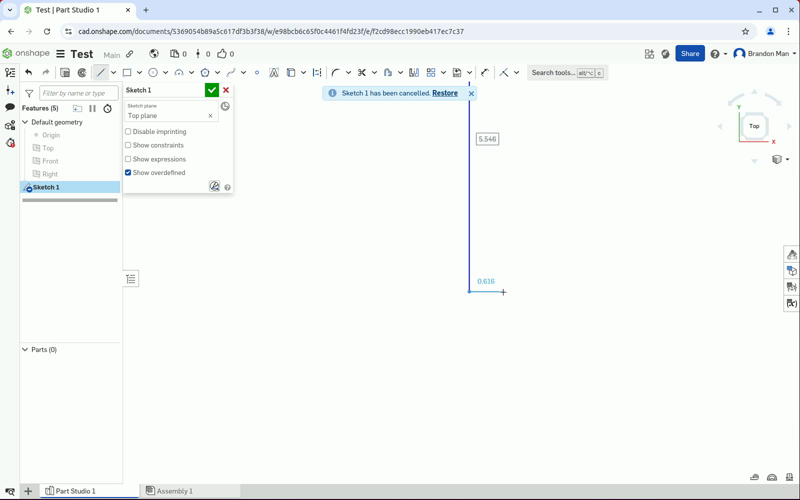
scroll(-6)
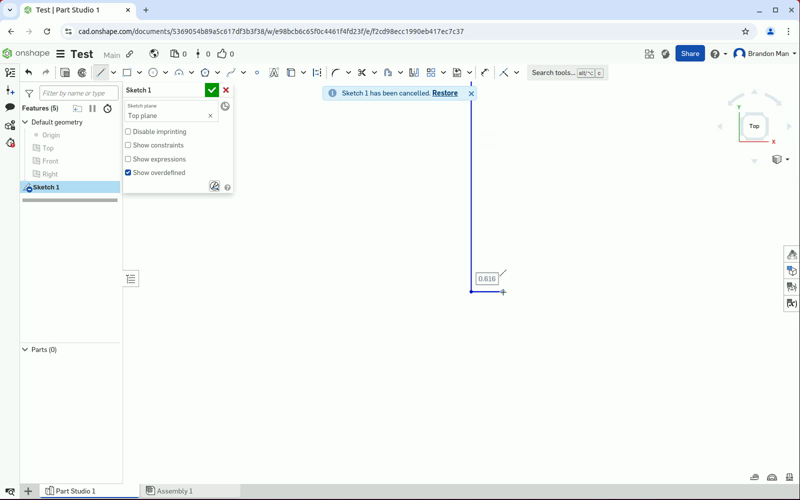
scroll(-6)
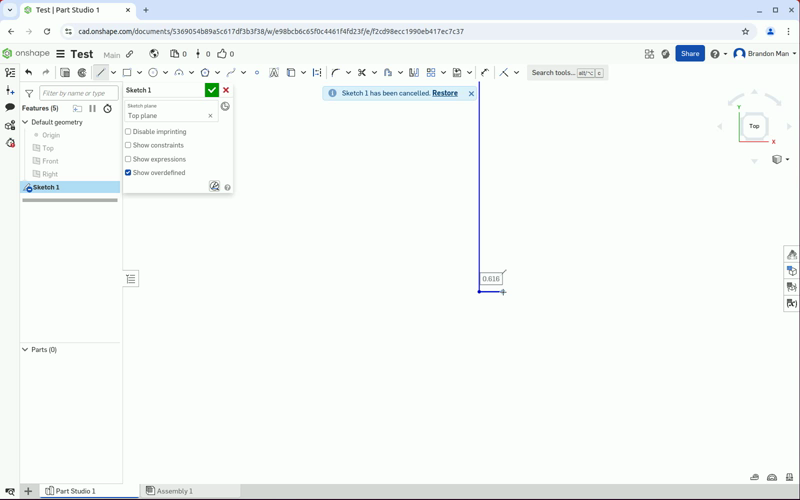
scroll(-6)
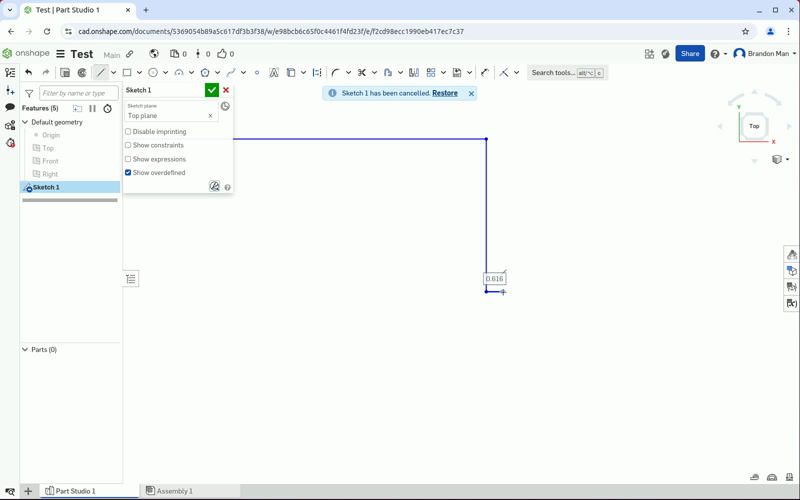
scroll(-6)
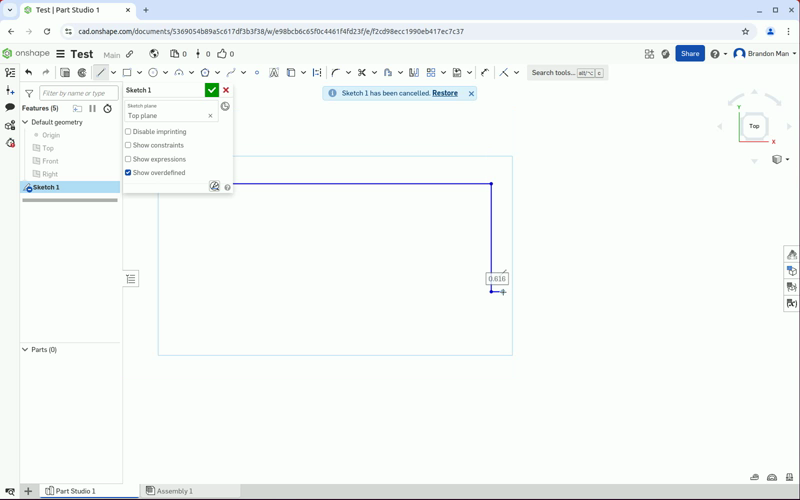
scroll(-6)
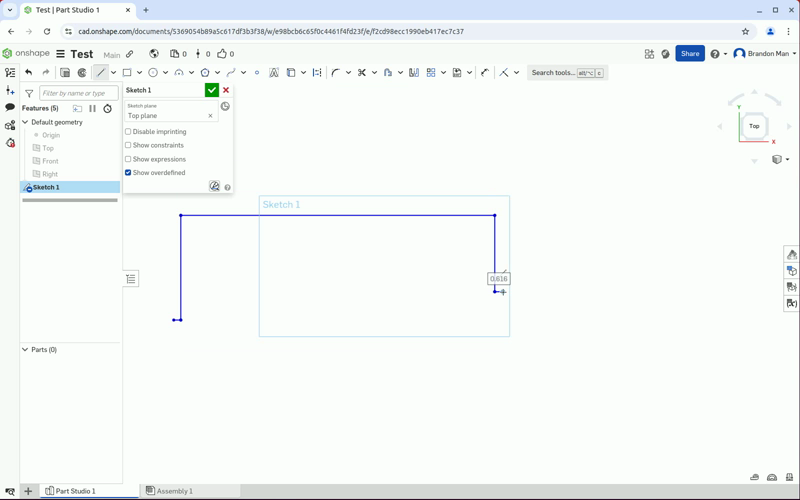
scroll(-6)
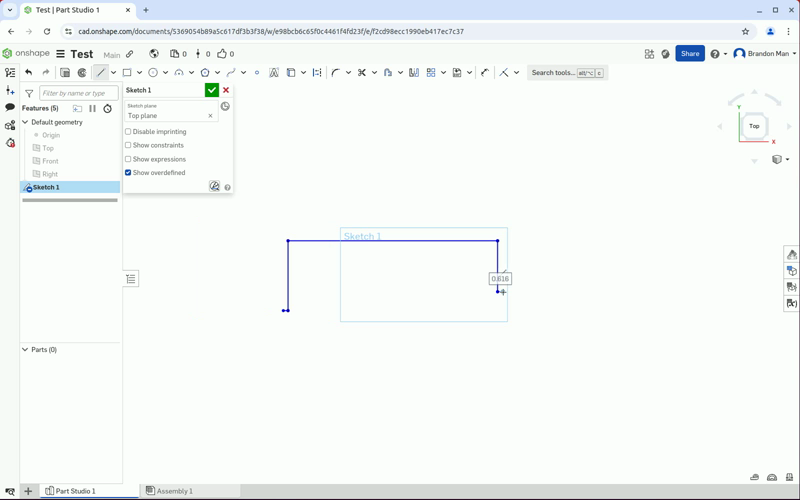
scroll(-6)
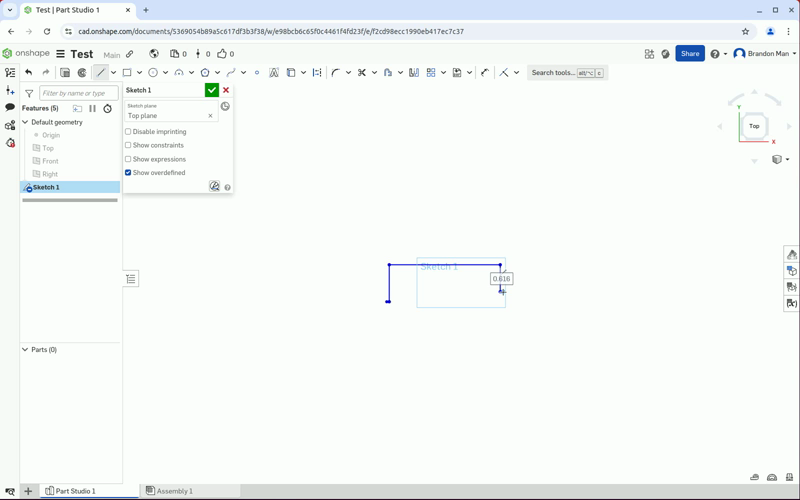
key_up(shift)
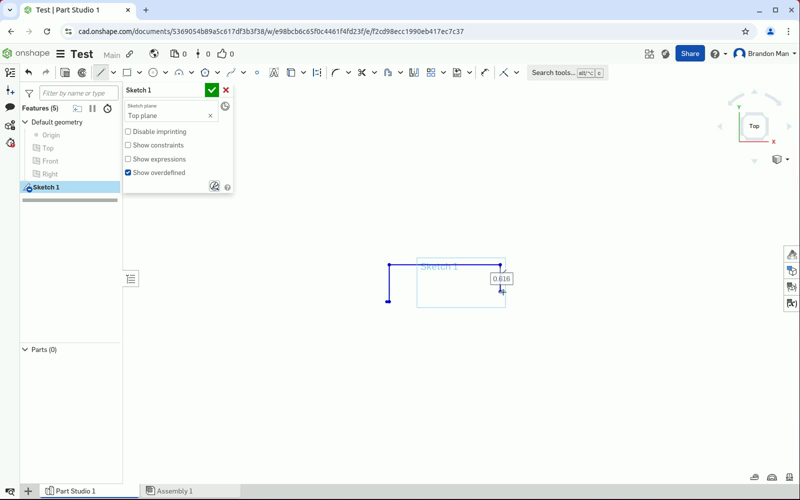
key_down(shift)
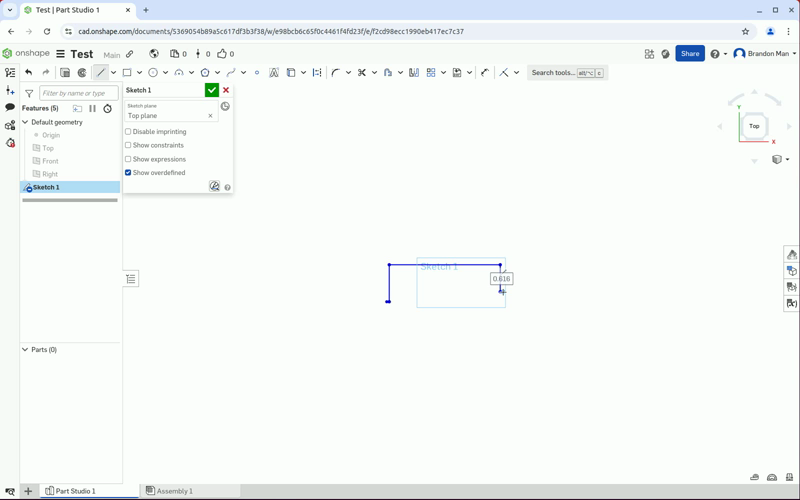
mouse_move(533, 291)
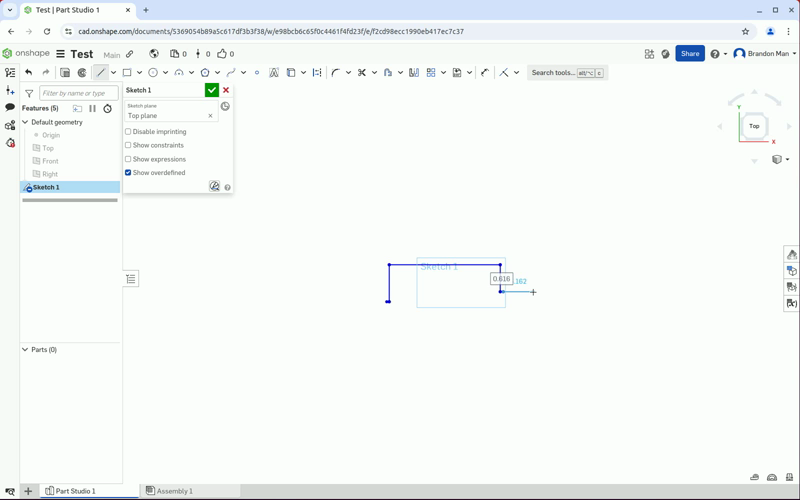
mouse_move(503, 262)
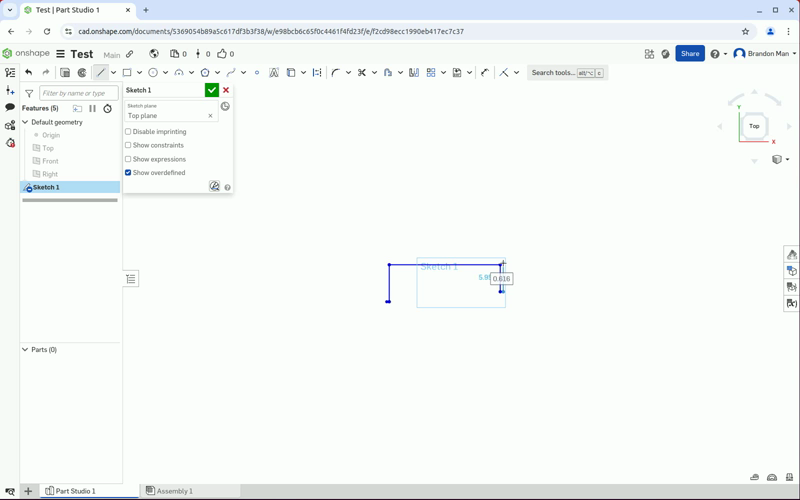
scroll(6)
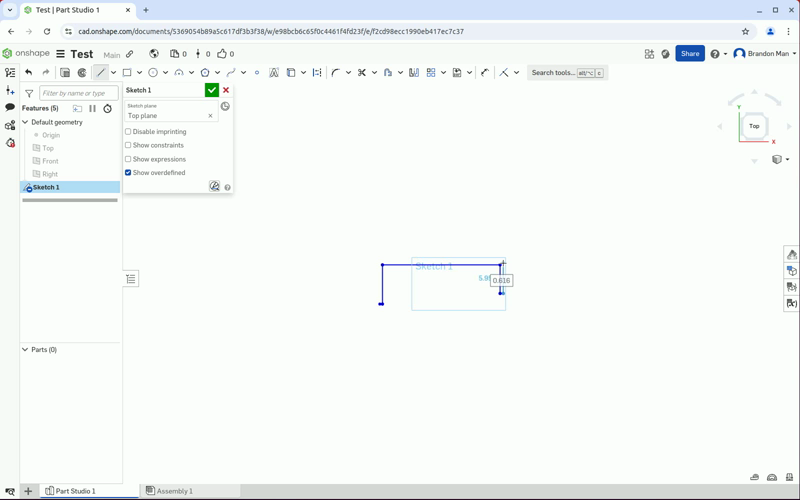
scroll(6)
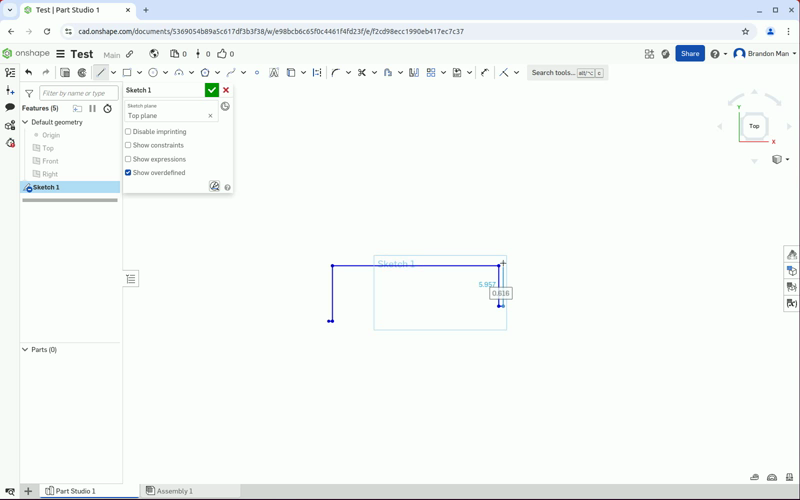
scroll(6)
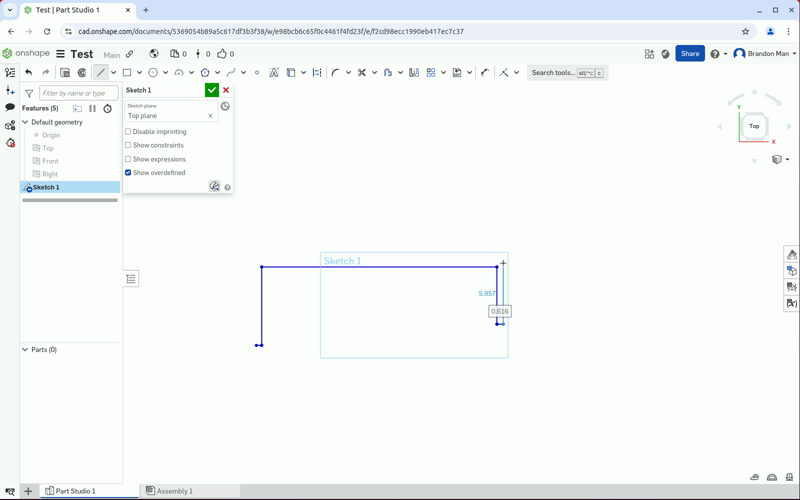
scroll(6)
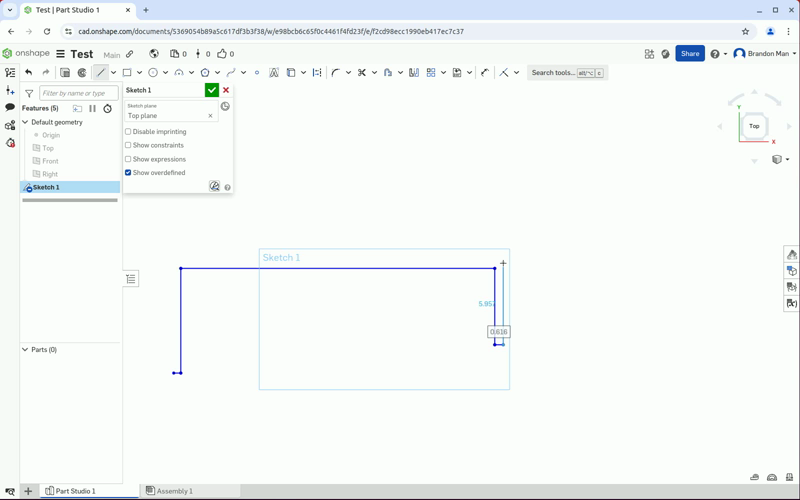
scroll(6)
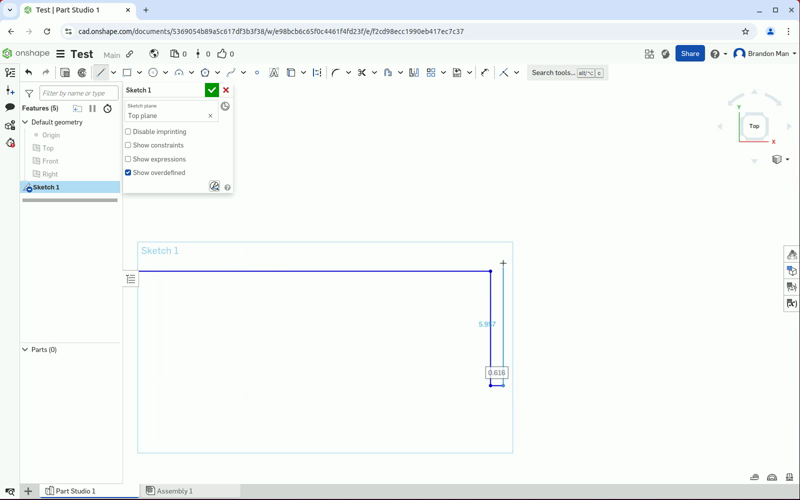
scroll(6)
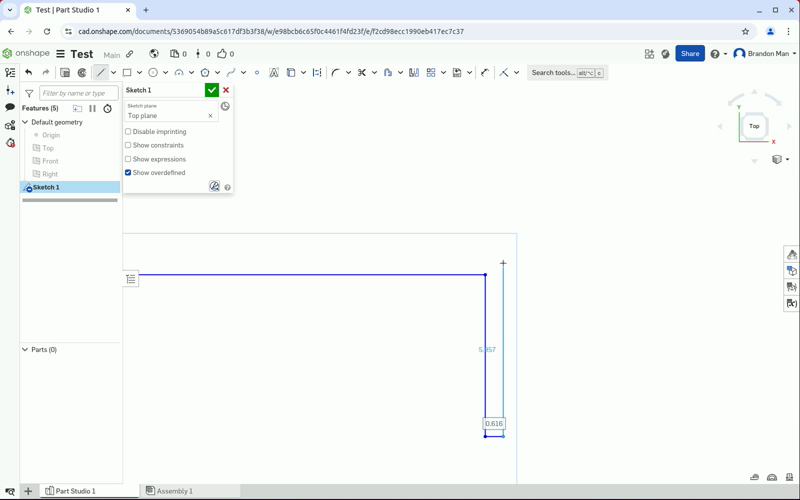
scroll(6)
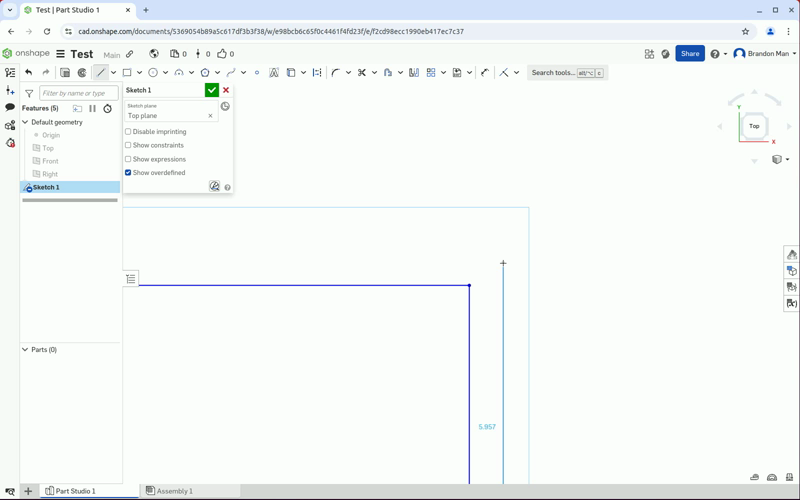
click(503, 262)
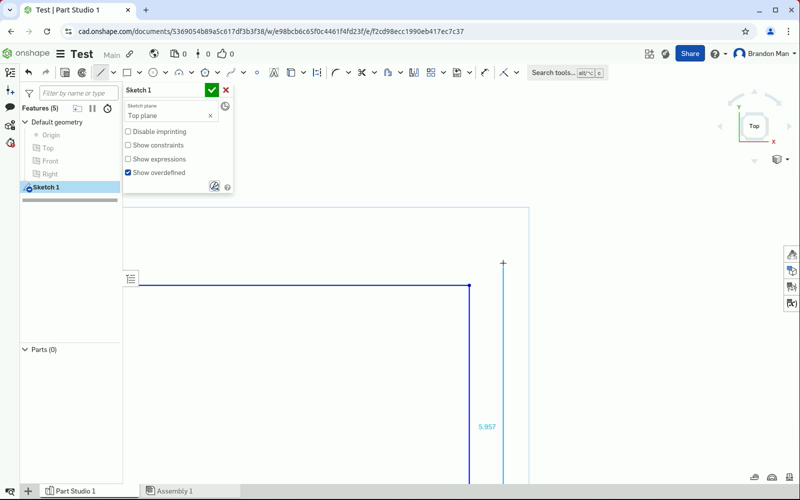
scroll(-6)
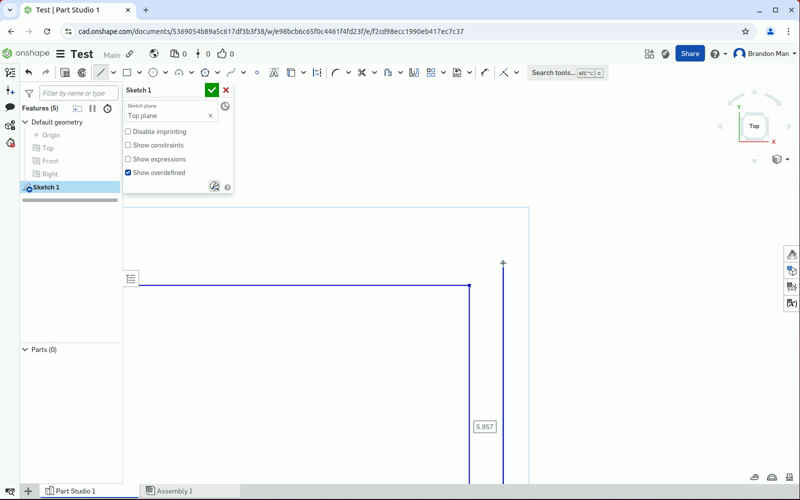
scroll(-6)
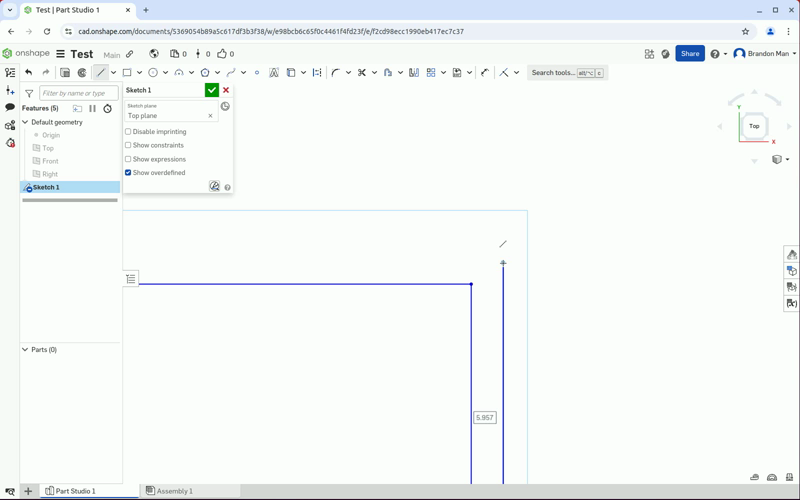
scroll(-6)
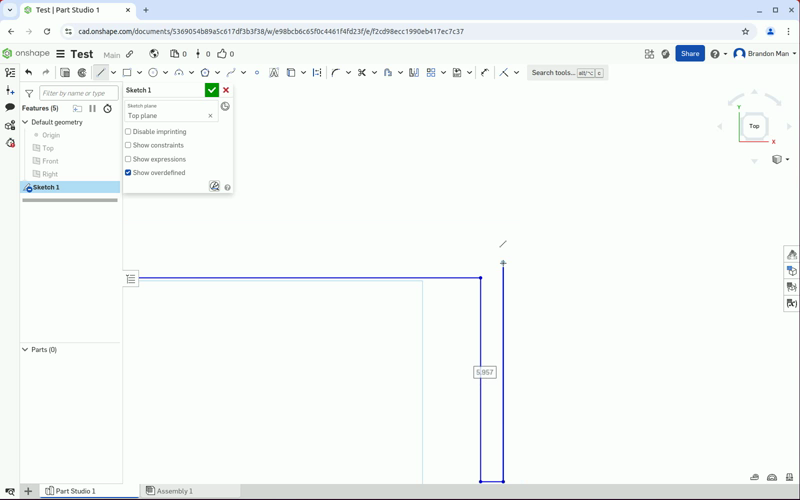
scroll(-6)
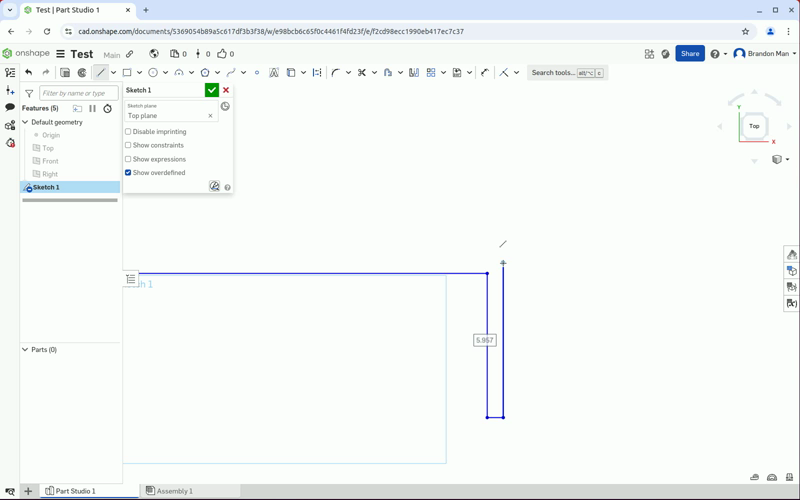
scroll(-6)
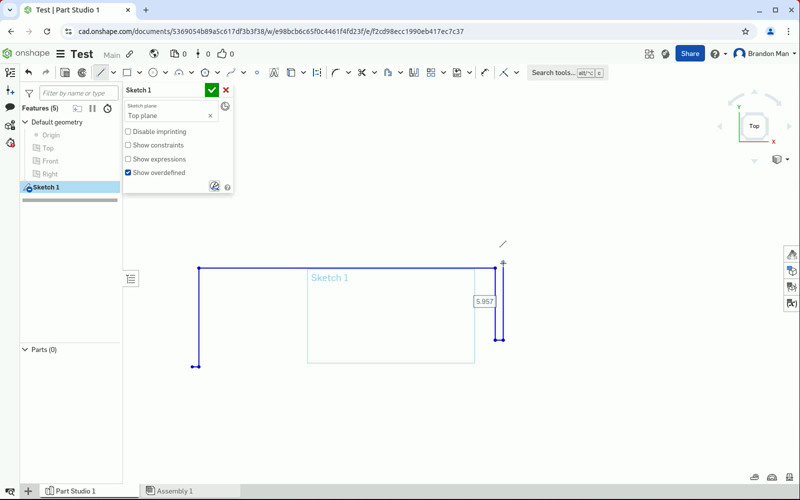
scroll(-6)
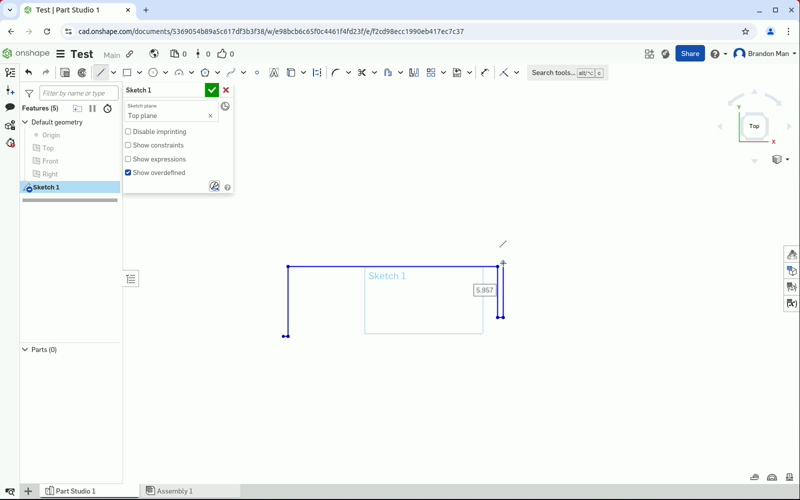
scroll(-6)
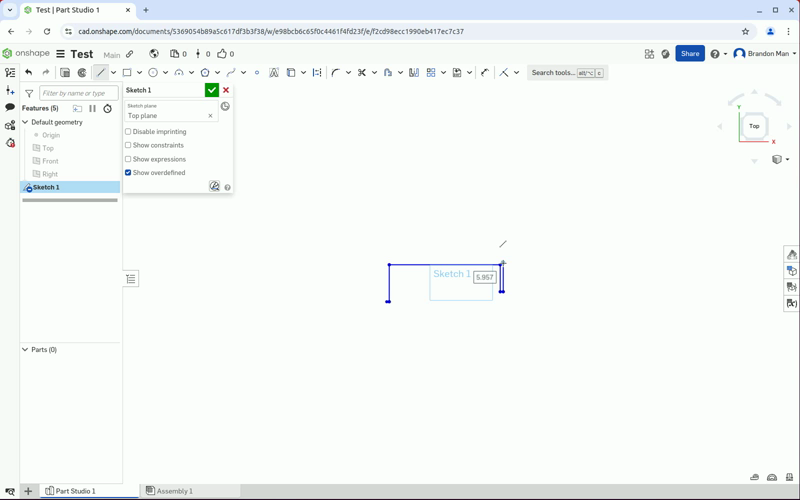
key_up(shift)
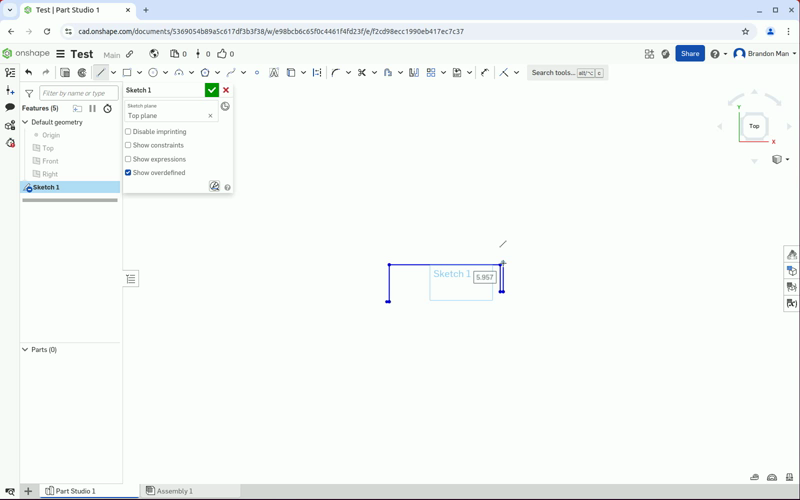
key_down(shift)
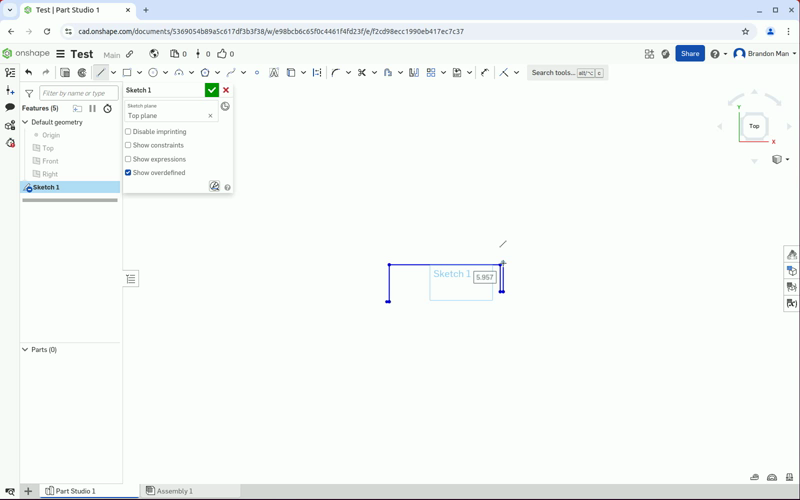
mouse_move(386, 262)
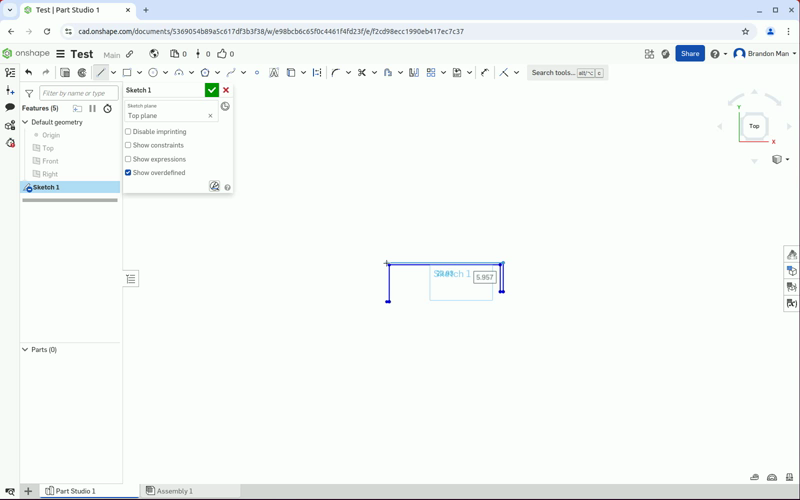
scroll(6)
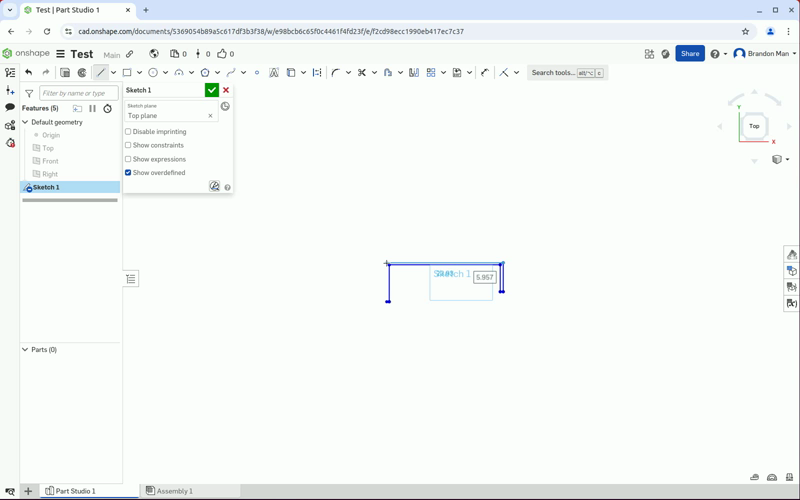
scroll(6)
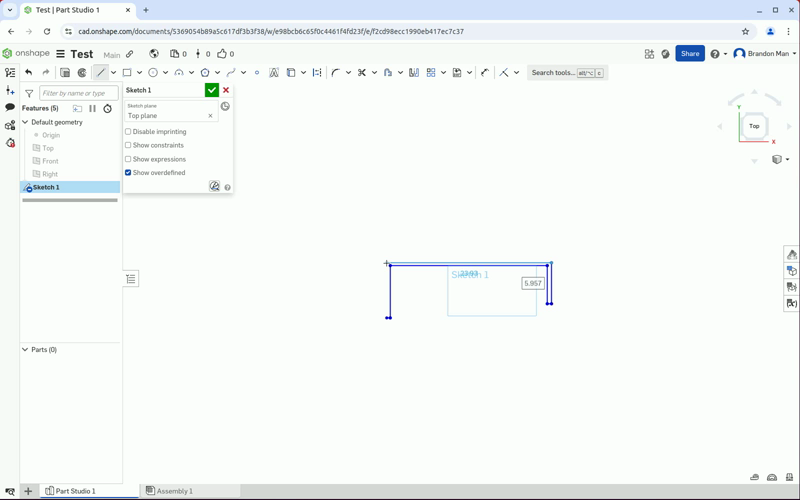
scroll(6)
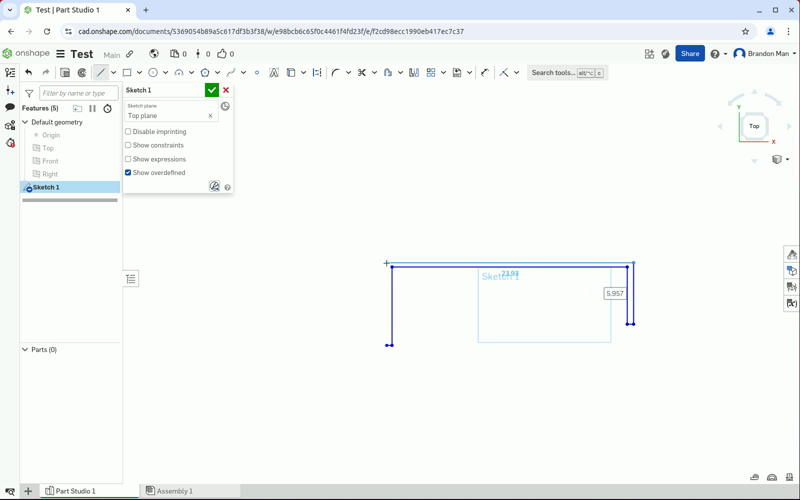
scroll(6)
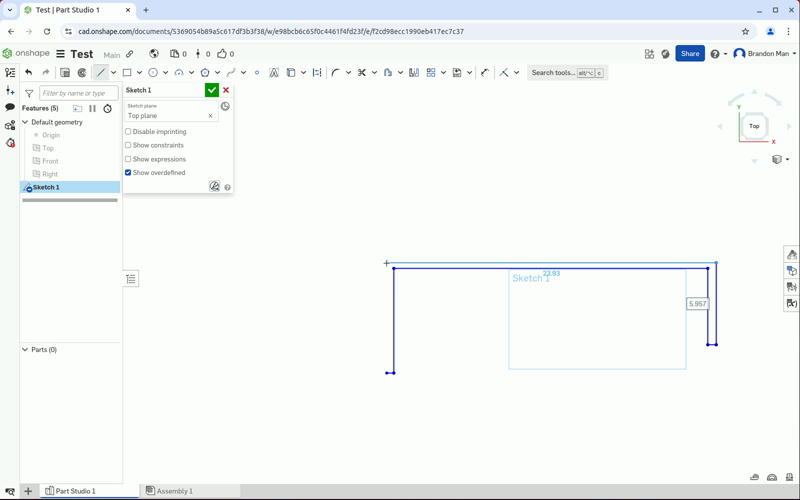
scroll(6)
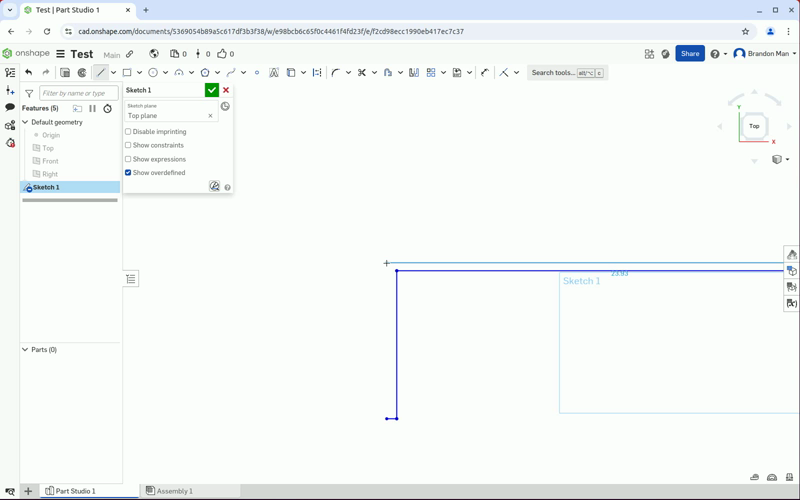
scroll(6)
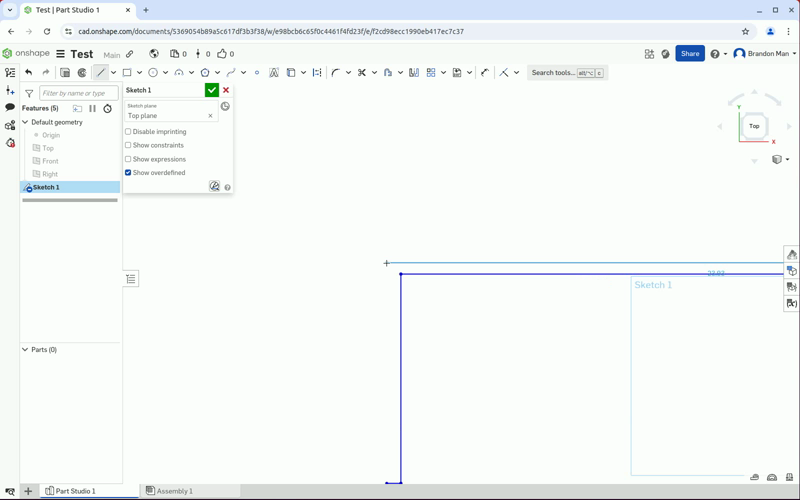
scroll(6)
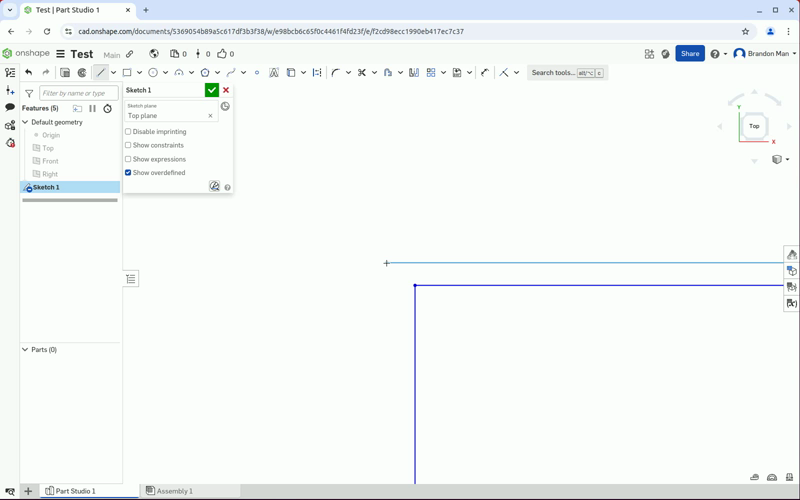
click(386, 262)
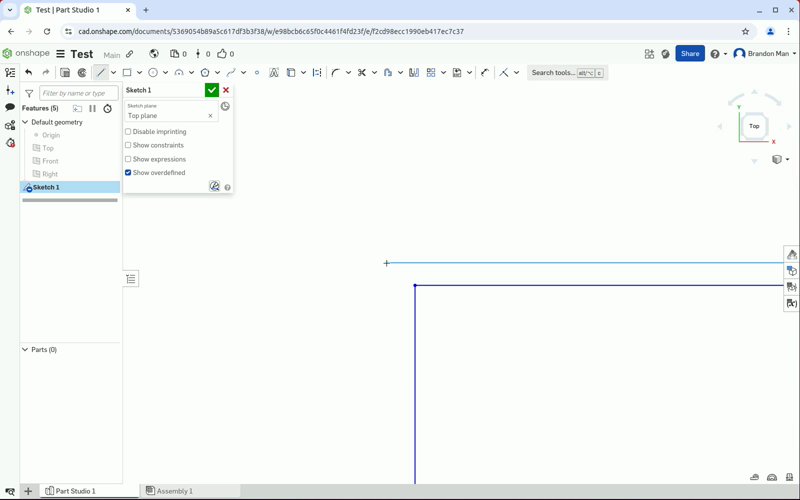
scroll(-6)
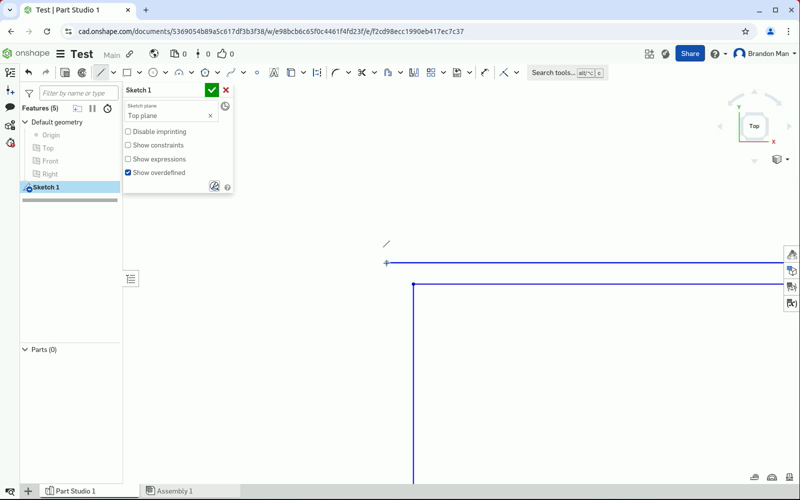
scroll(-6)
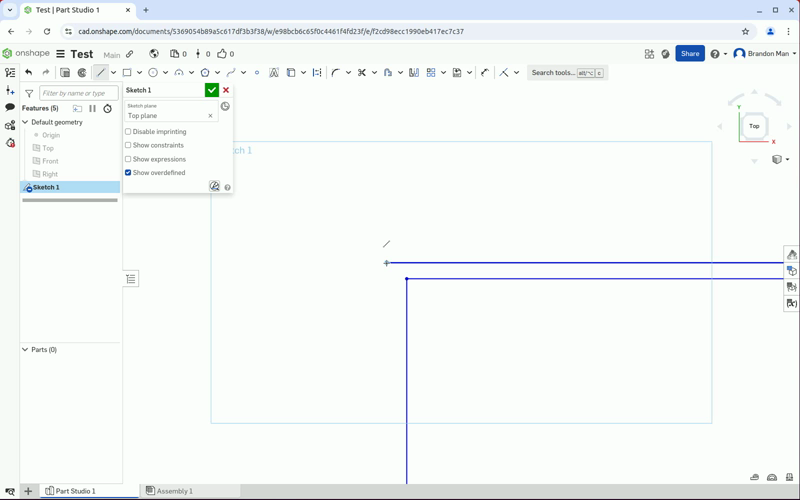
scroll(-6)
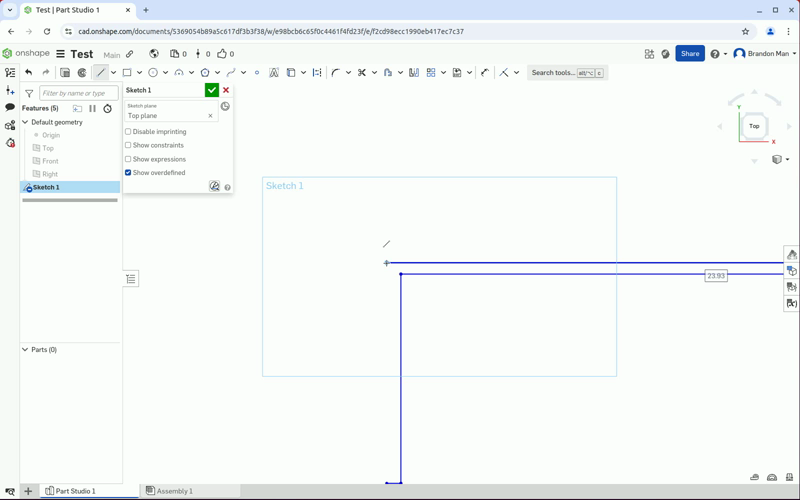
scroll(-6)
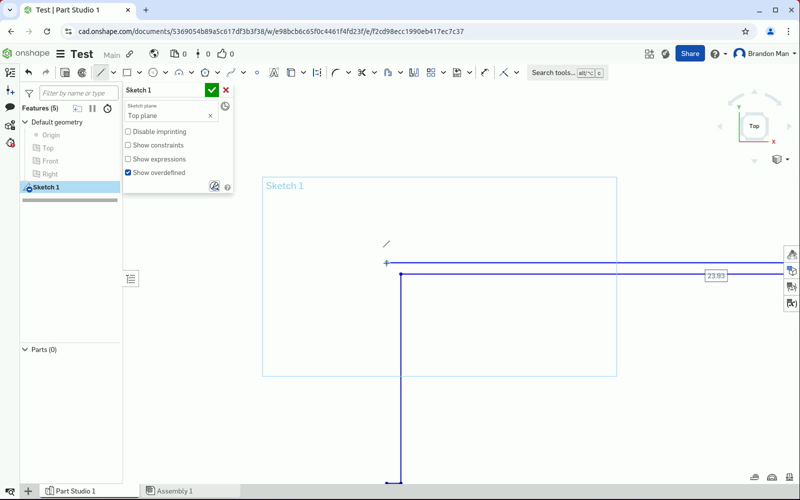
scroll(-6)
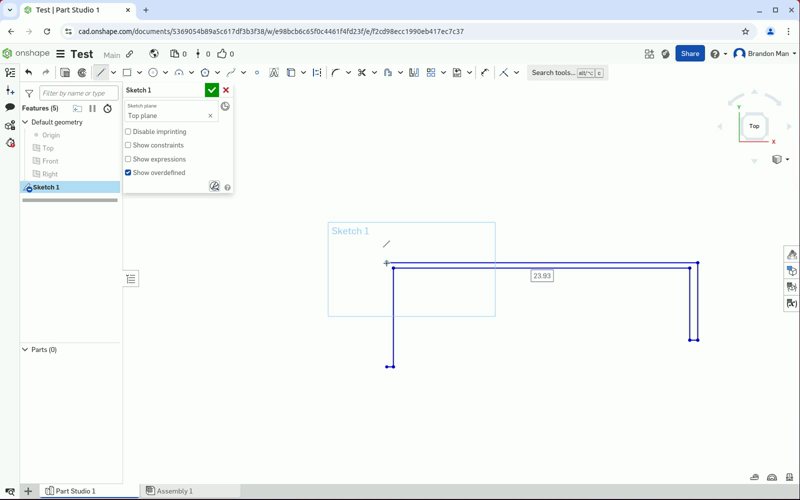
scroll(-6)
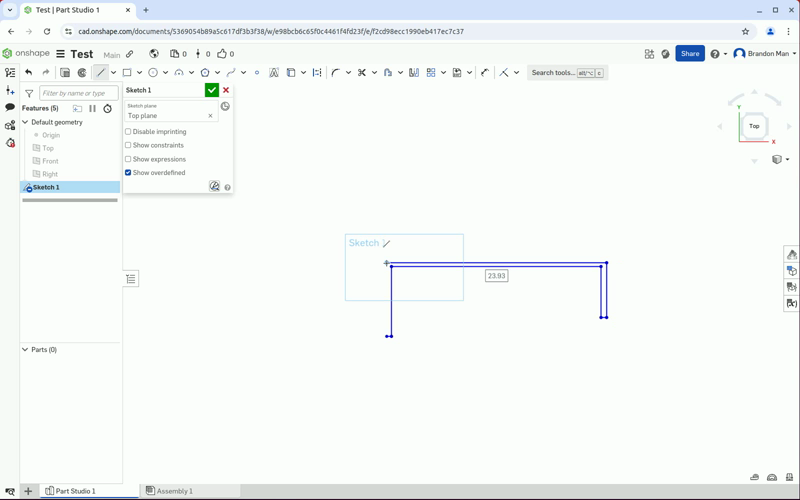
scroll(-6)
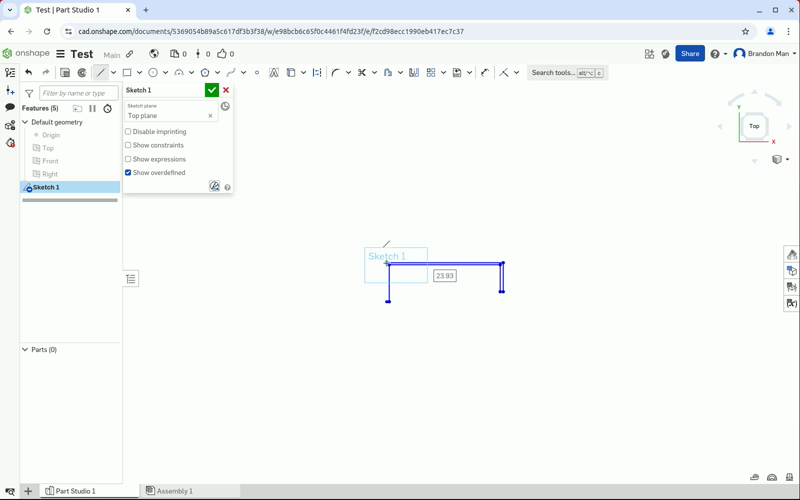
key_up(shift)
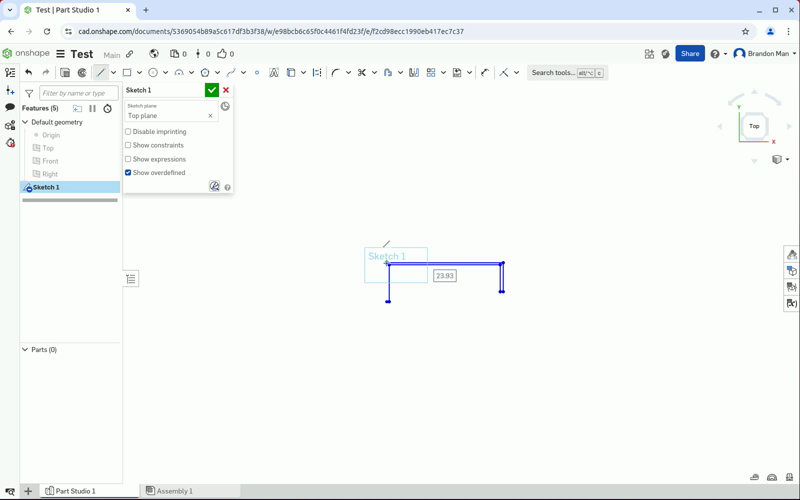
mouse_move(417, 262)
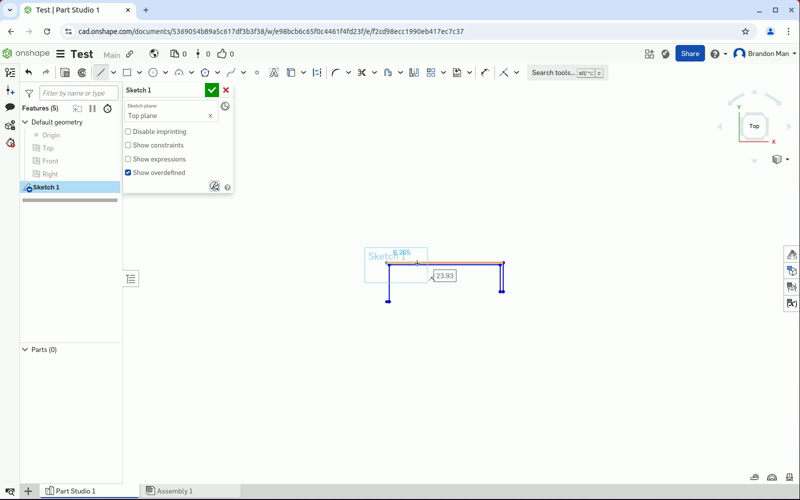
key_down(shift)
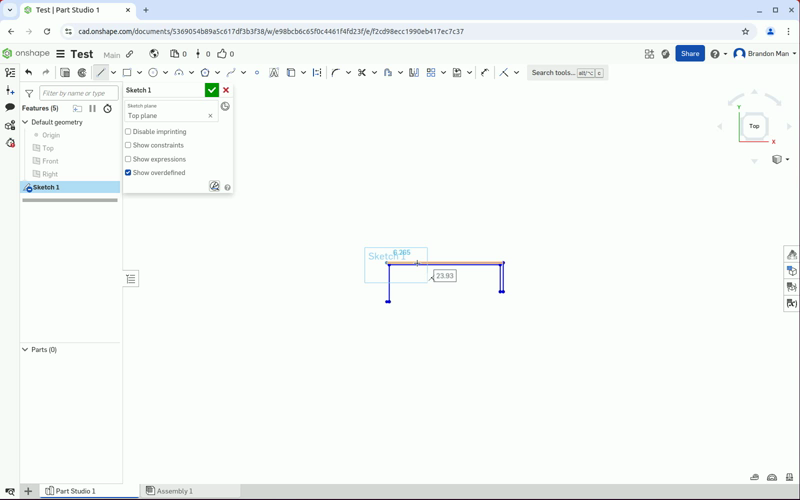
mouse_move(386, 301)
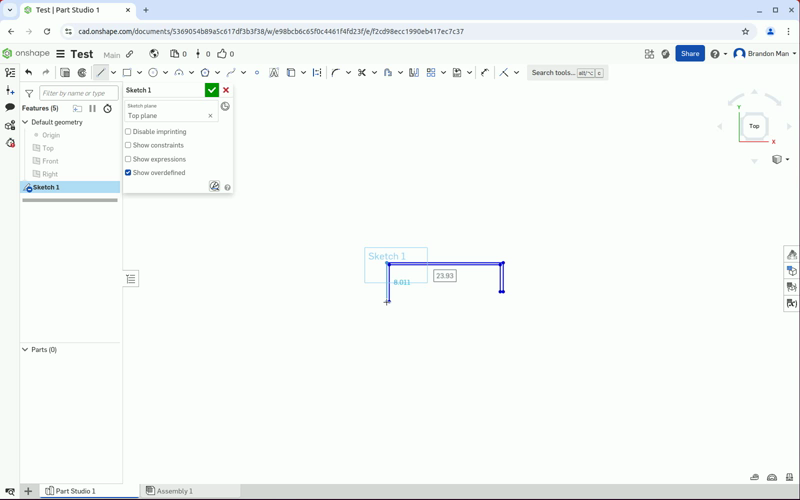
scroll(6)
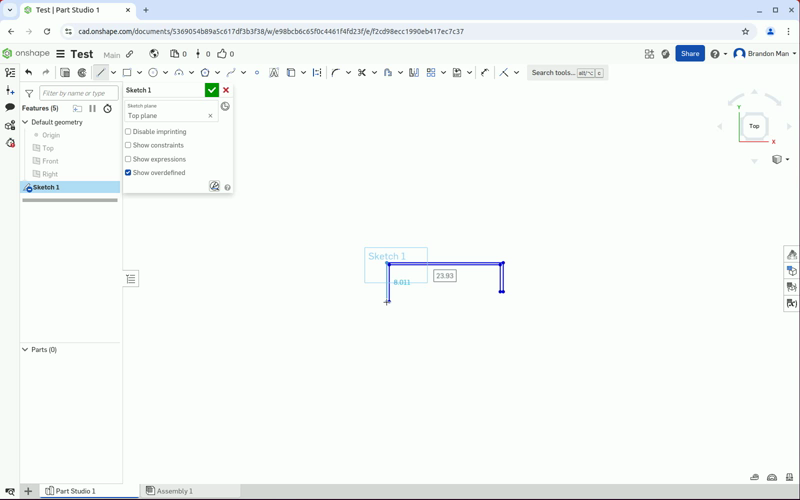
scroll(6)
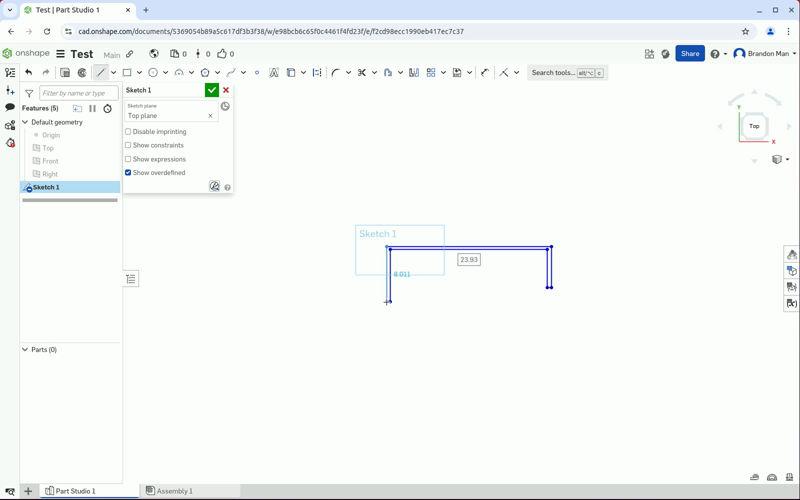
scroll(6)
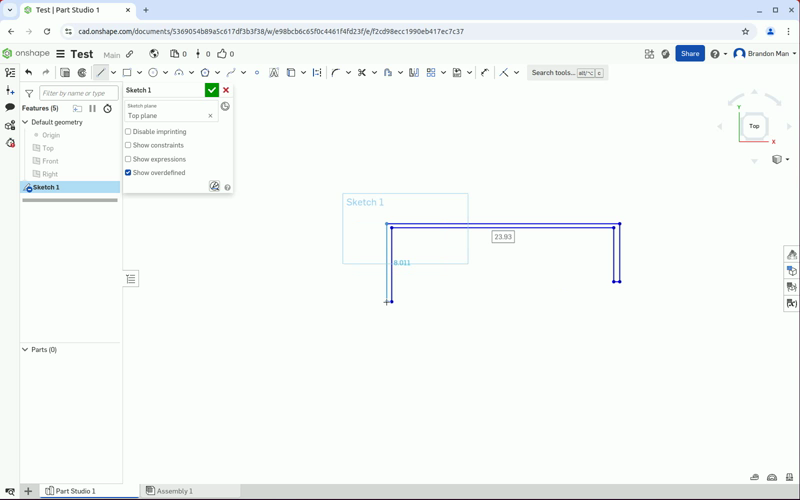
scroll(6)
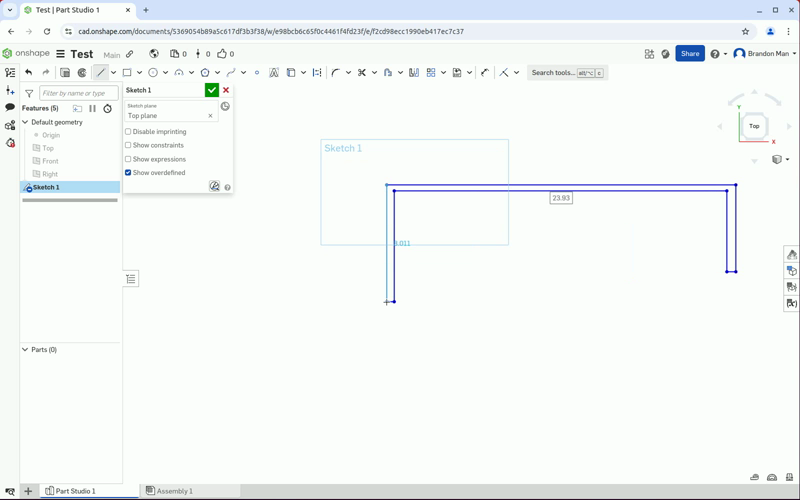
scroll(6)
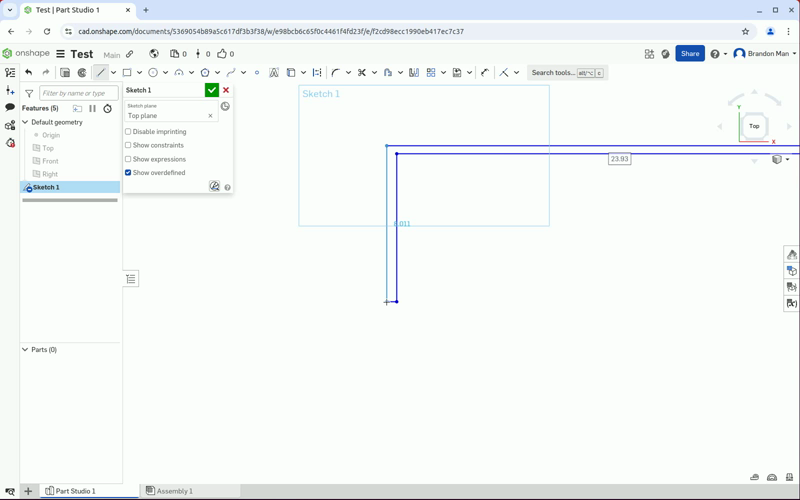
scroll(6)
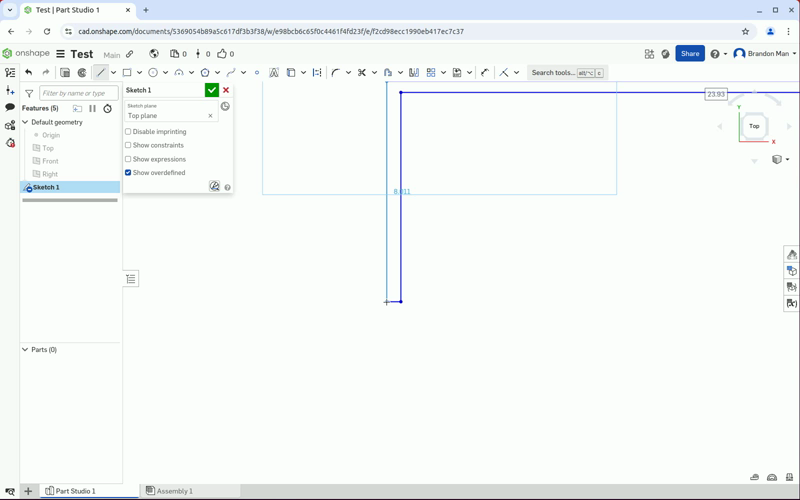
scroll(6)
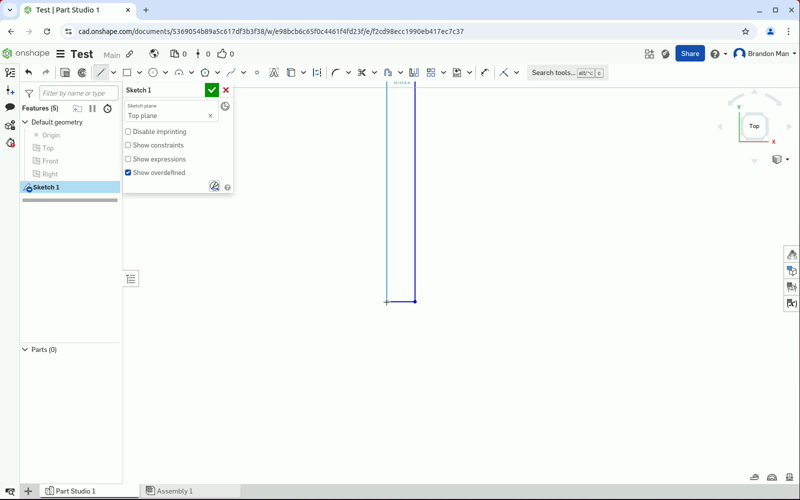
key_up(shift)
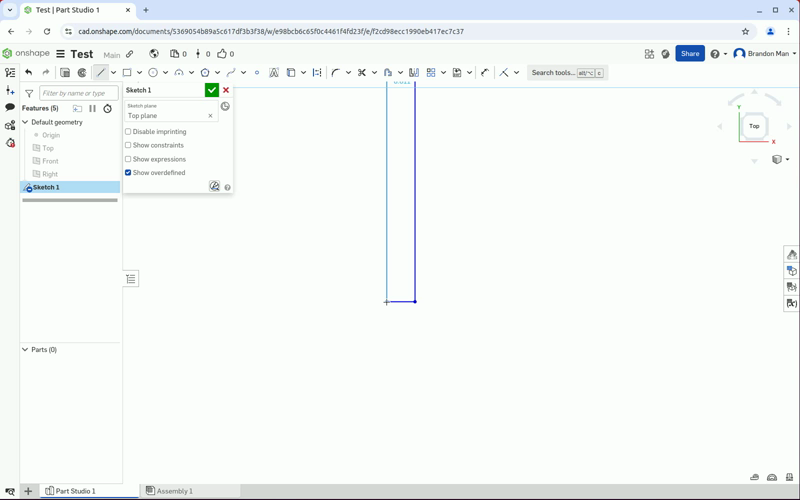
click(386, 301)
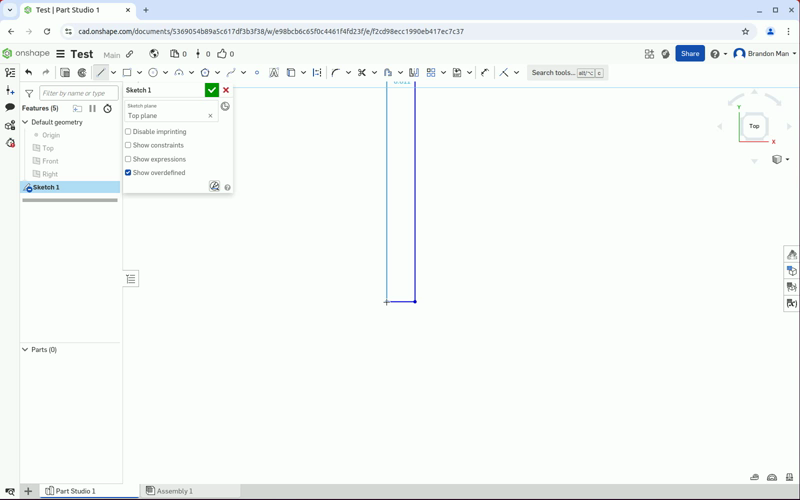
scroll(-6)
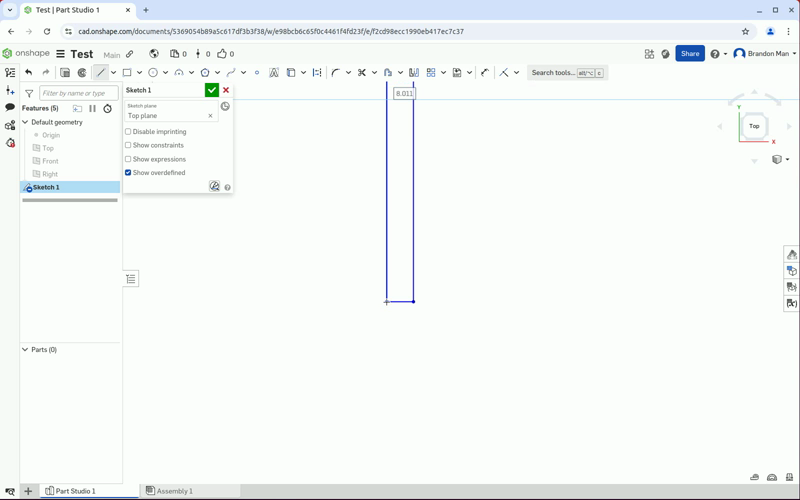
scroll(-6)
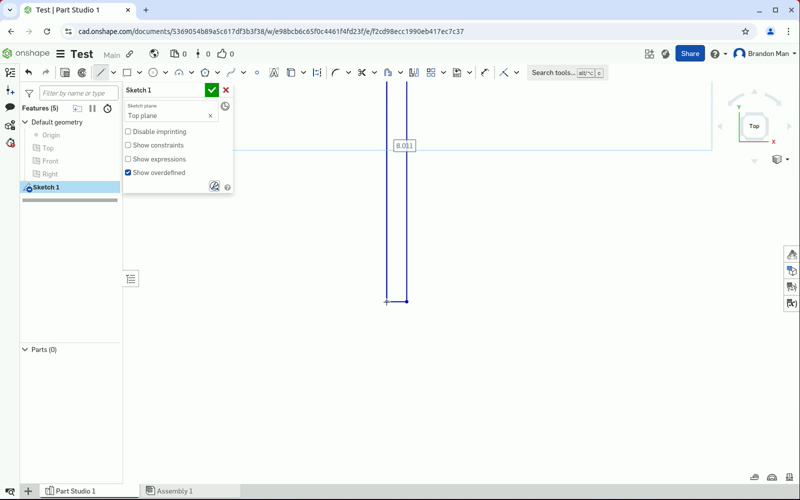
scroll(-6)
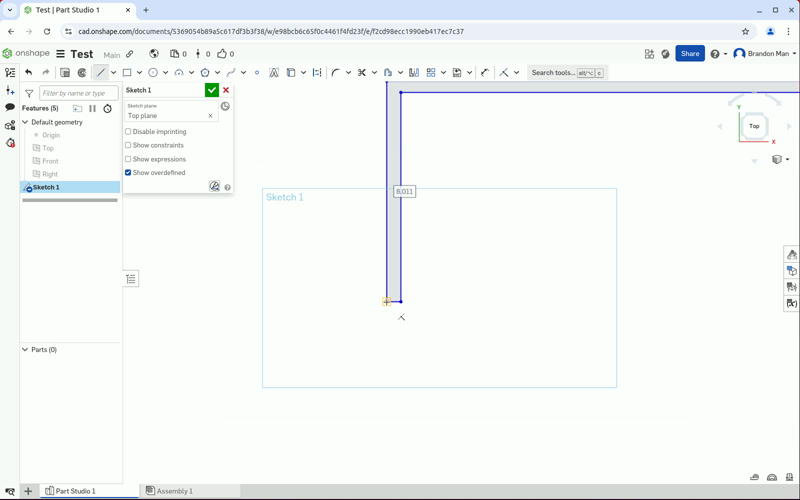
scroll(-6)
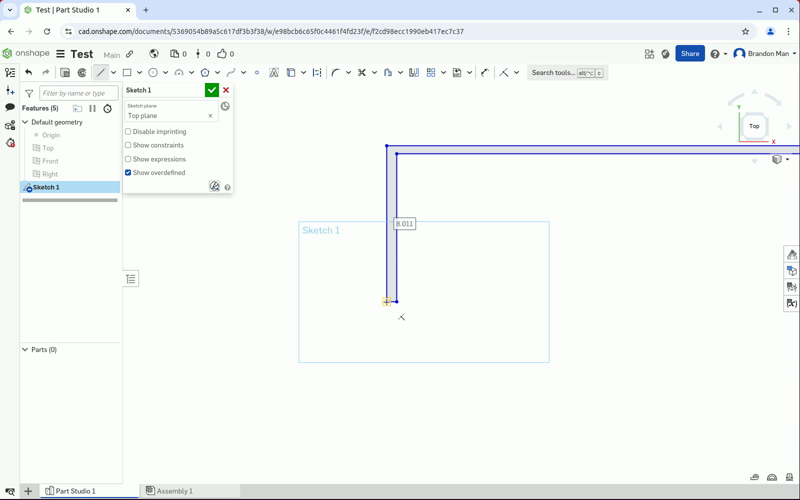
scroll(-6)
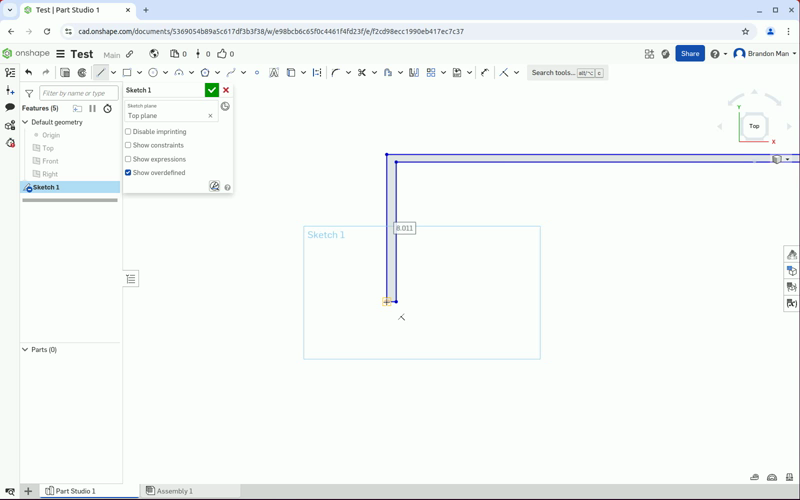
scroll(-6)
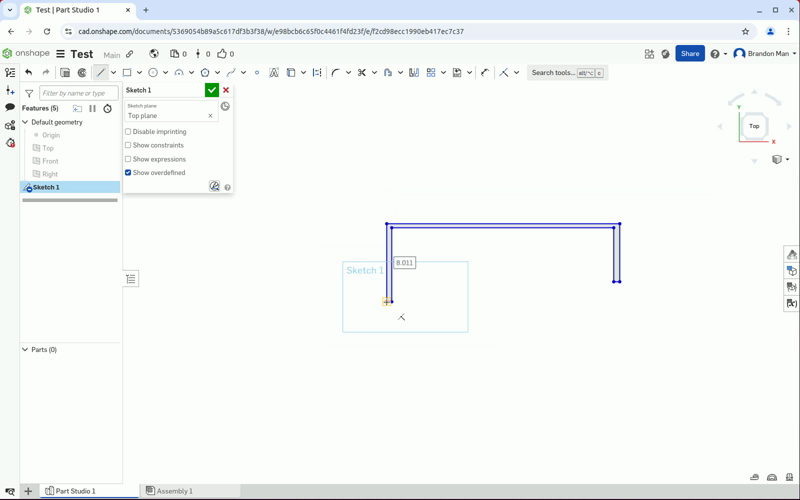
scroll(-6)
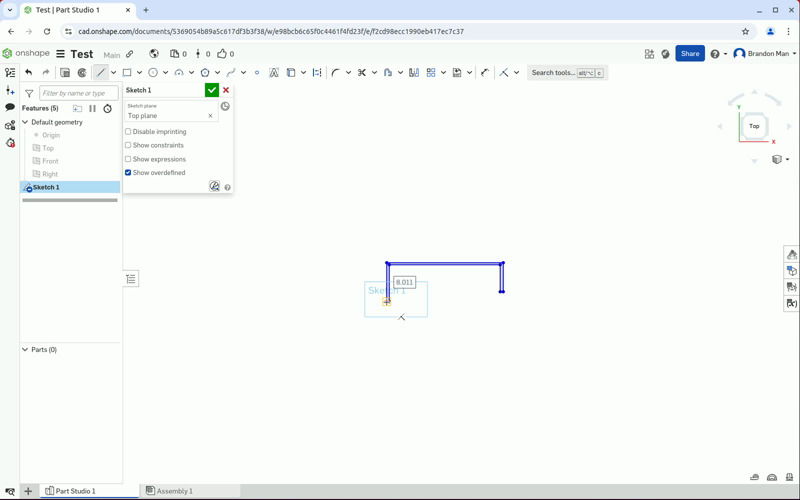
key(esc)
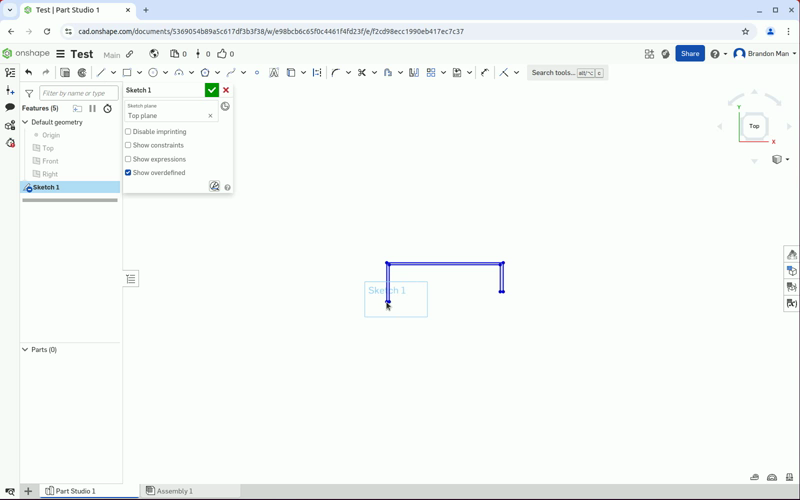
mouse_move(451, 263)
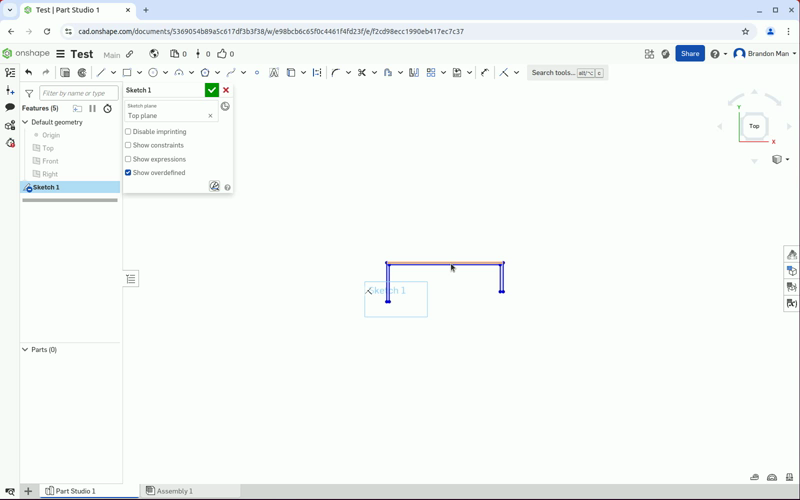
scroll(6)
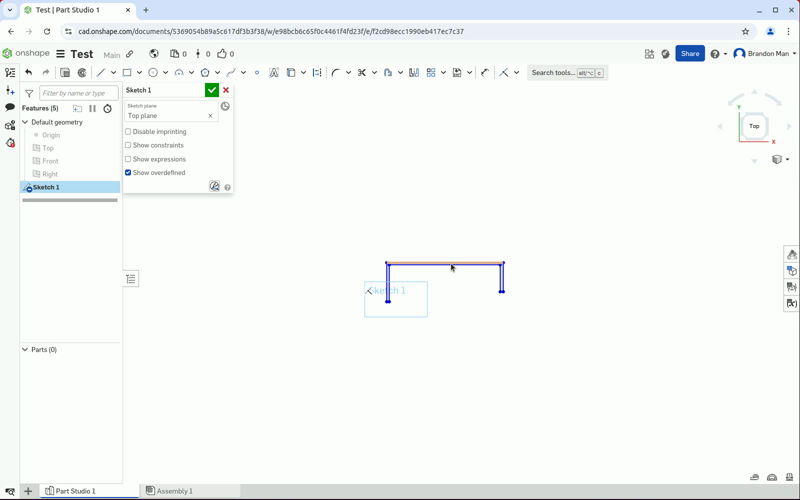
scroll(6)
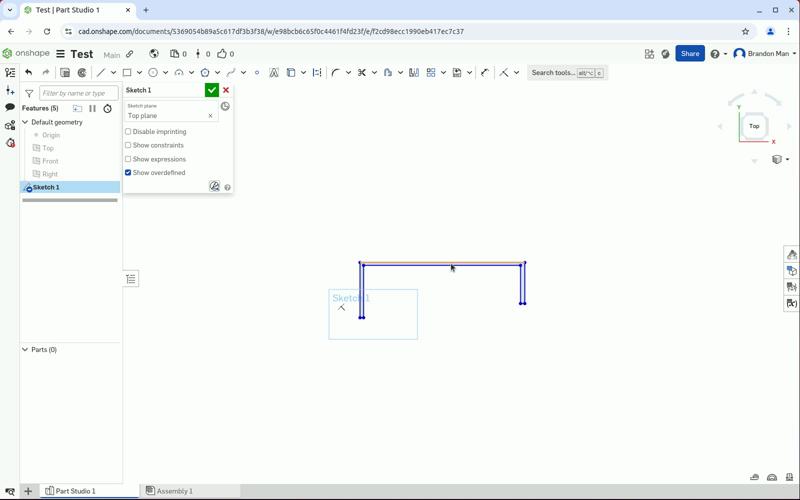
scroll(6)
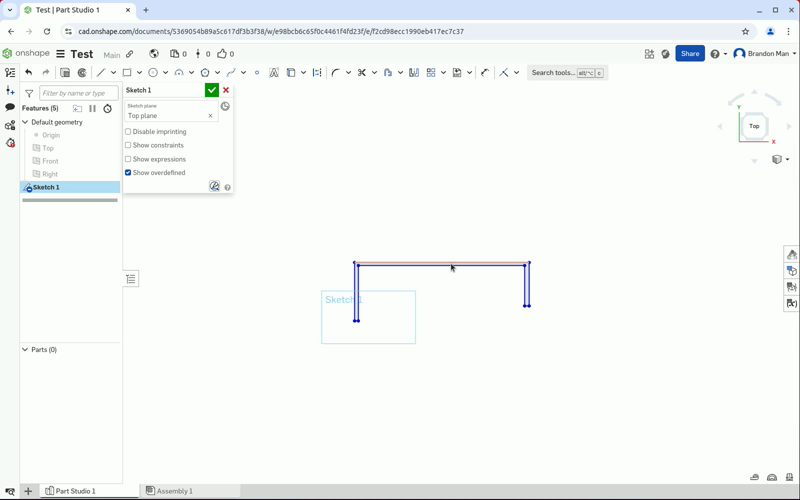
scroll(6)
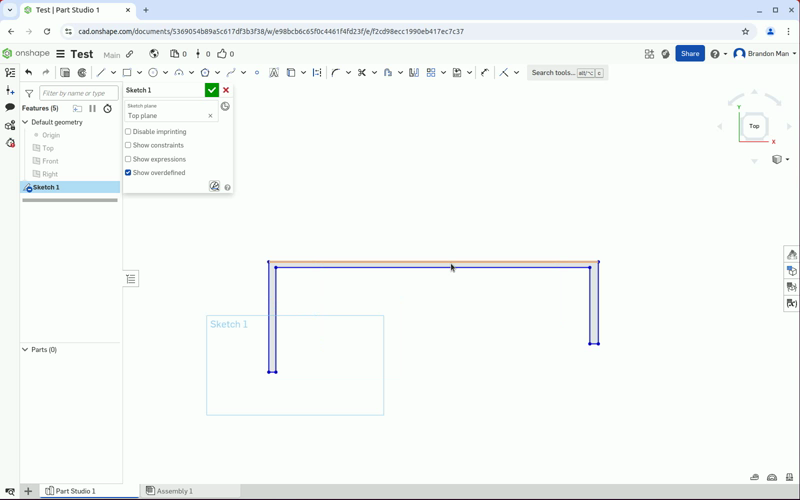
scroll(6)
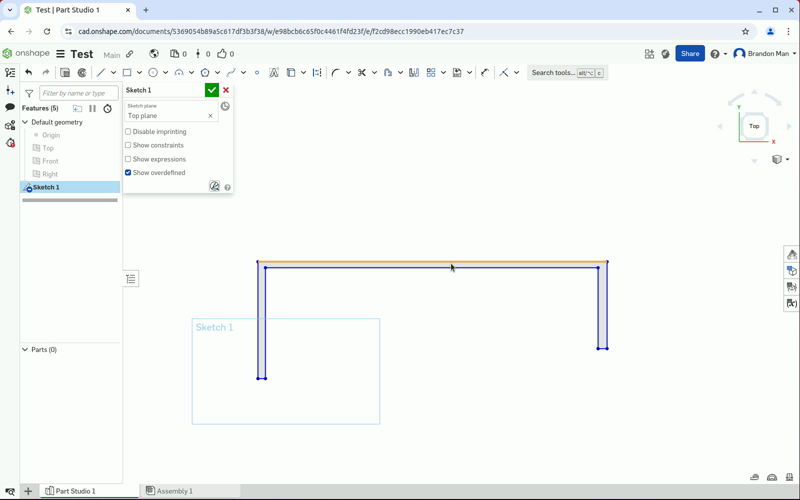
scroll(6)
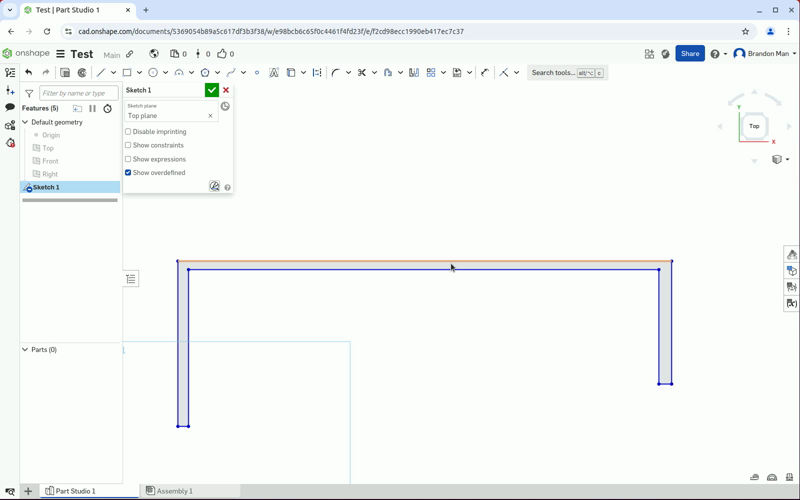
scroll(6)
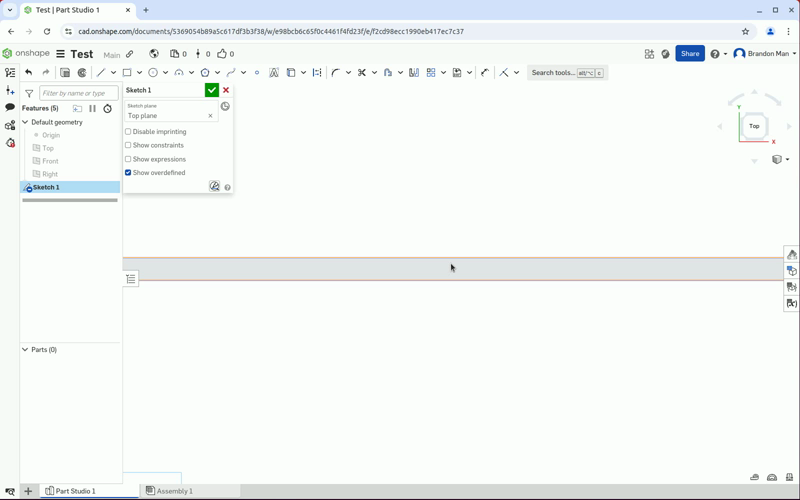
click(451, 263)
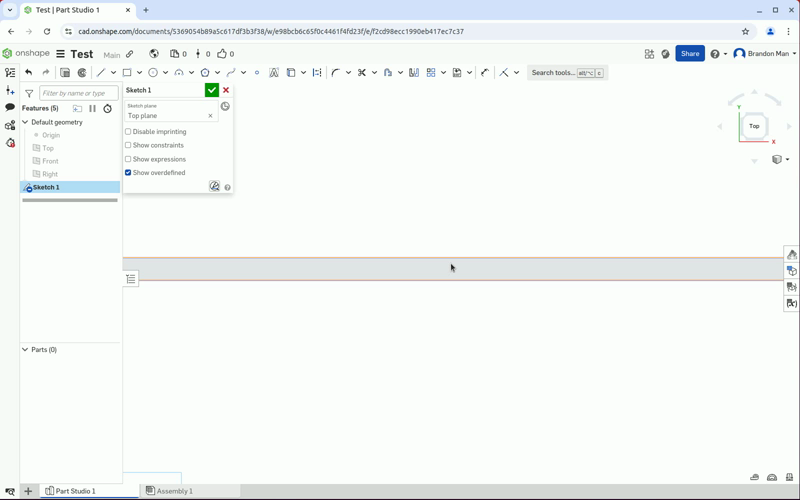
scroll(-6)
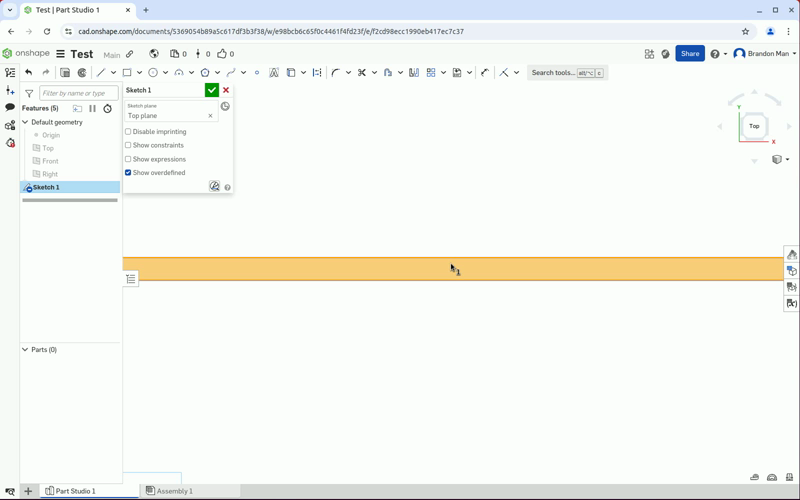
scroll(-6)
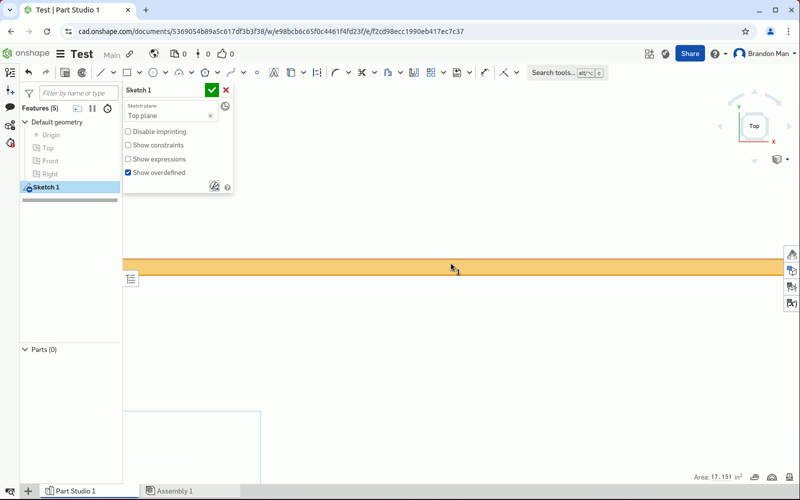
scroll(-6)
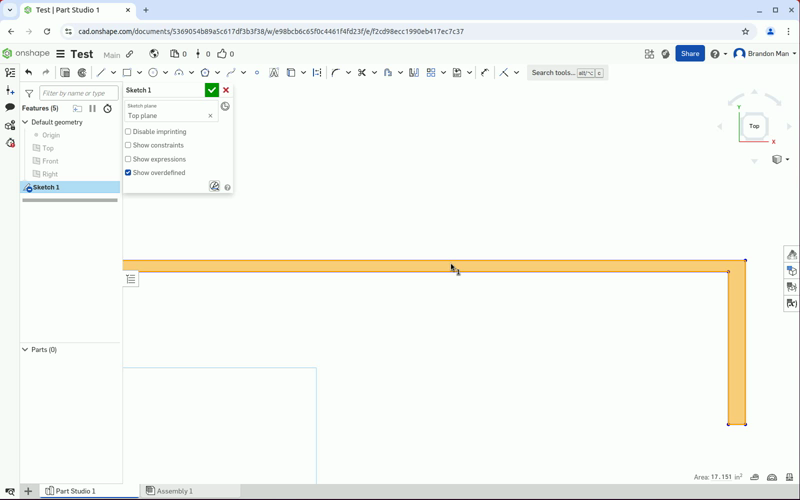
scroll(-6)
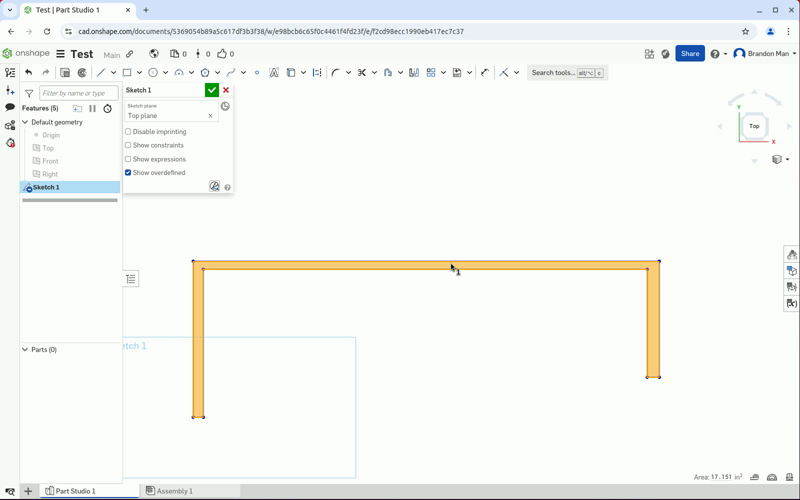
scroll(-6)
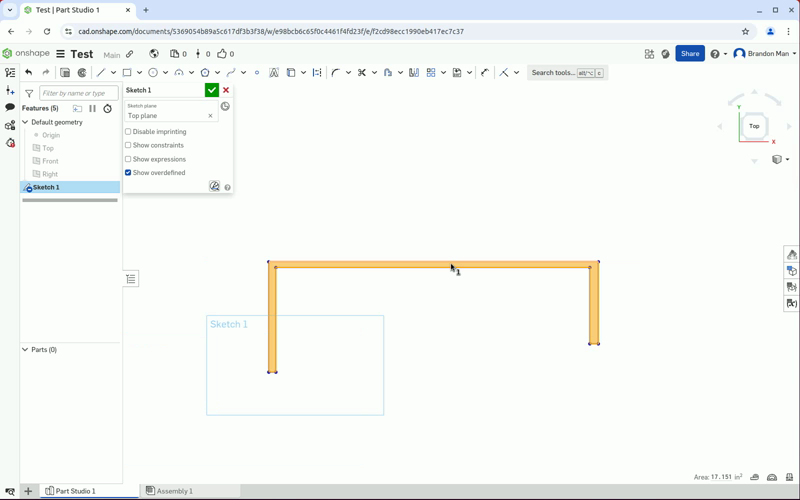
scroll(-6)
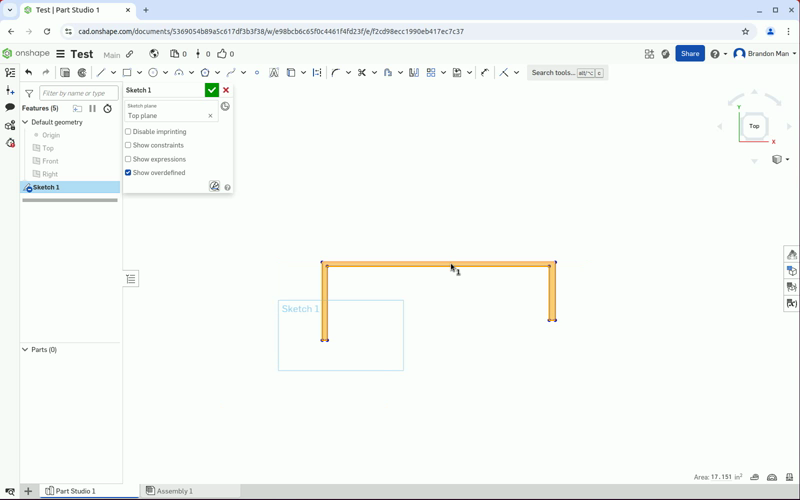
scroll(-6)
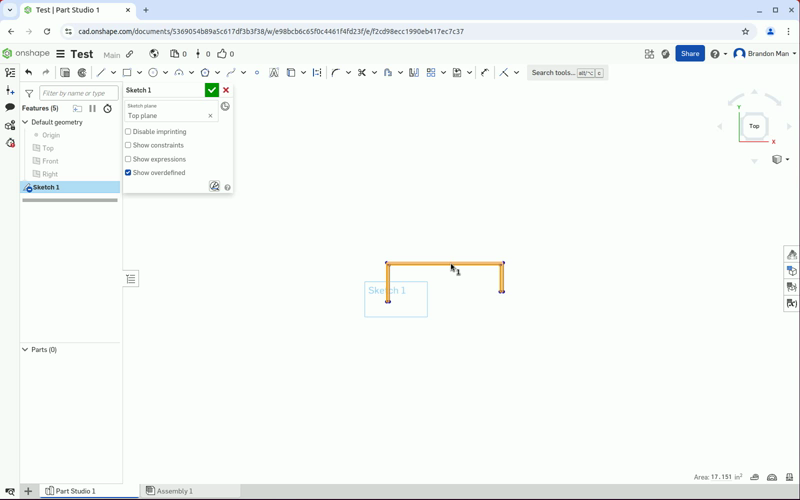
mouse_move(73, 352)
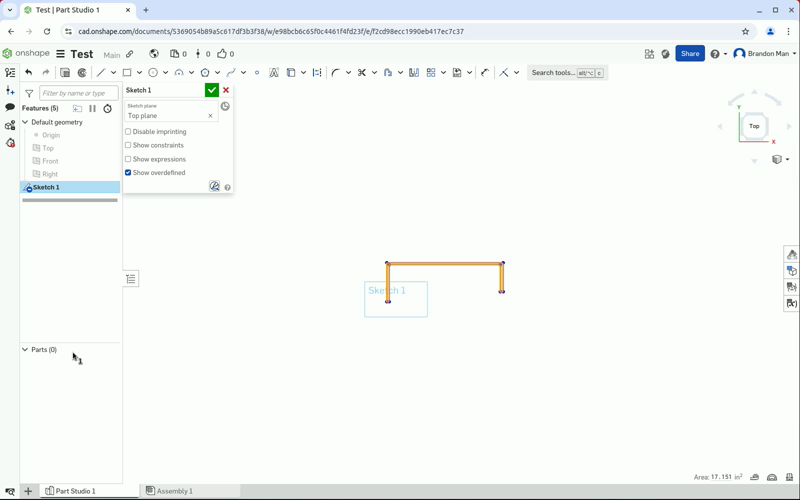
key(shift+y)
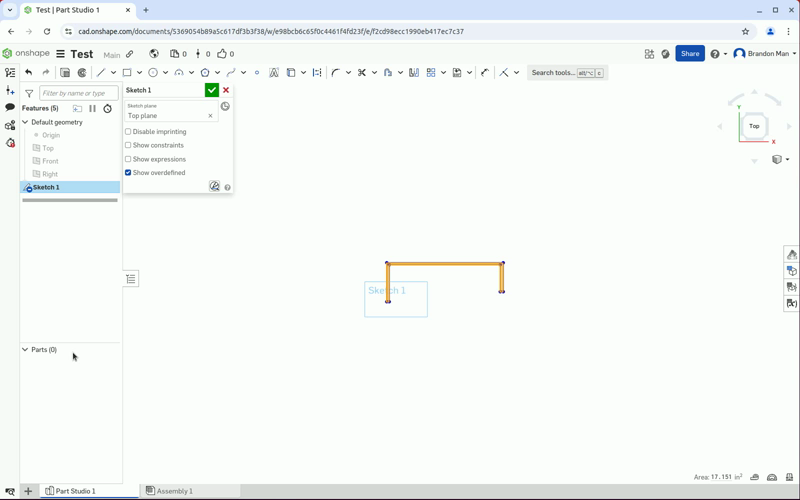
key(shift+e)
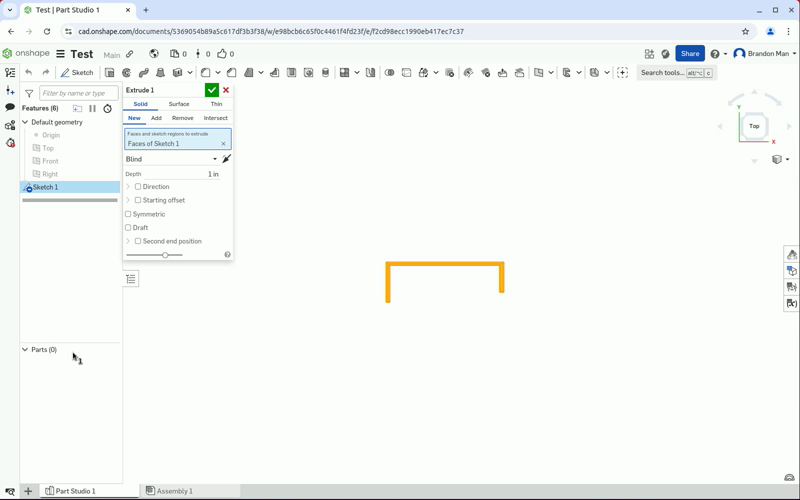
mouse_move(143, 106)
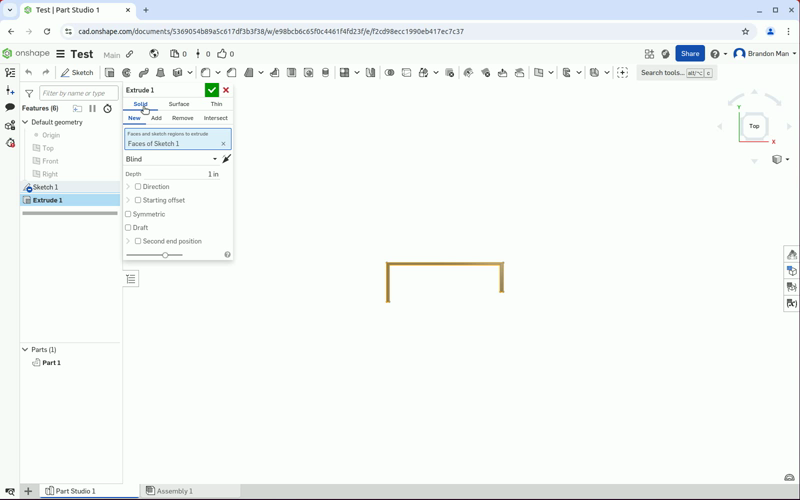
click(143, 106)
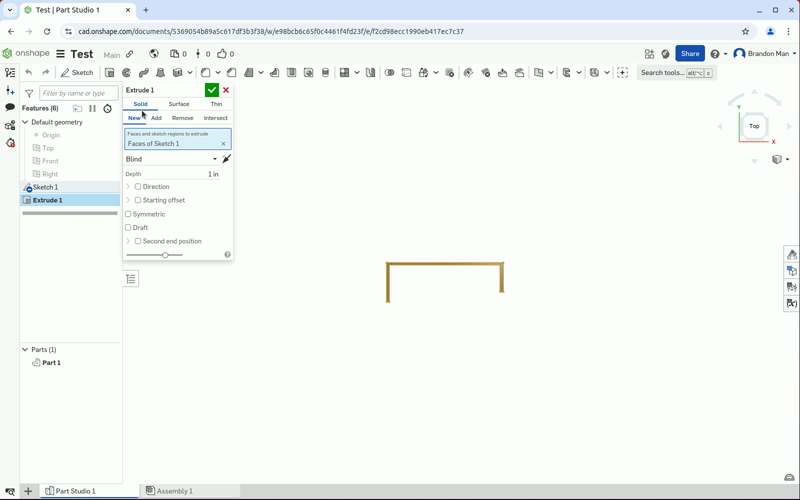
mouse_move(137, 120)
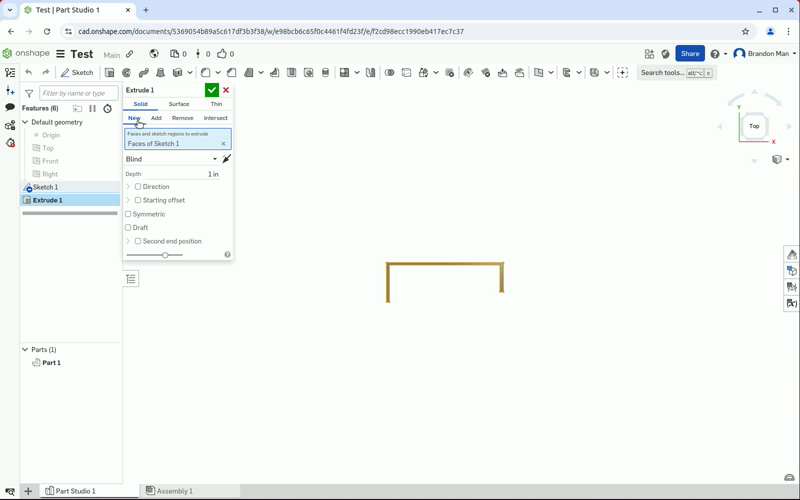
click(137, 120)
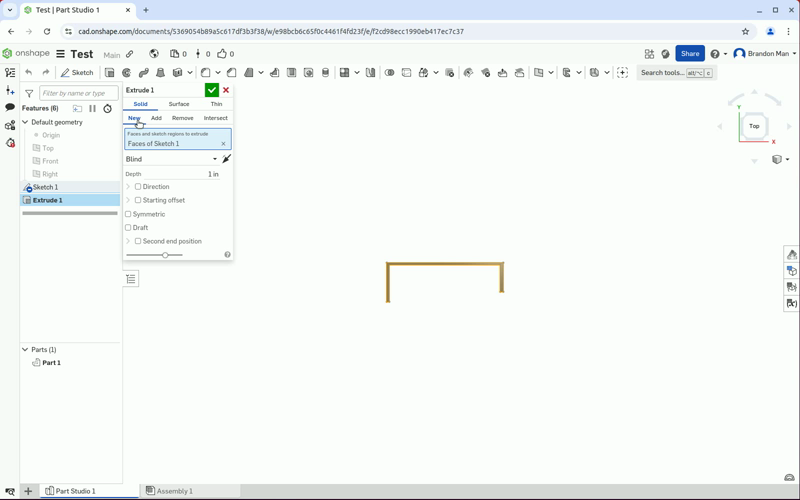
key(tab, 4)
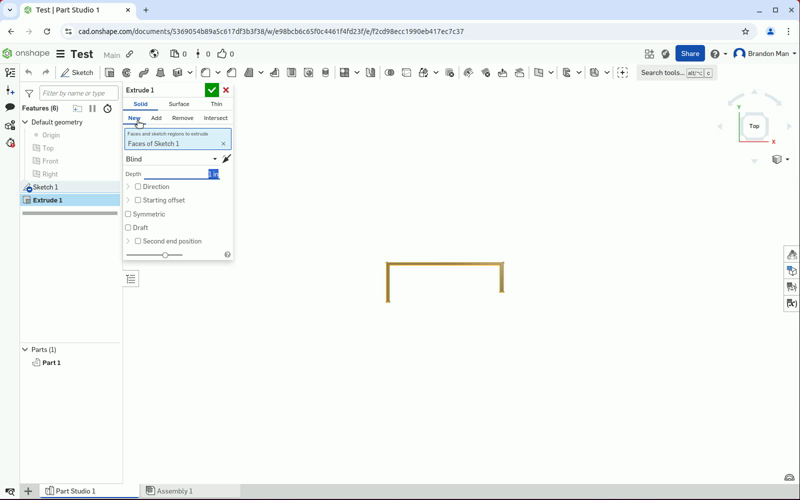
text(5.777)
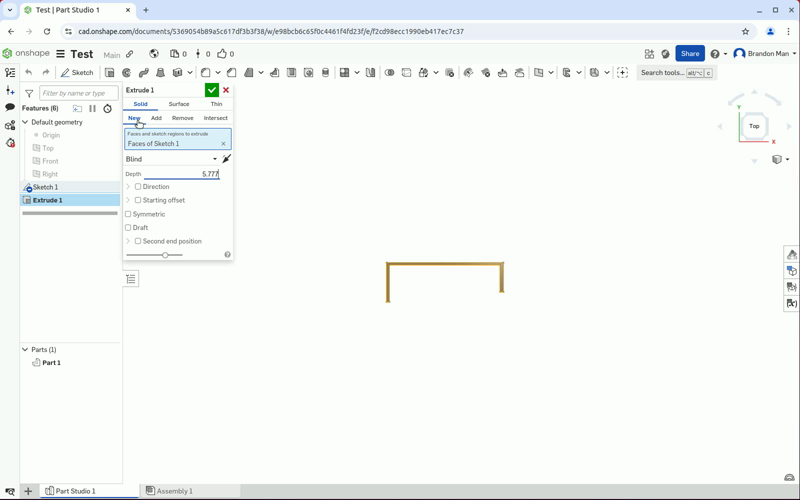
key(enter)
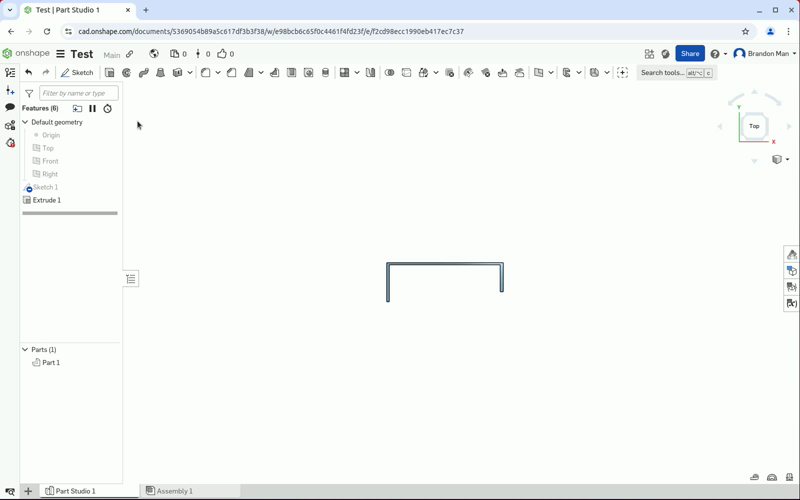
key(shift+h)
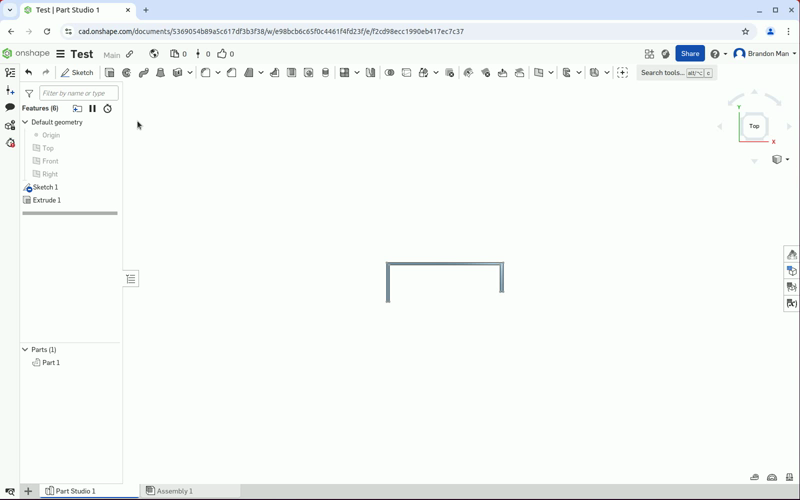
key(shift+h)
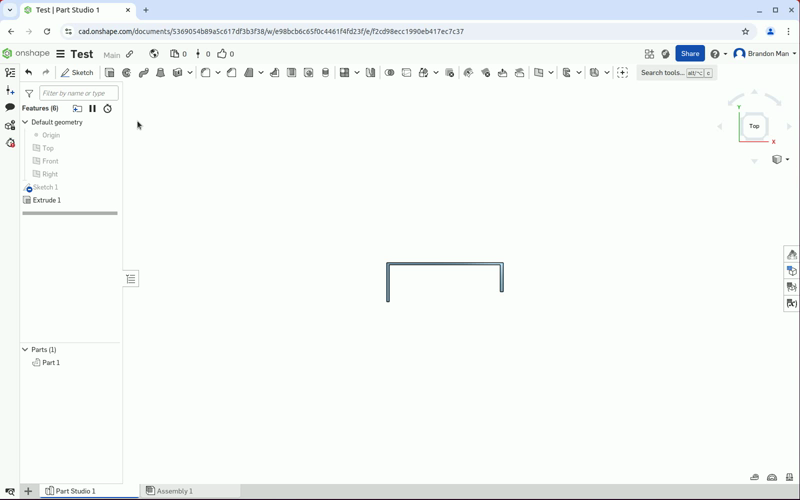
mouse_move(73, 189)
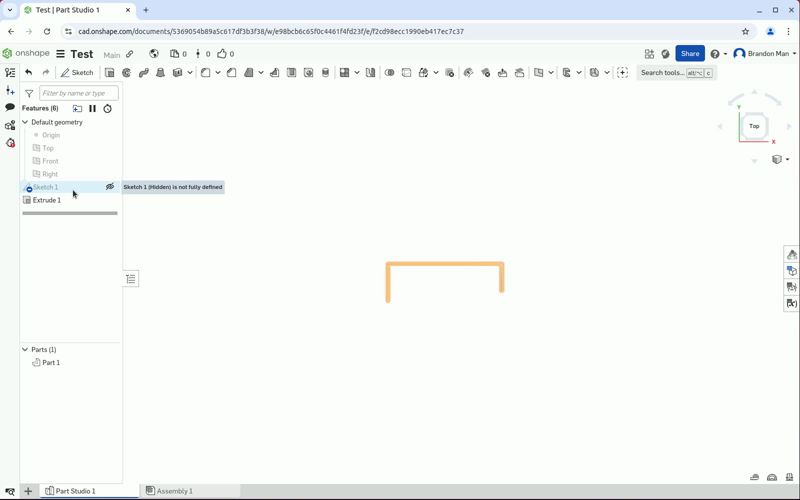
click(73, 189)
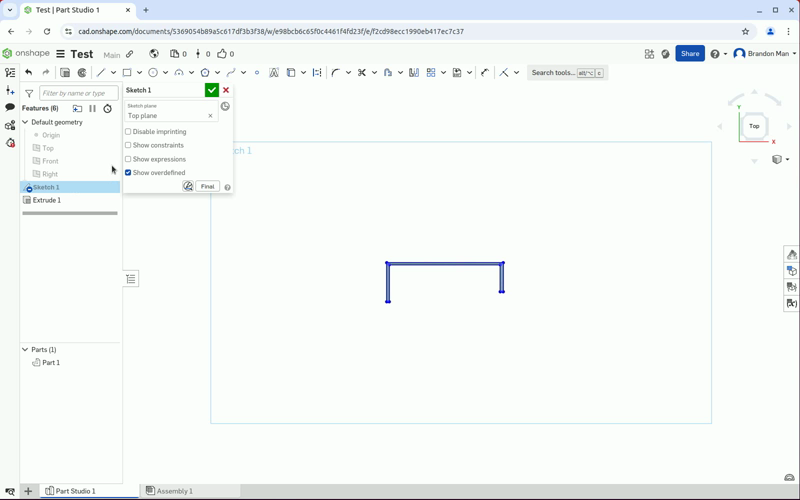
mouse_move(229, 92)
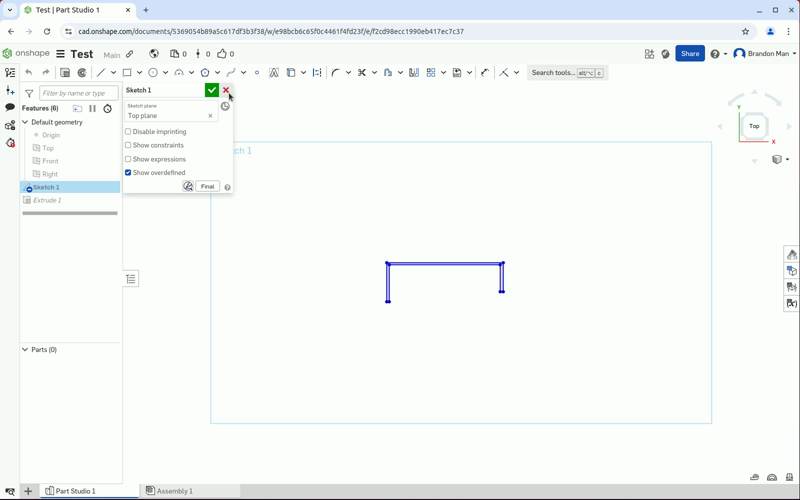
click(229, 92)
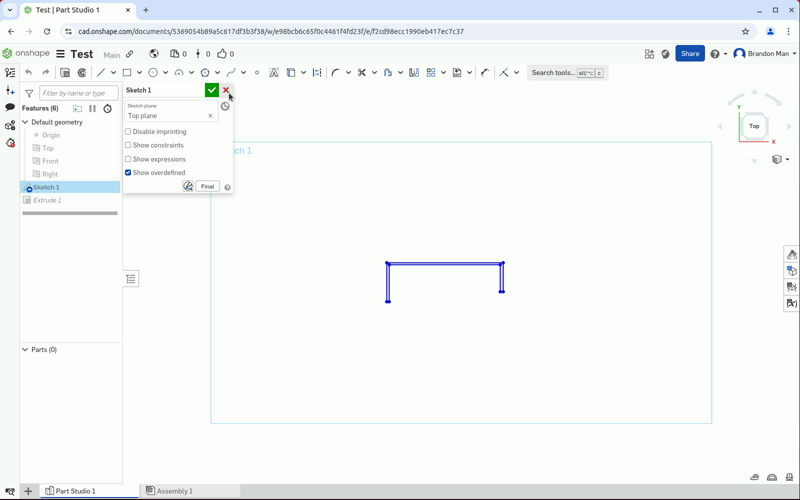
key(shift+s)
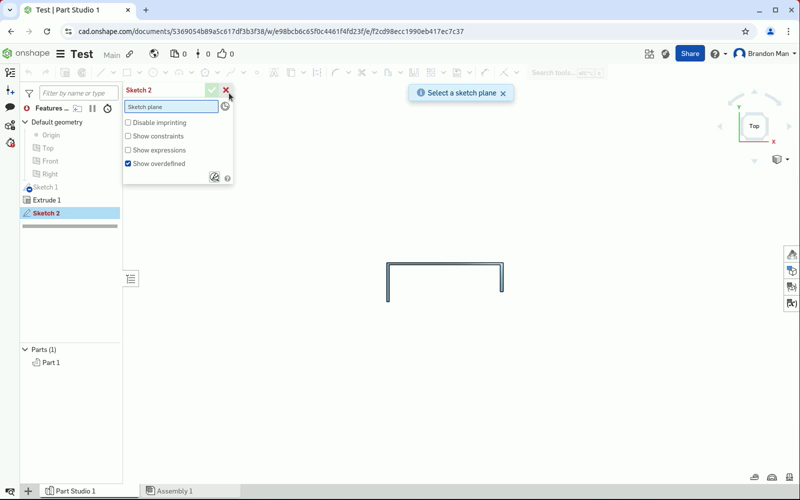
mouse_move(73, 150)
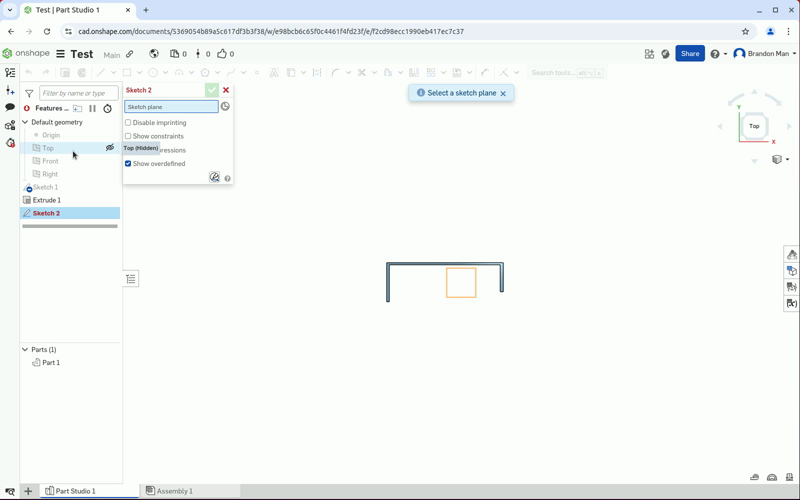
click(73, 150)
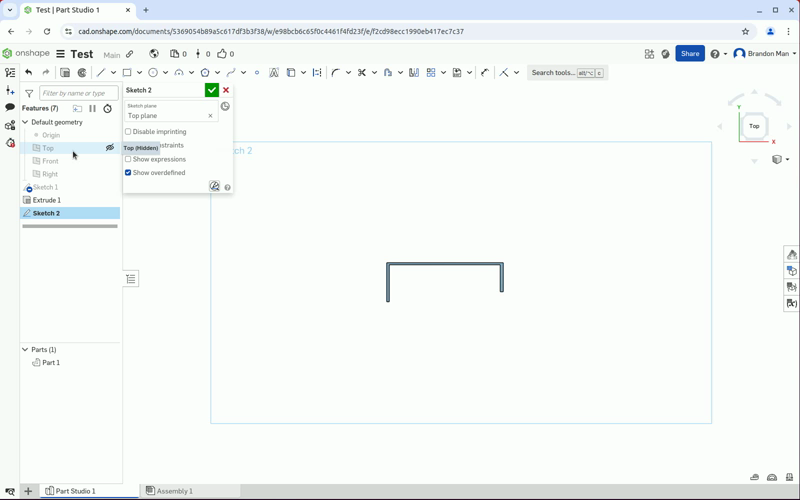
mouse_move(73, 352)
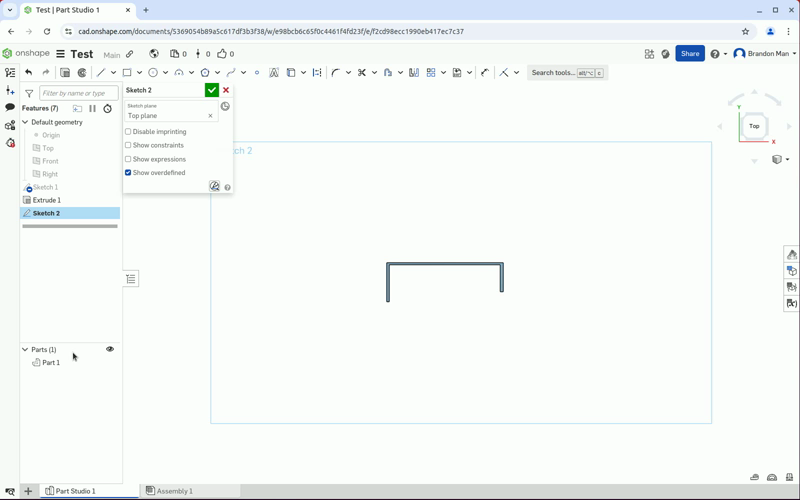
key(y)
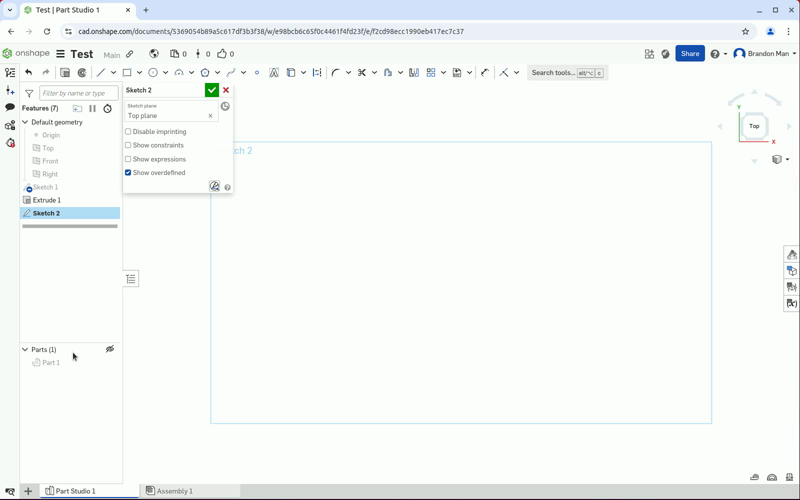
key(l)
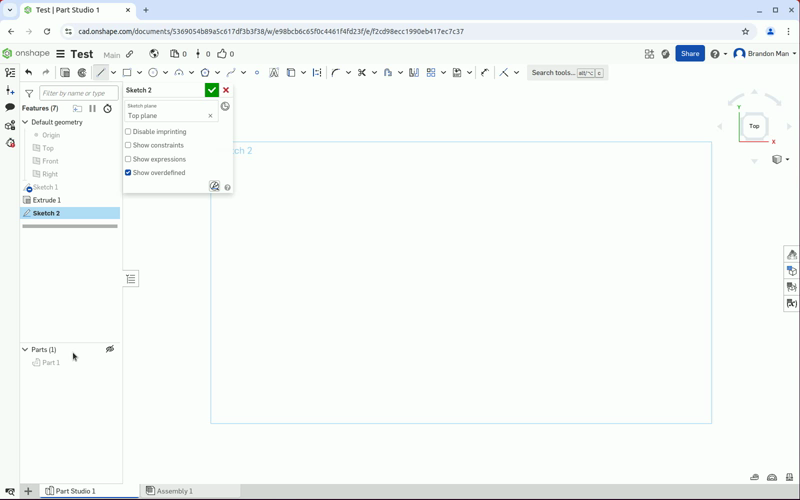
key_down(shift)
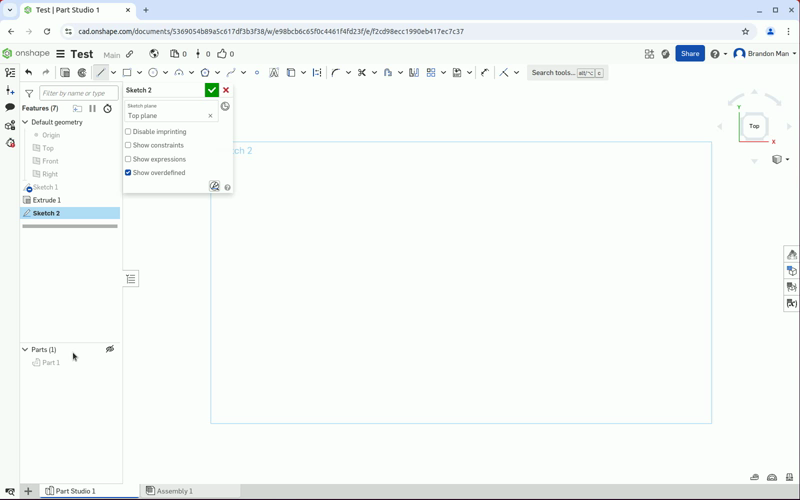
mouse_move(386, 264)
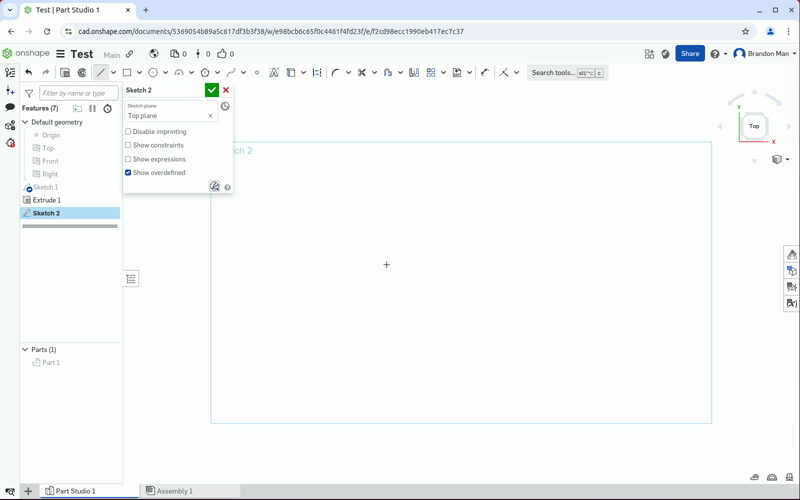
click(386, 264)
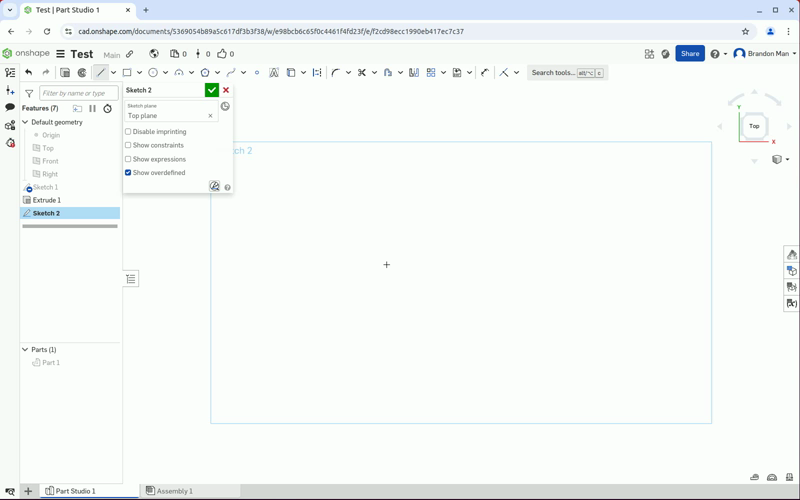
key_up(shift)
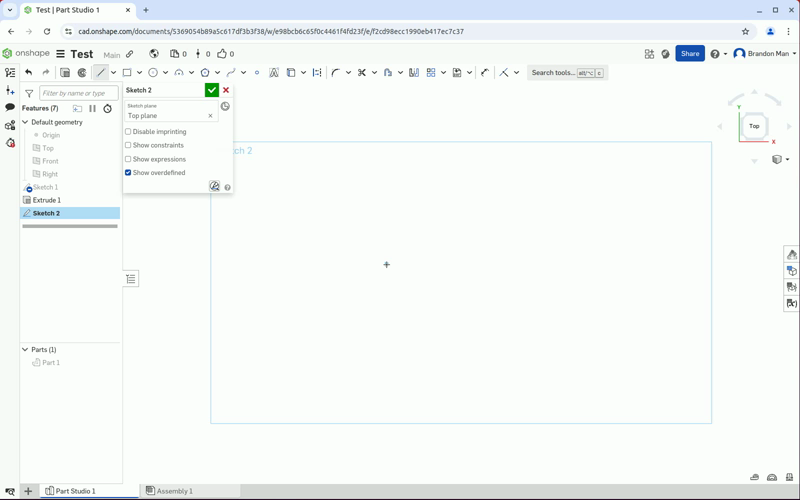
key_down(shift)
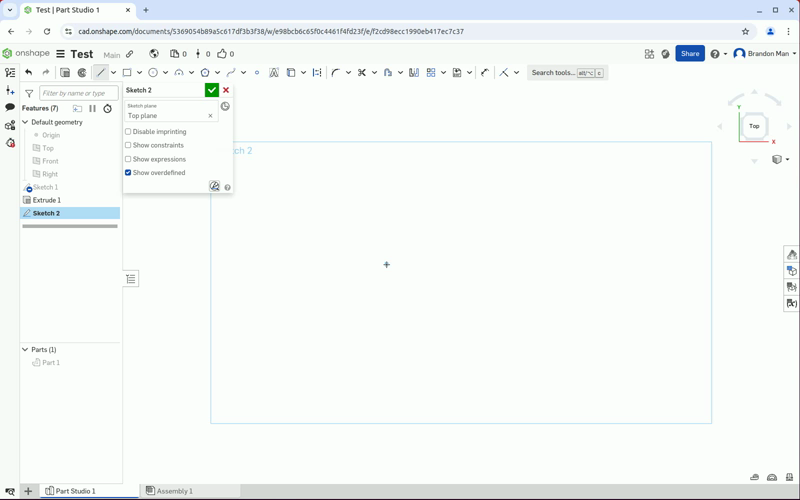
mouse_move(503, 264)
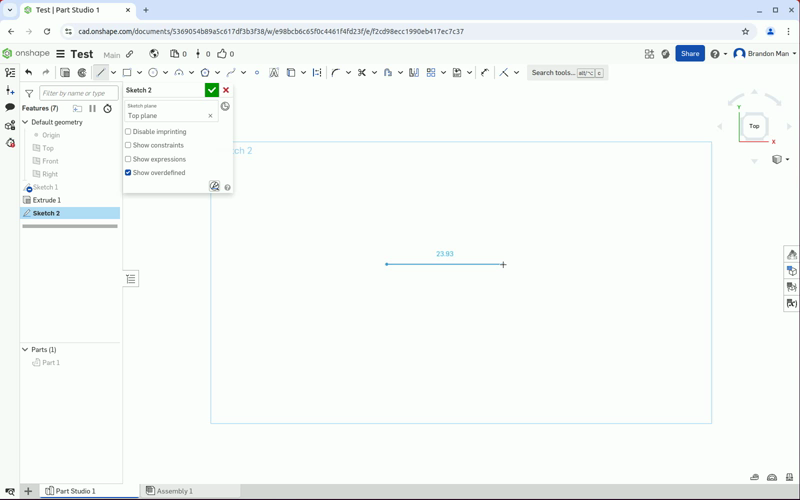
click(503, 264)
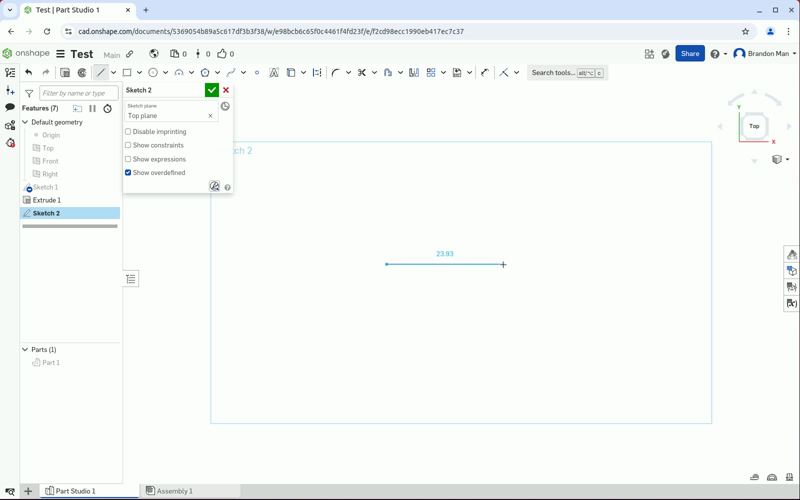
key_up(shift)
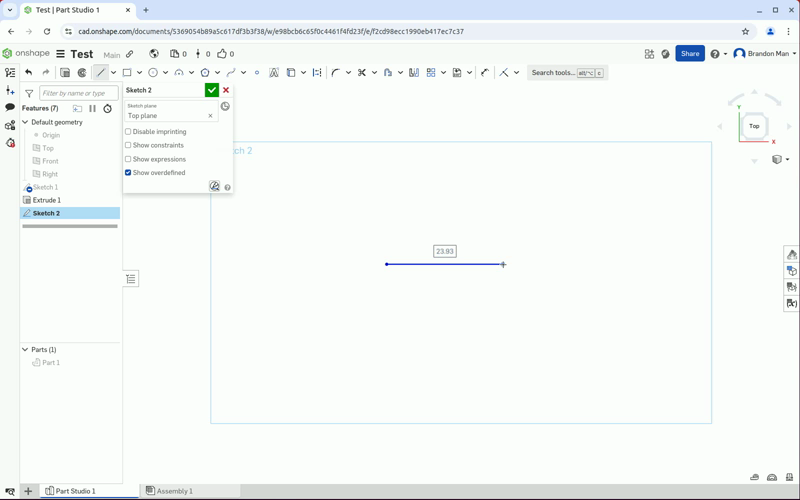
key_down(shift)
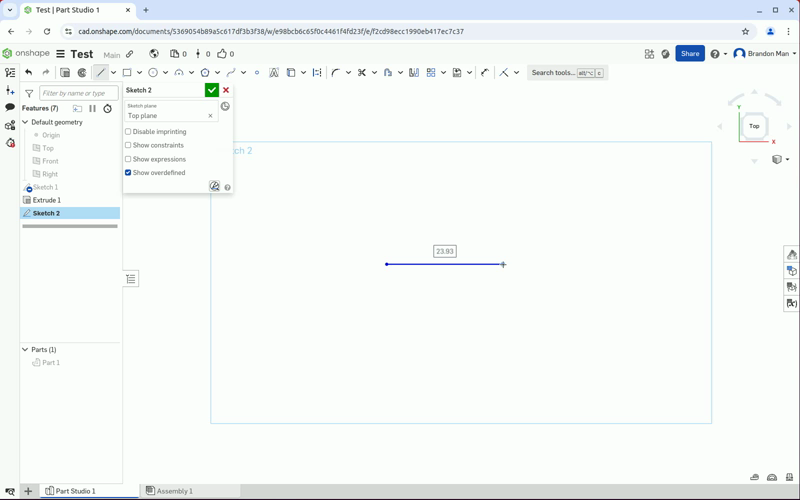
mouse_move(503, 174)
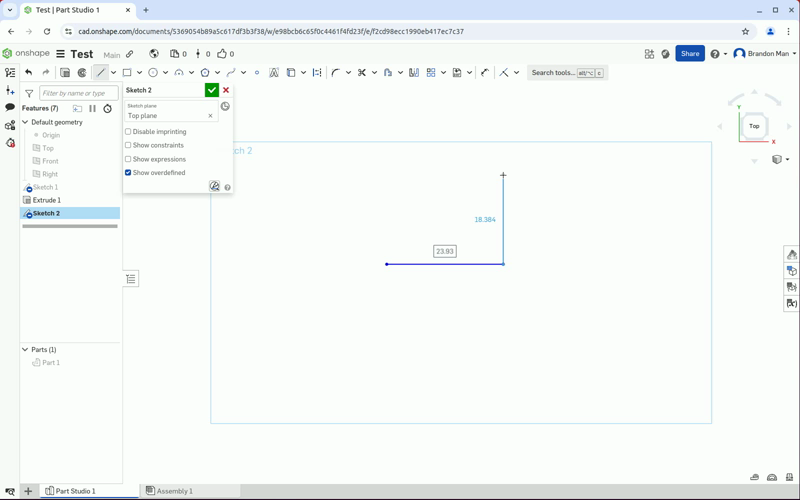
click(503, 174)
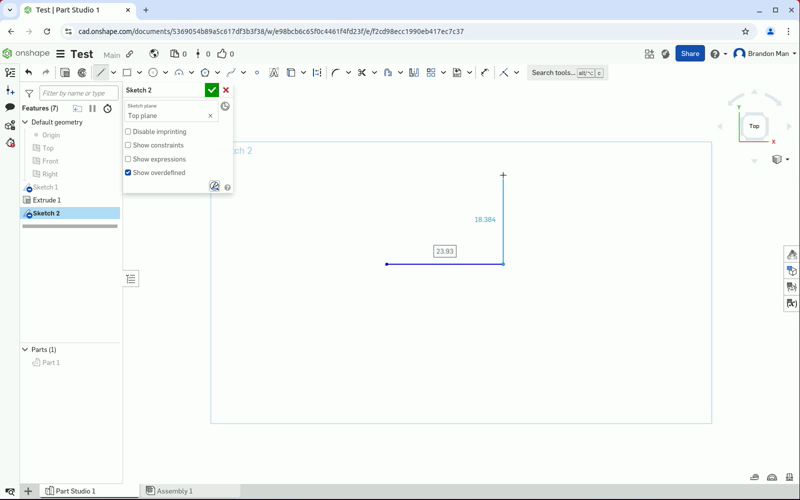
key_up(shift)
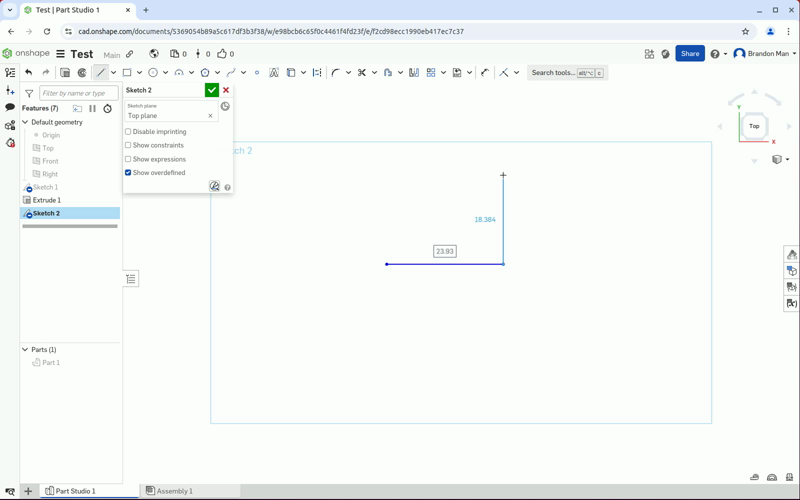
key_down(shift)
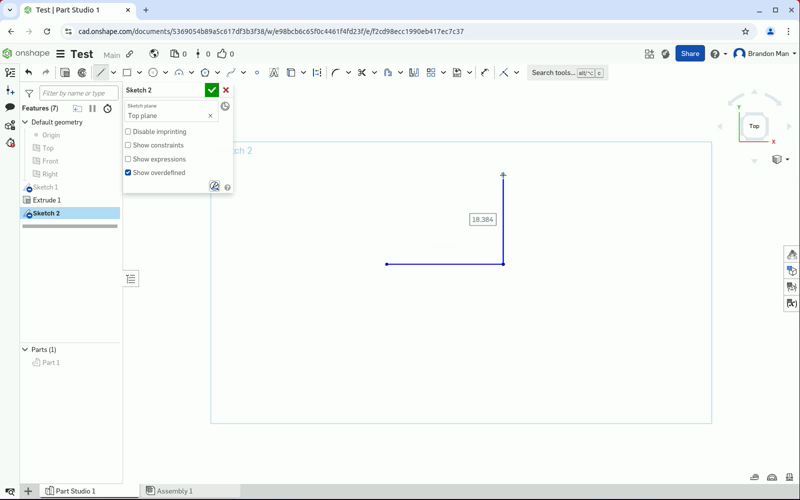
mouse_move(386, 174)
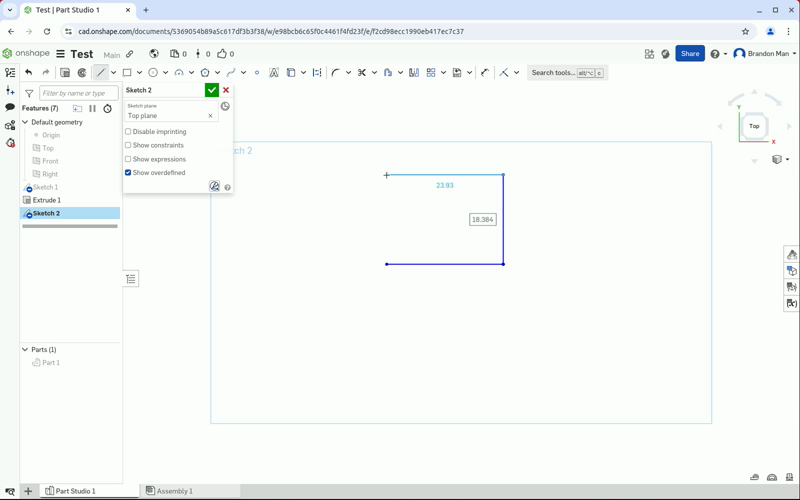
click(386, 174)
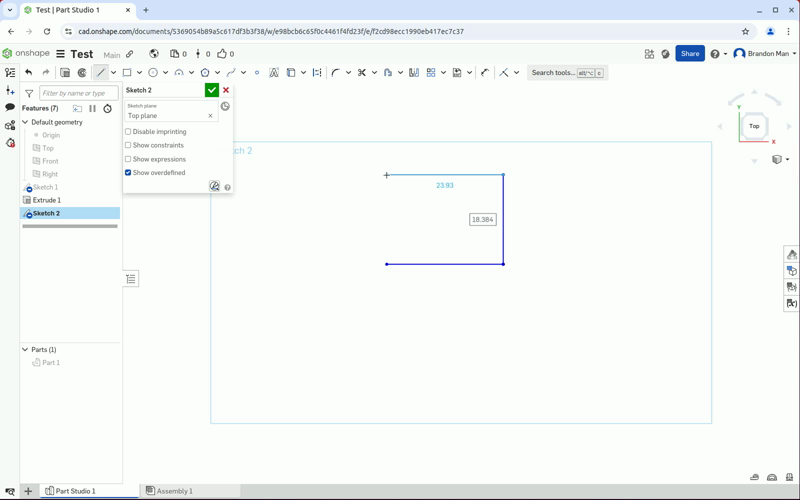
key_up(shift)
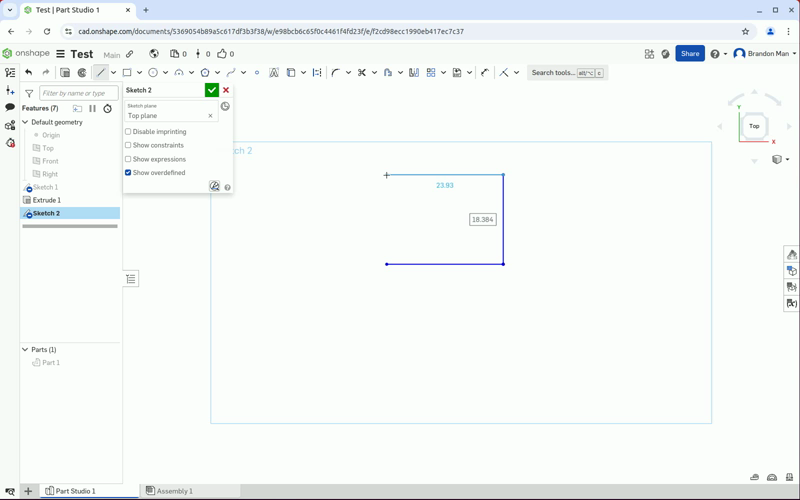
key_down(shift)
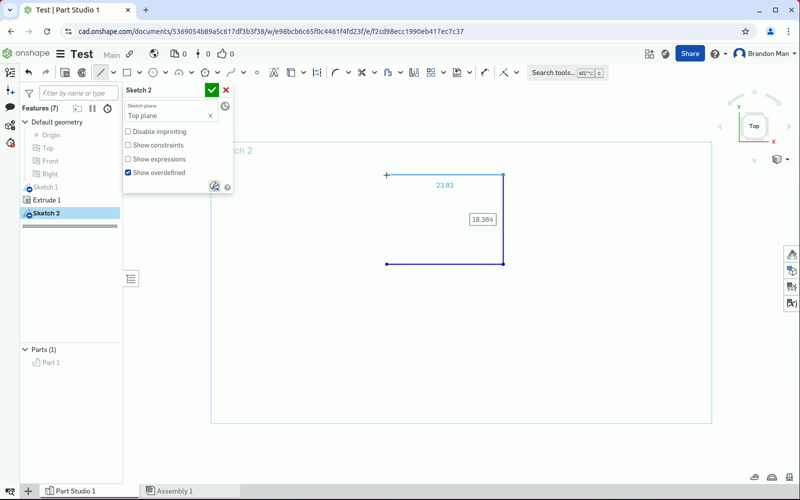
mouse_move(386, 264)
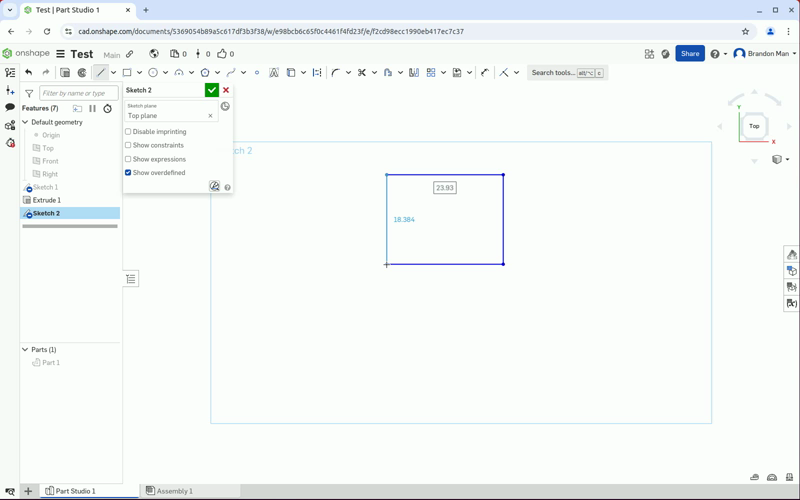
key_up(shift)
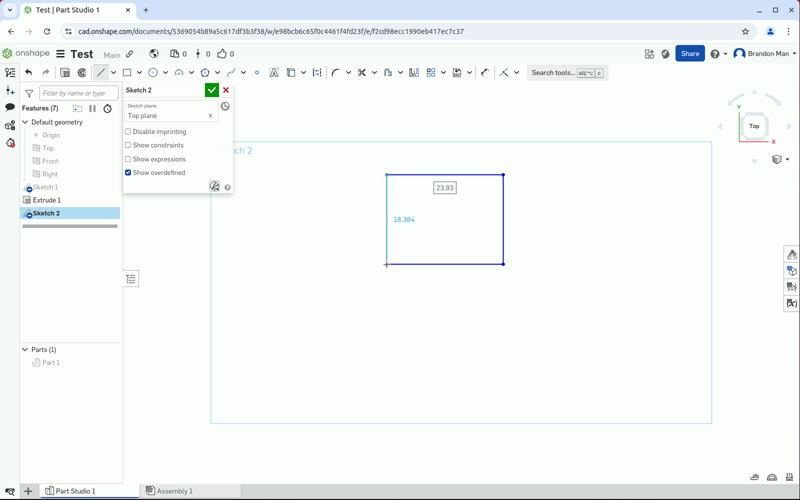
click(386, 264)
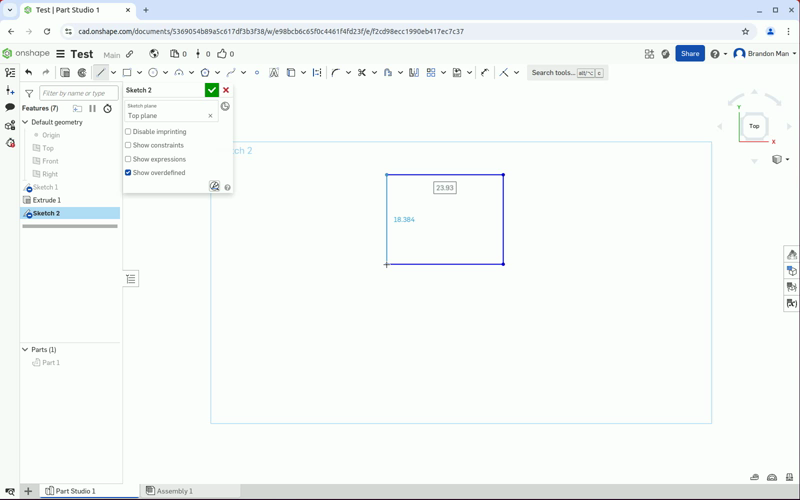
key(esc)
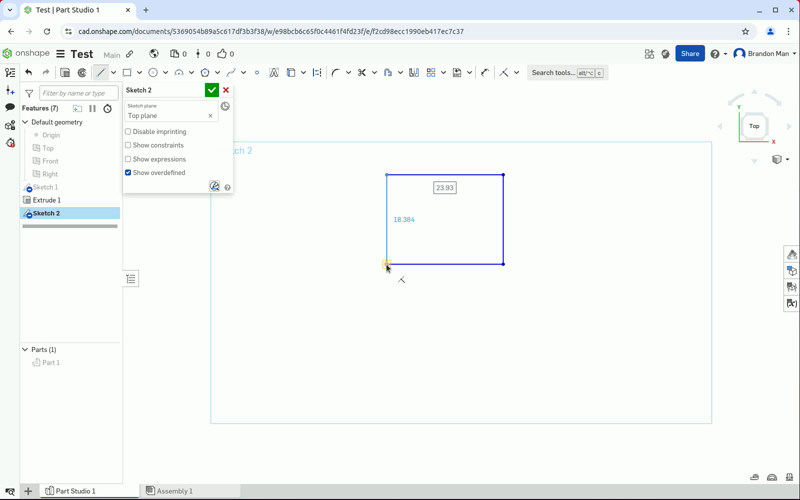
mouse_move(416, 188)
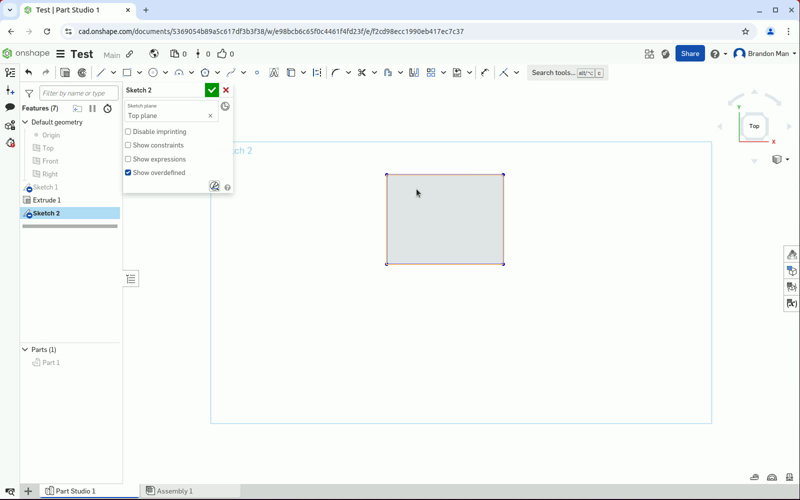
click(416, 188)
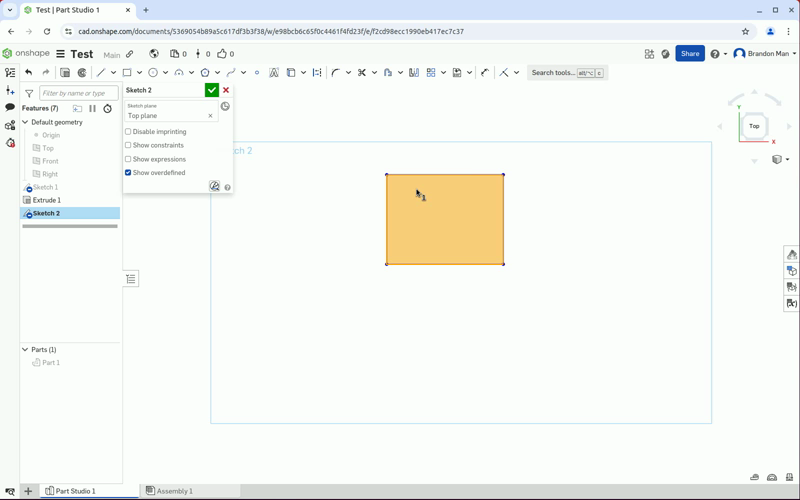
mouse_move(73, 352)
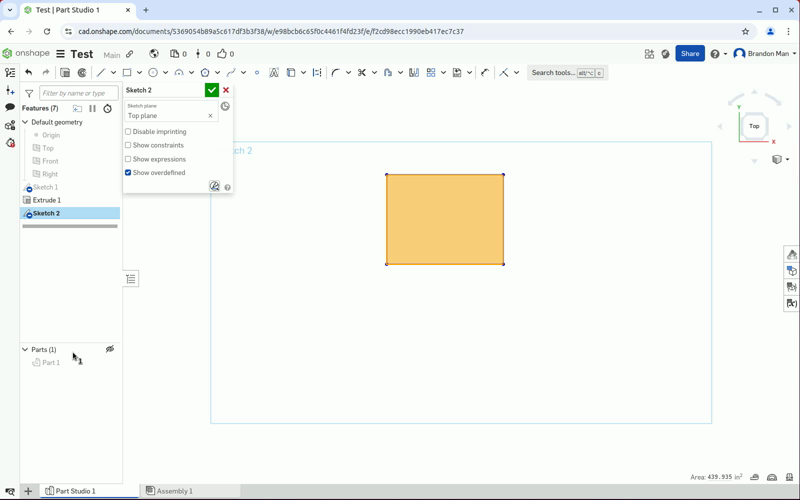
key(shift+y)
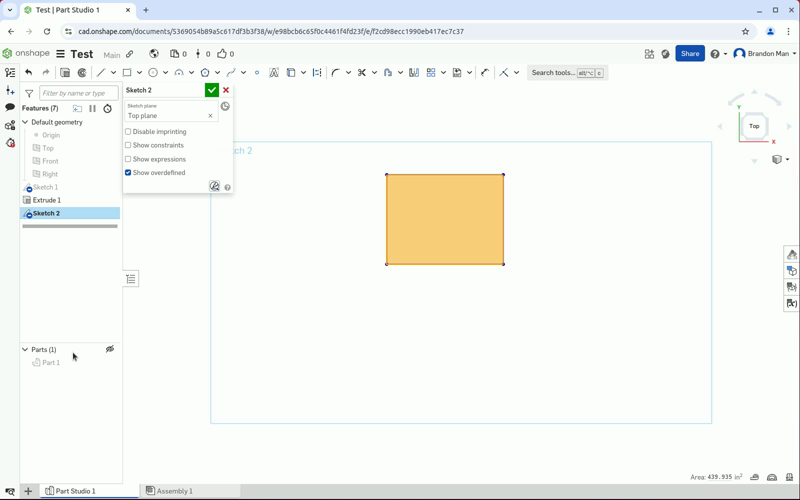
key(shift+e)
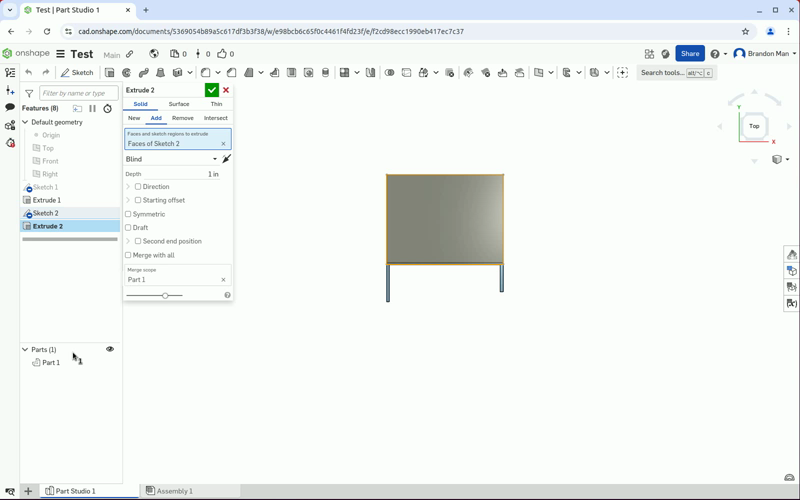
mouse_move(143, 106)
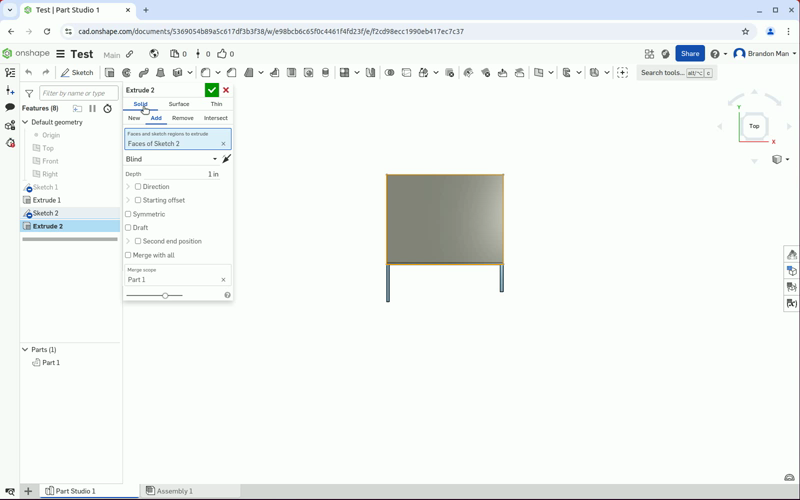
click(143, 106)
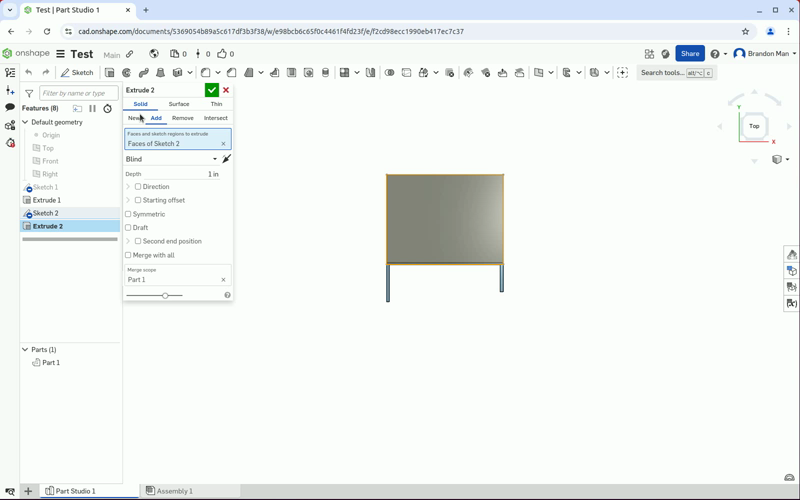
mouse_move(137, 120)
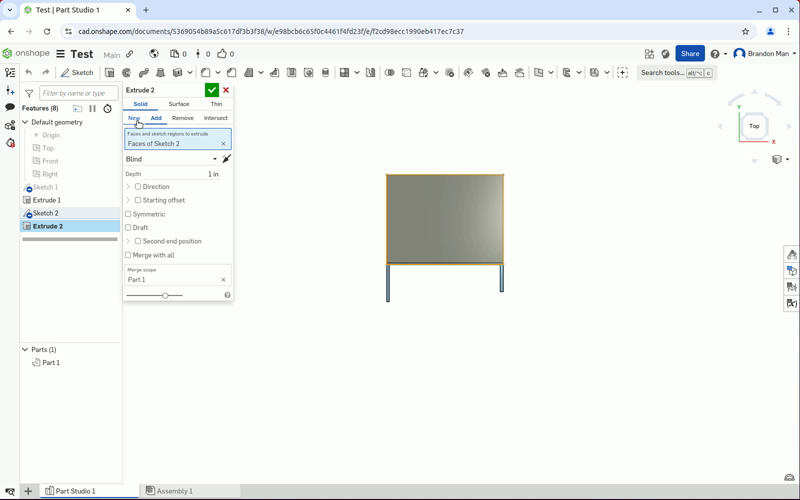
click(137, 120)
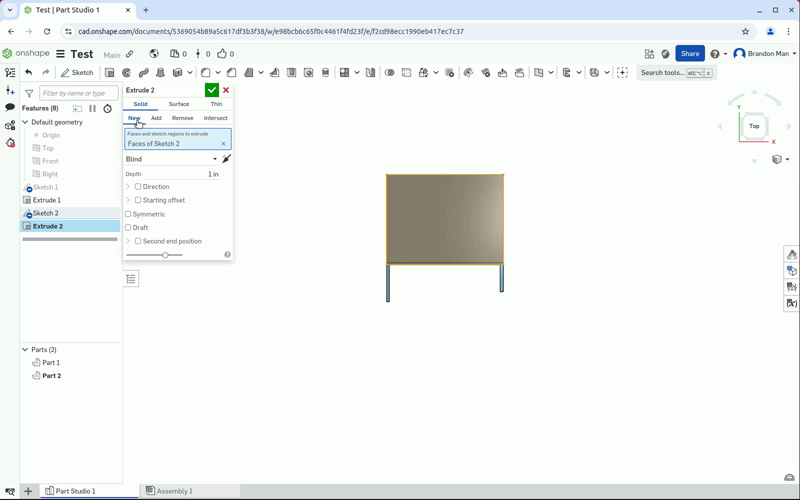
key(tab, 4)
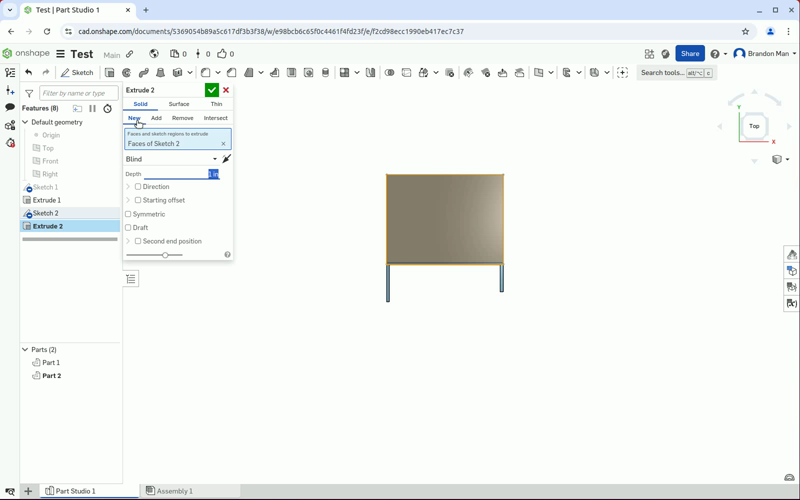
text(5.777)
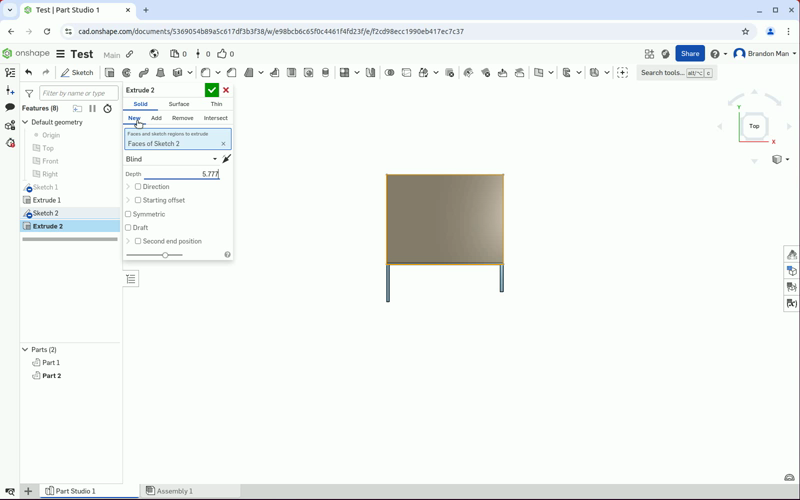
key(enter)
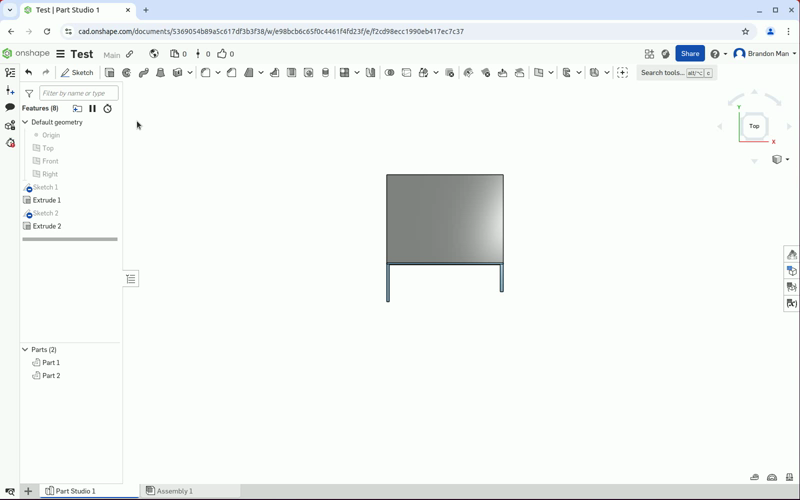
key(shift+h)
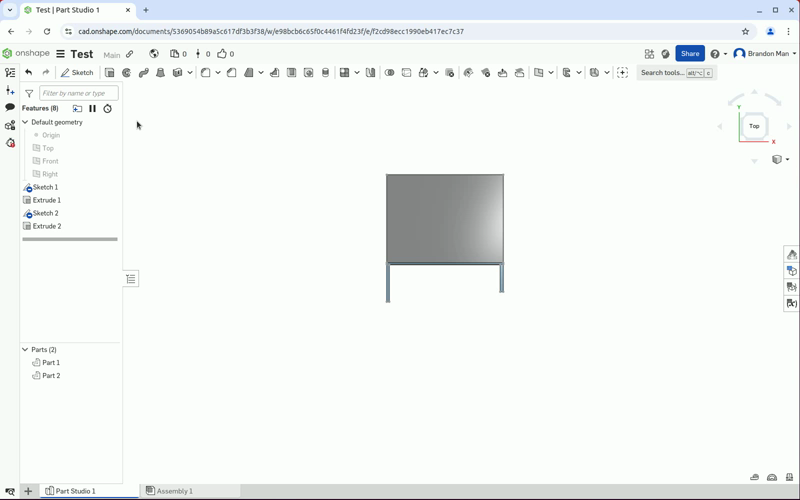
key(shift+h)
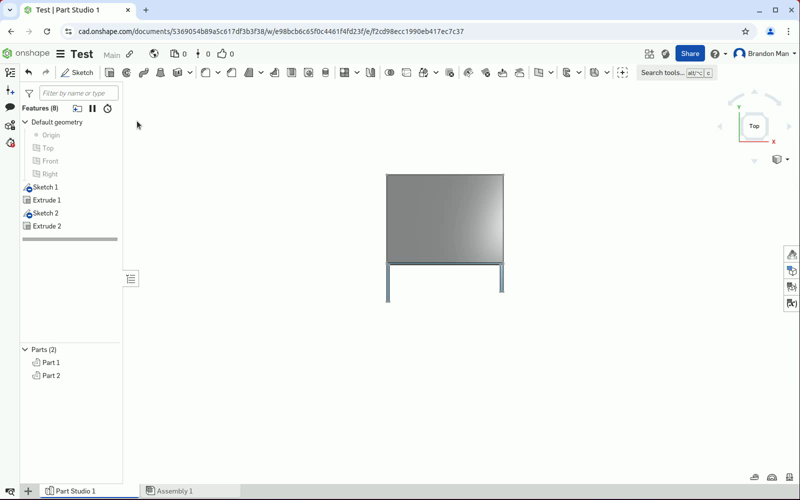
key(shift+7)
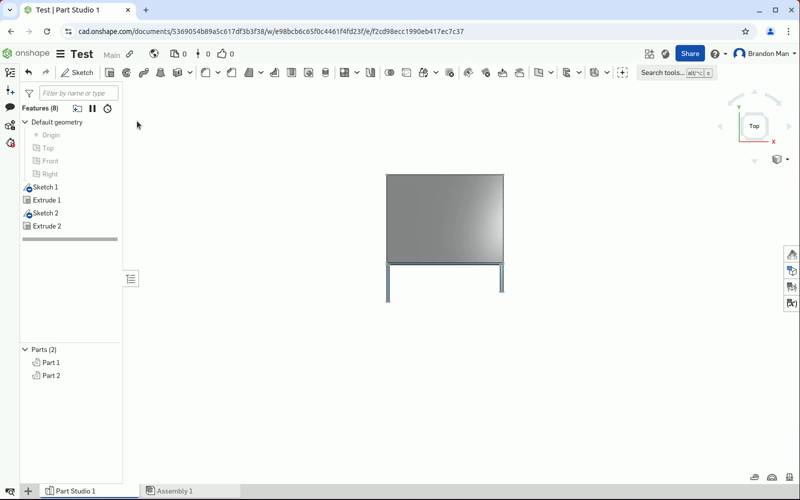
key(up, 3)
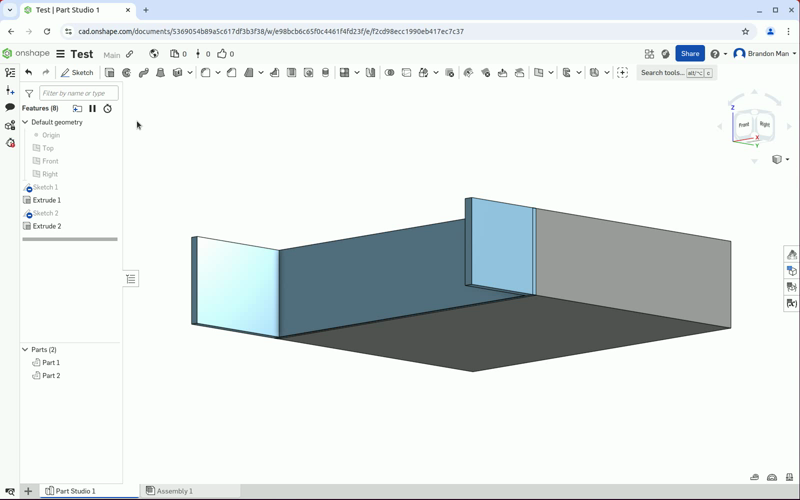
key(left, 3)
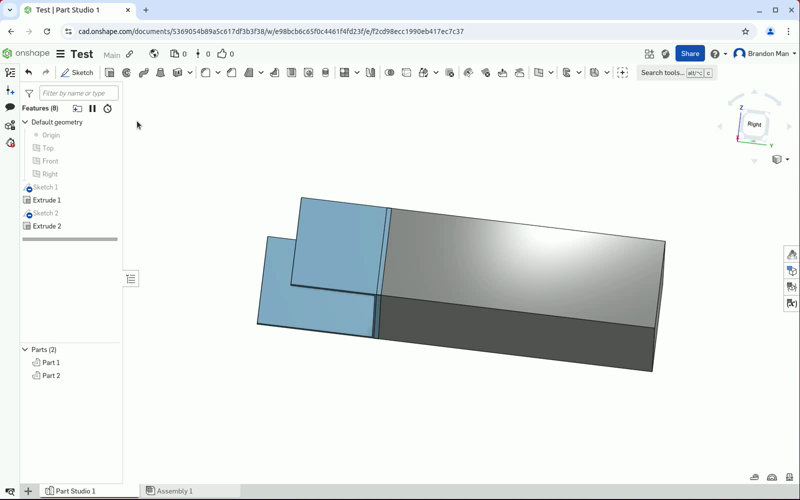
key(right, 3)
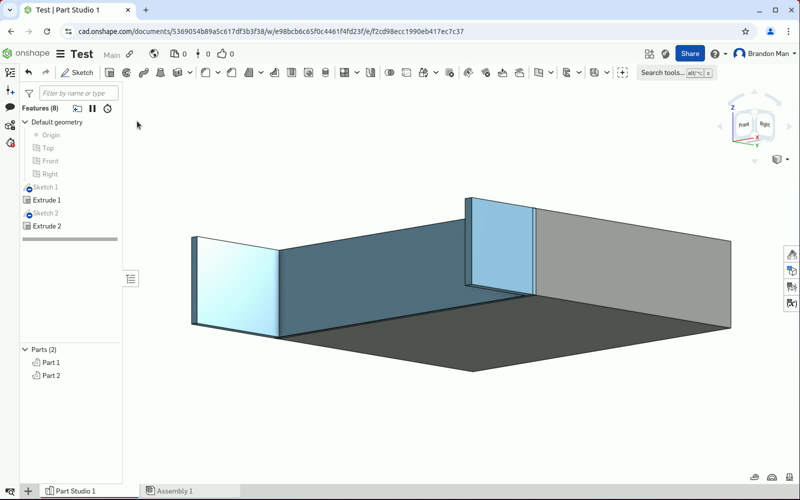
key(down, 3)
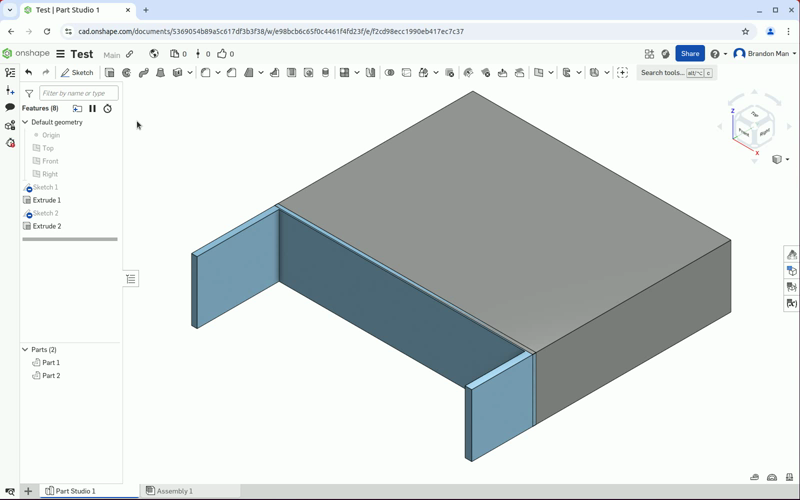
mouse_move(73, 189)
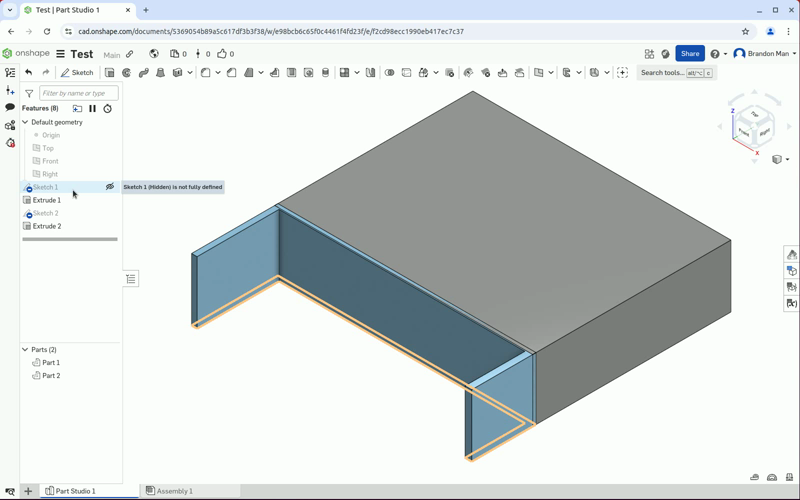
click(73, 189)